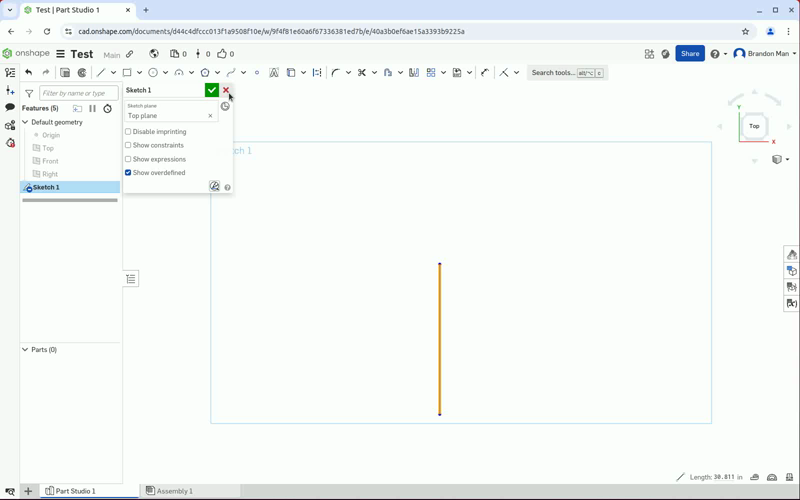
key(shift+h)
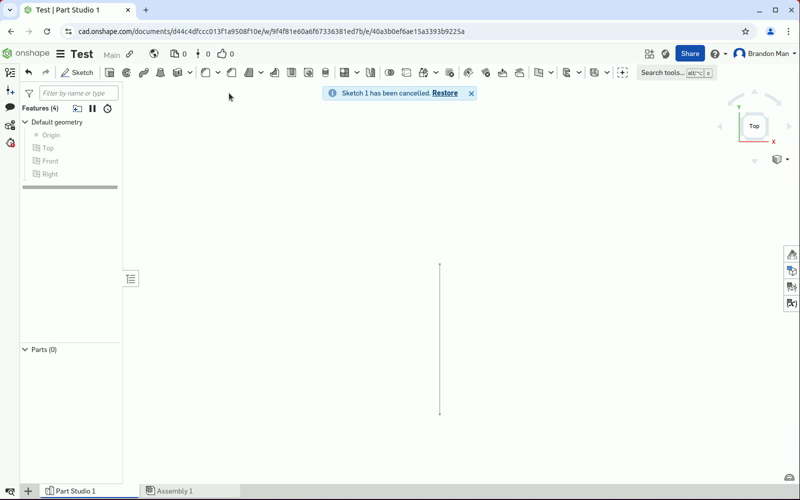
mouse_move(73, 352)
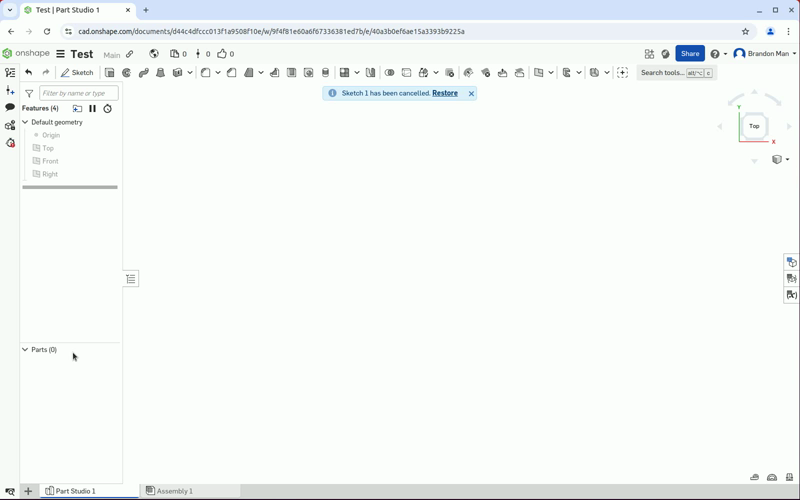
key(y)
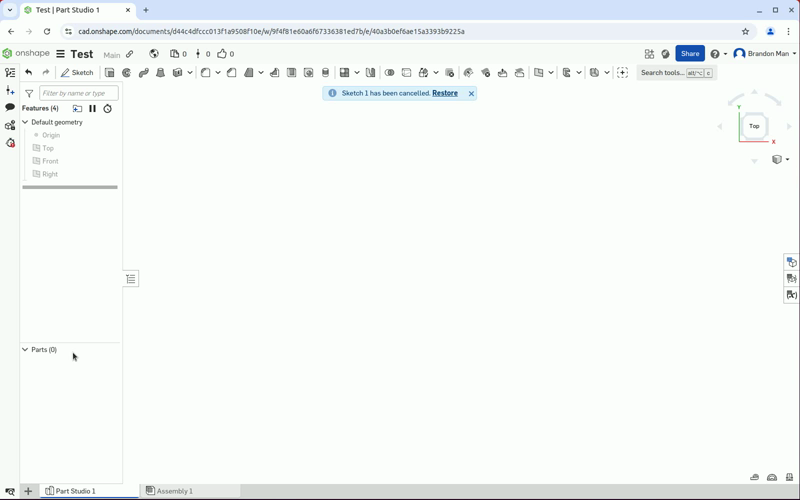
key(shift+p)
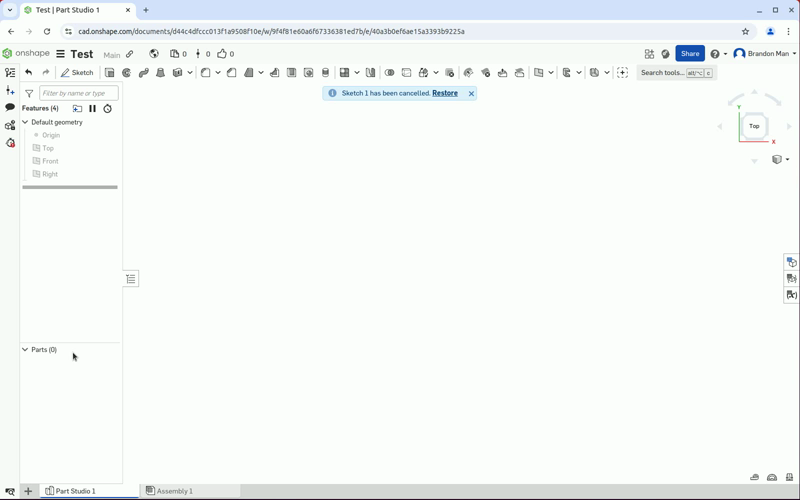
key(space)
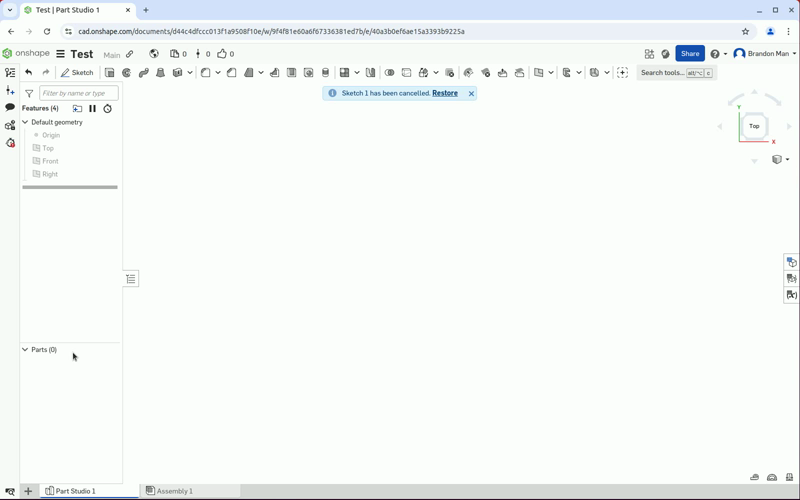
key_down(shift)
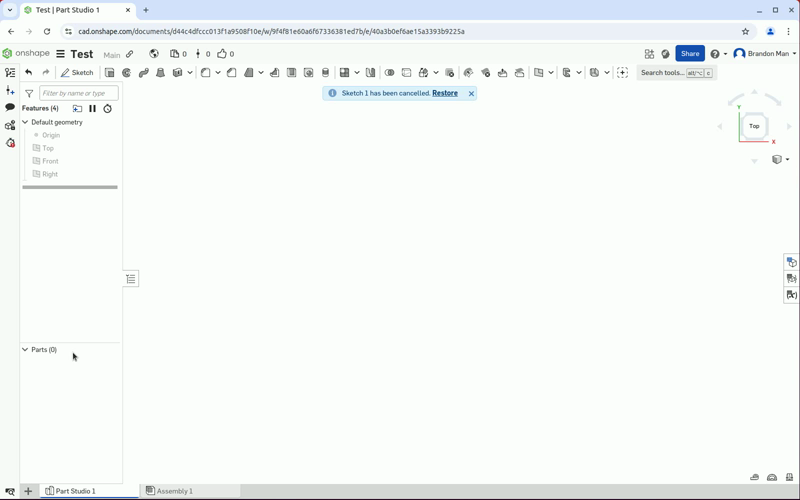
key(up)
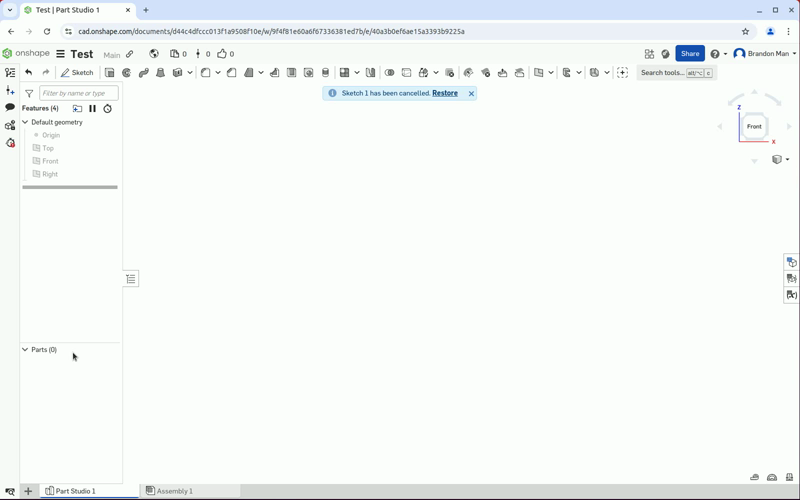
key_up(shift)
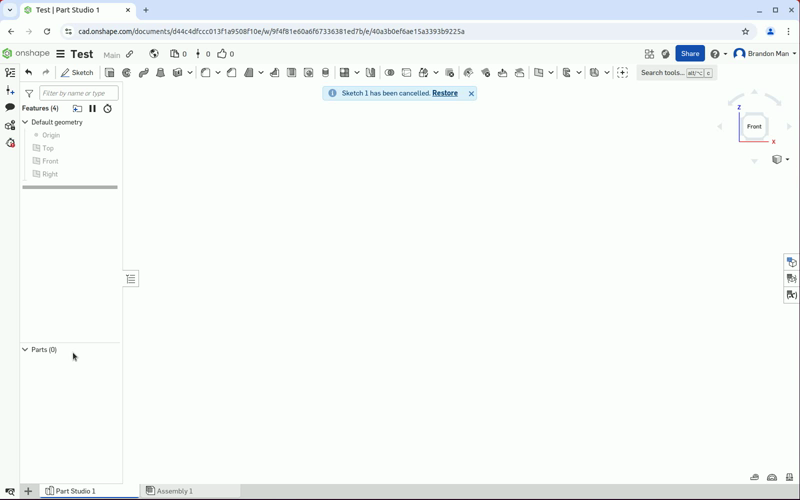
key(space)
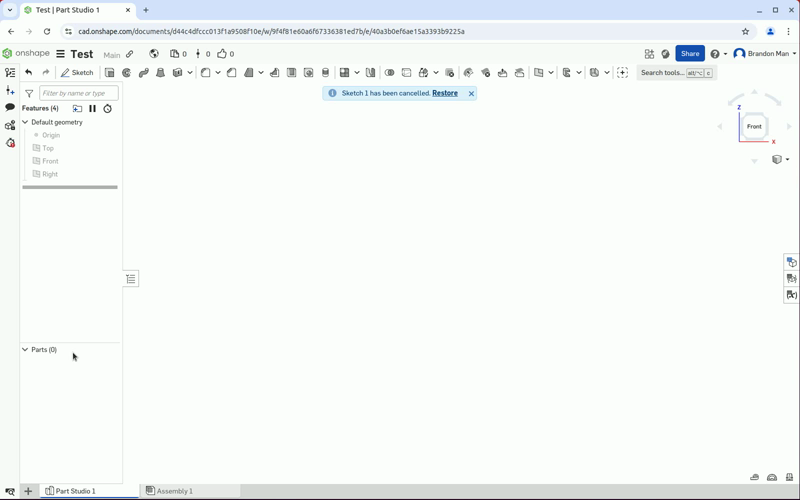
key_down(shift)
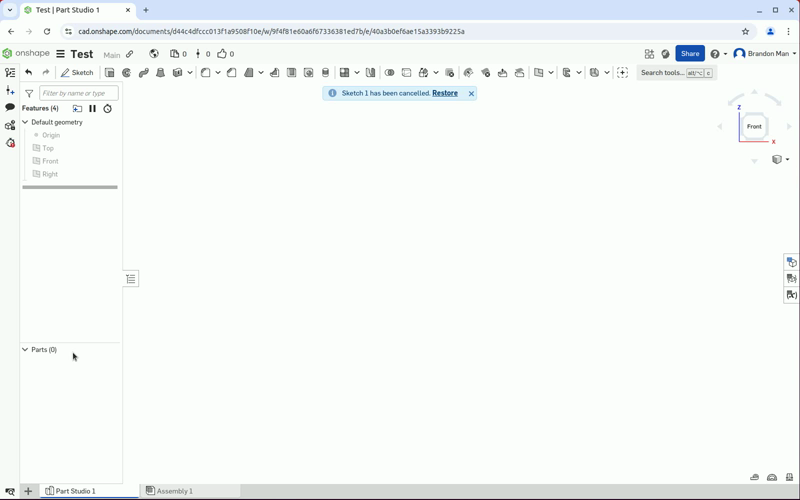
key(left)
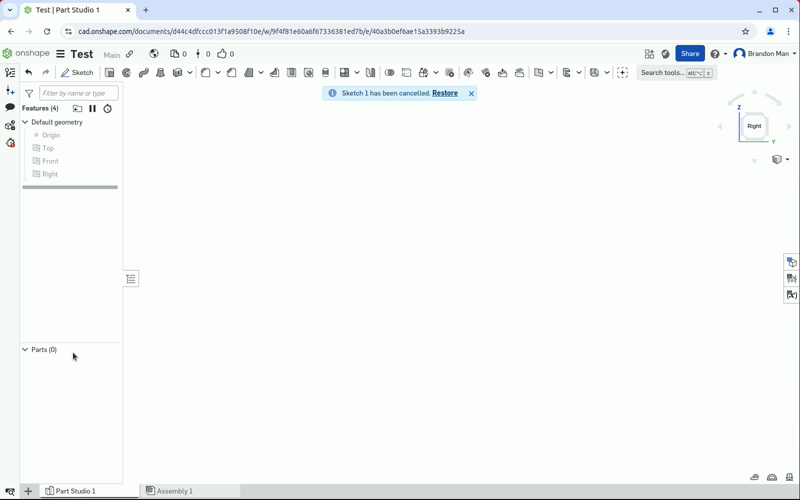
key_up(shift)
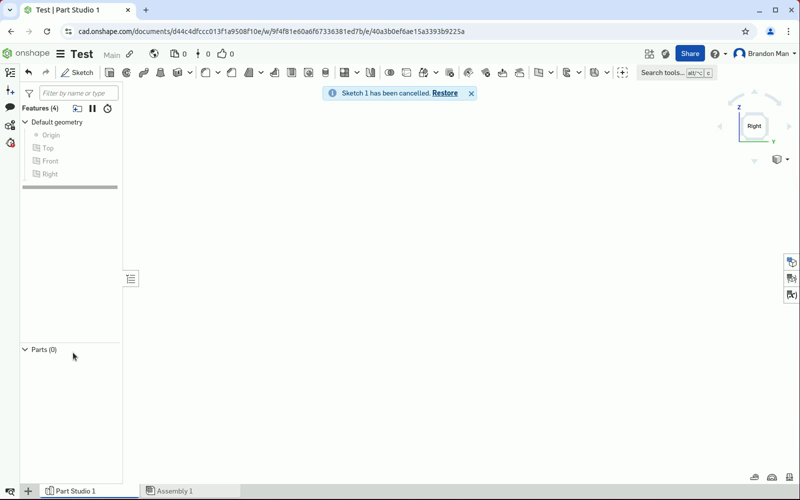
mouse_move(73, 352)
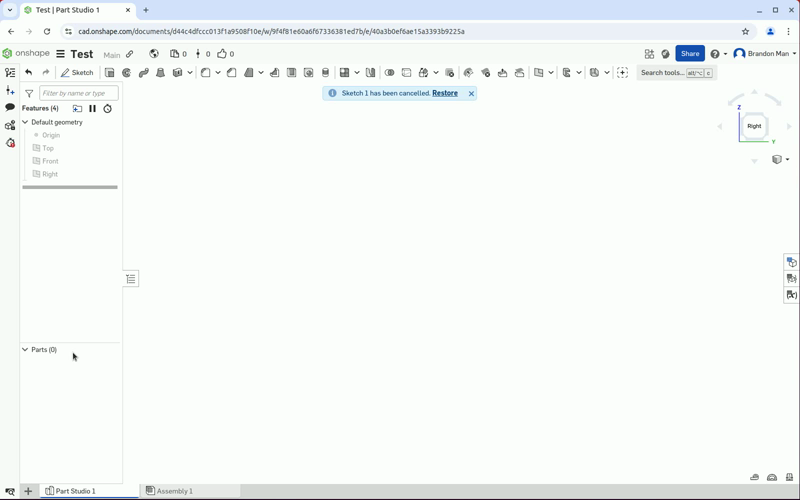
key(shift+y)
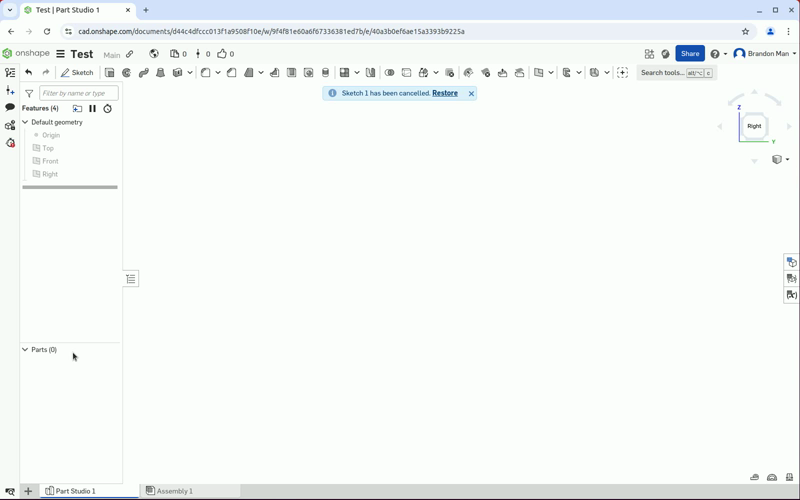
key(shift+s)
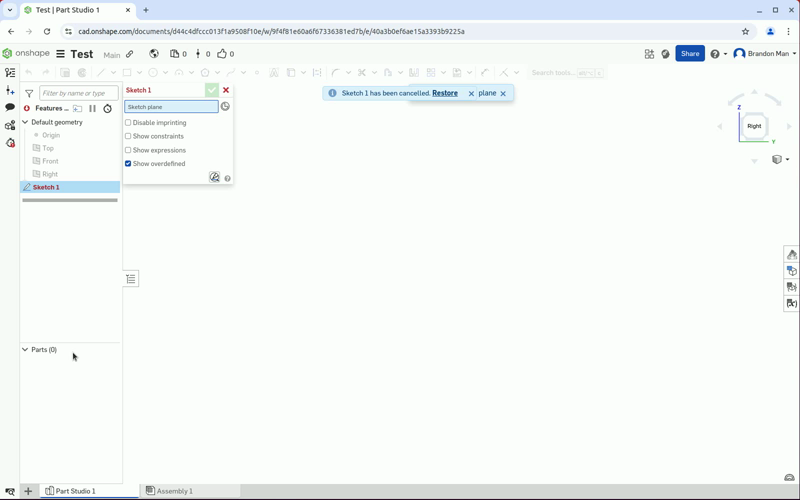
mouse_move(73, 176)
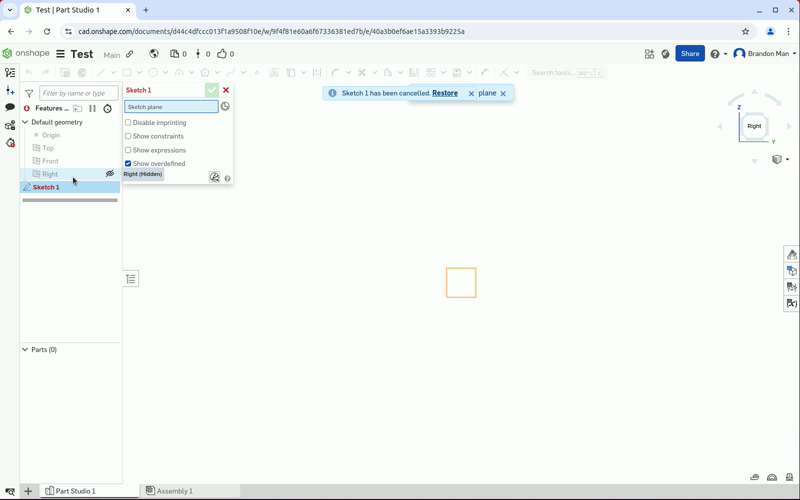
click(73, 176)
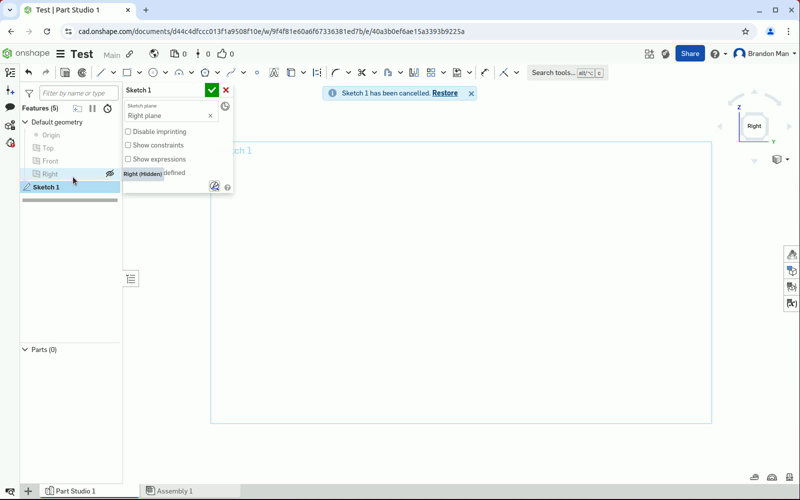
mouse_move(73, 352)
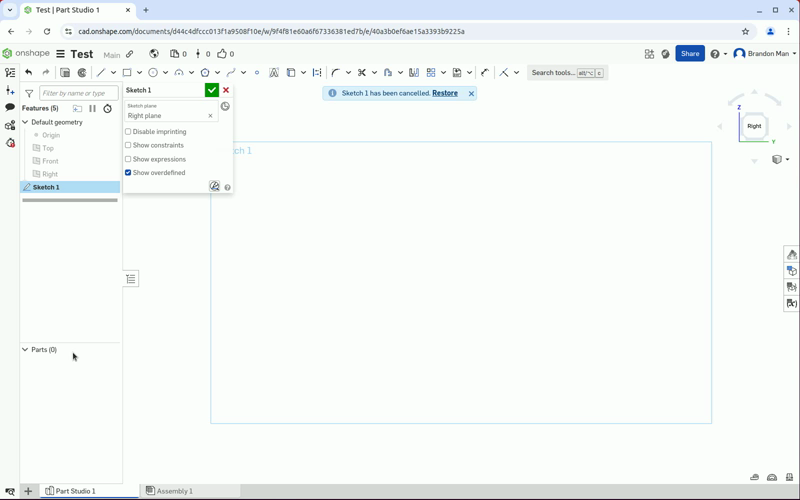
key(y)
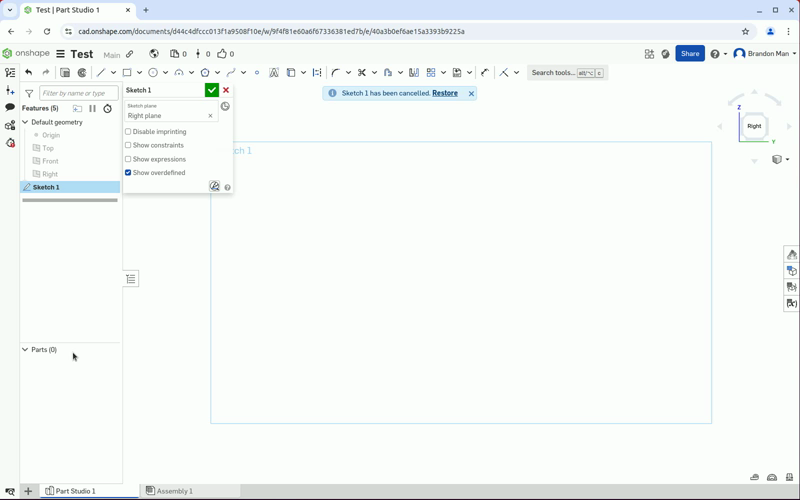
key(l)
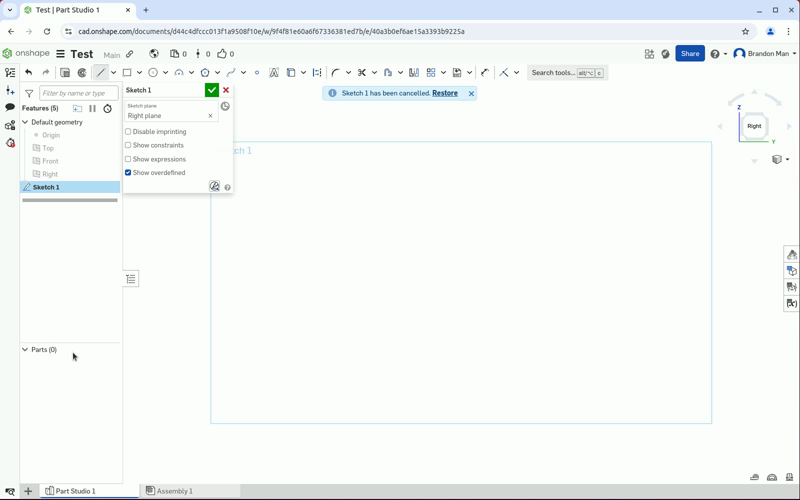
key_down(shift)
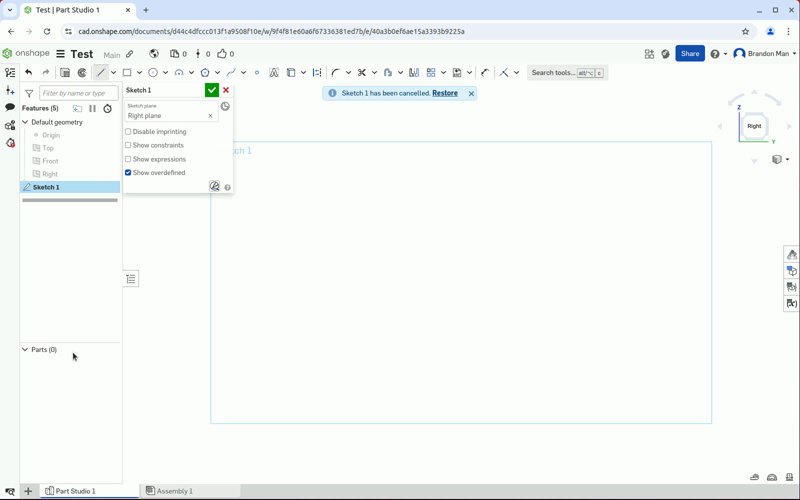
mouse_move(460, 282)
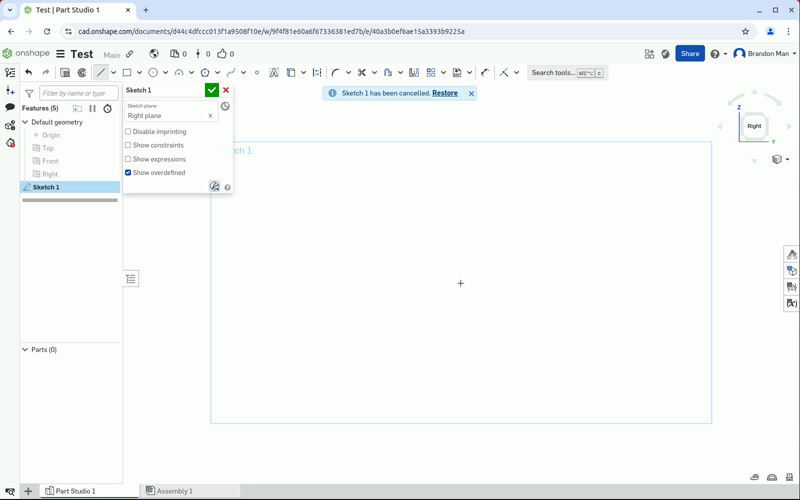
click(460, 282)
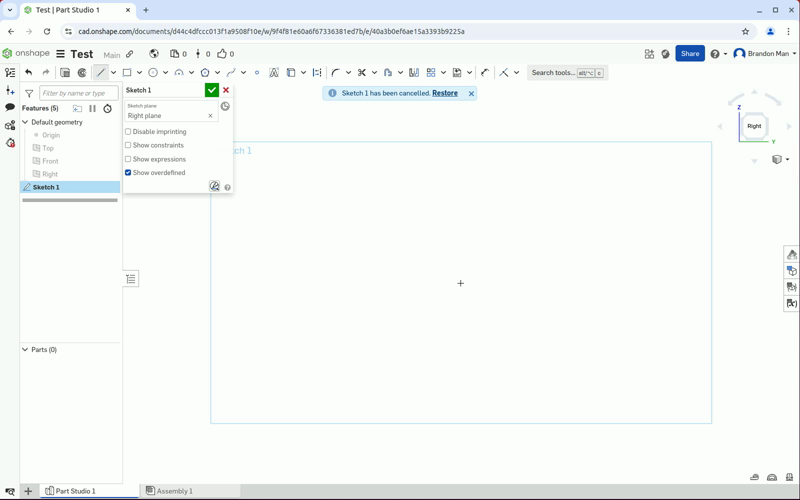
key_up(shift)
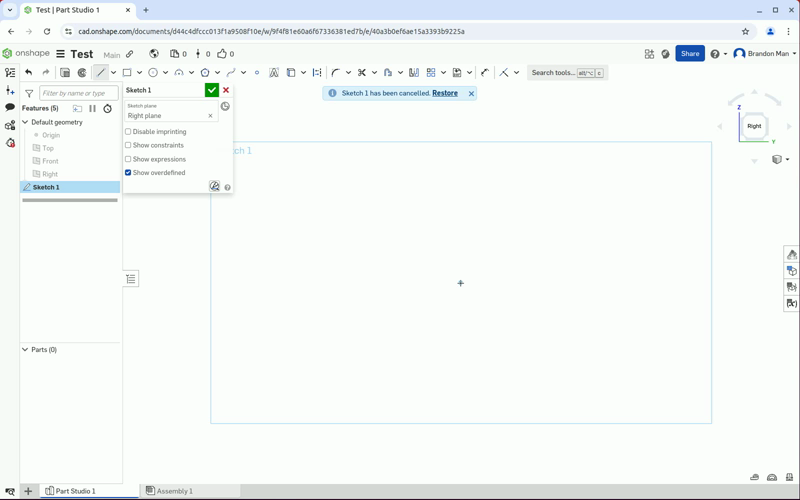
key_down(shift)
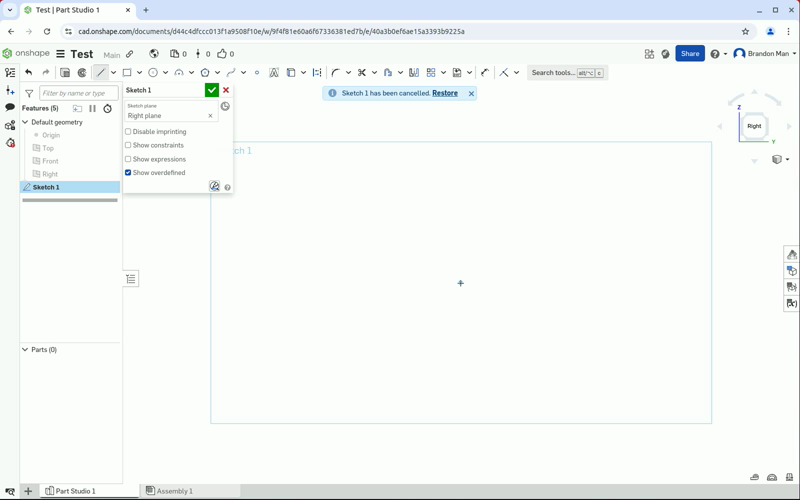
mouse_move(568, 282)
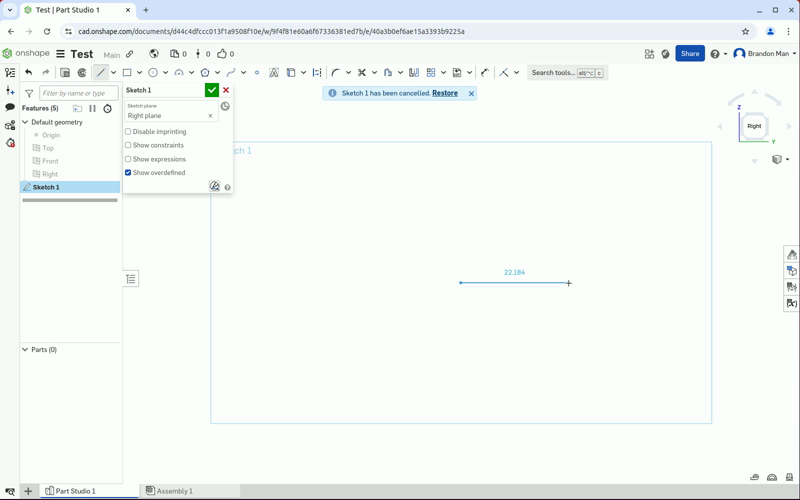
click(568, 282)
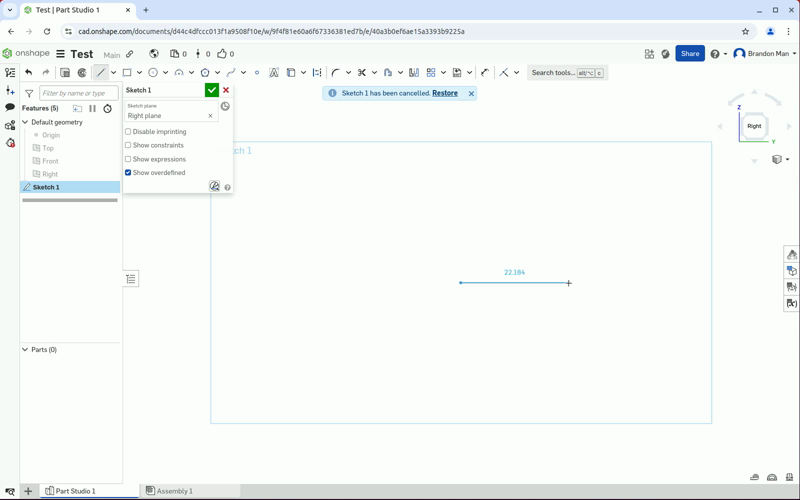
key_up(shift)
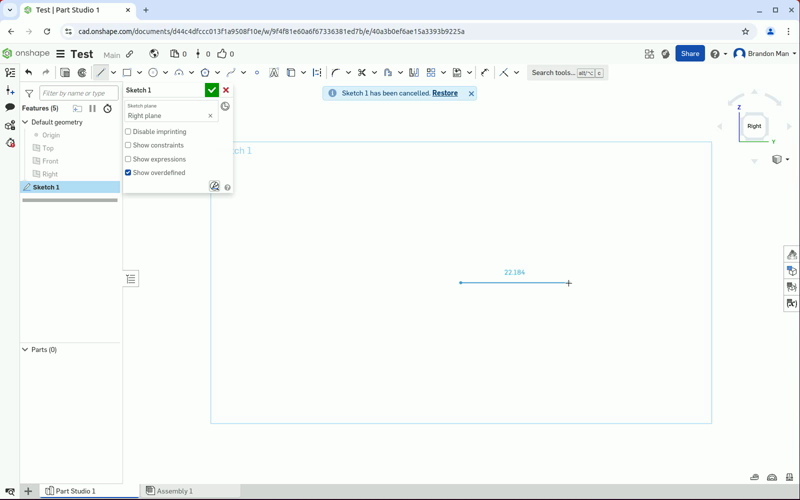
key(esc)
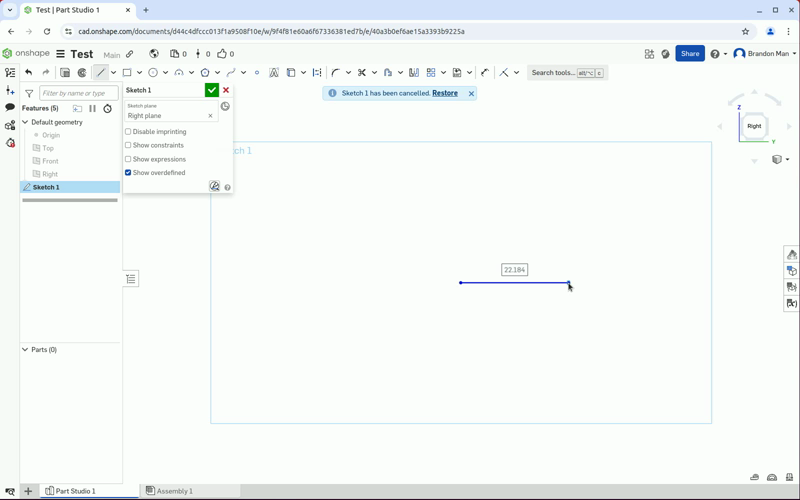
key(a)
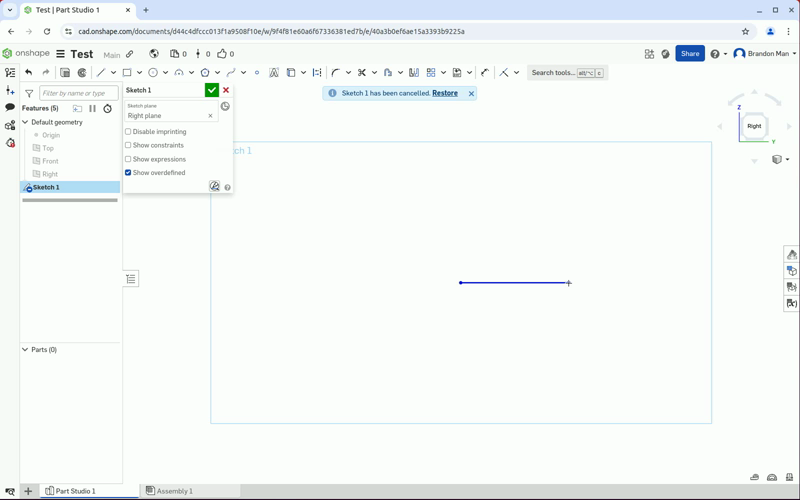
mouse_move(568, 282)
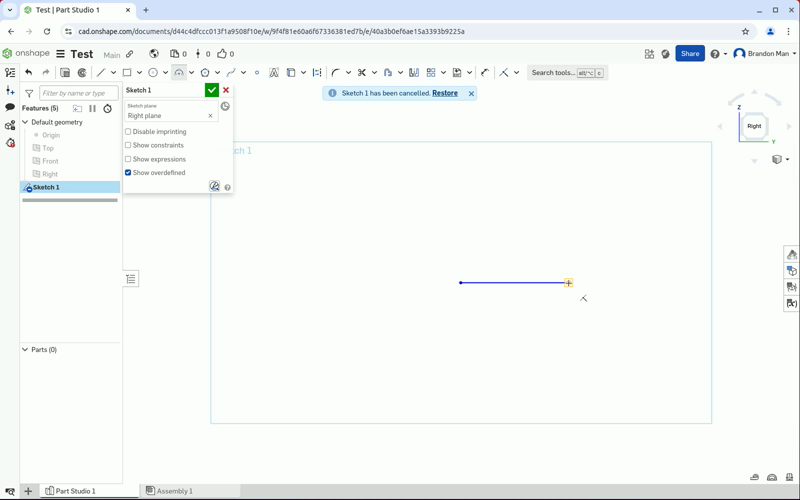
click(568, 282)
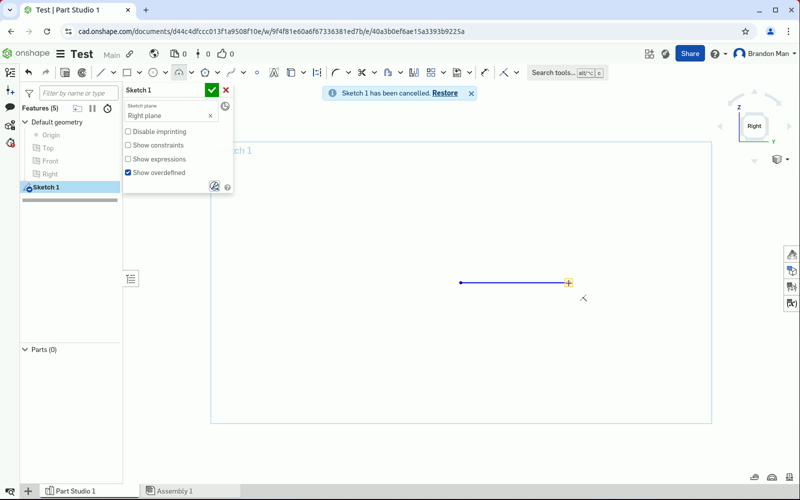
key_down(shift)
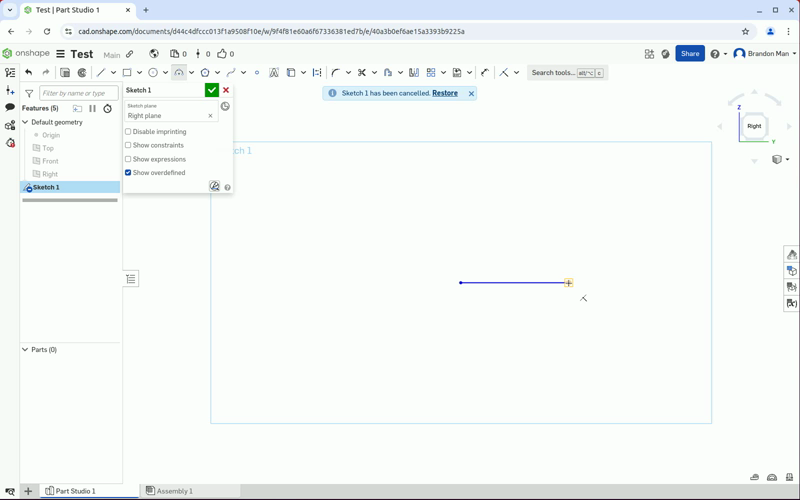
mouse_move(568, 273)
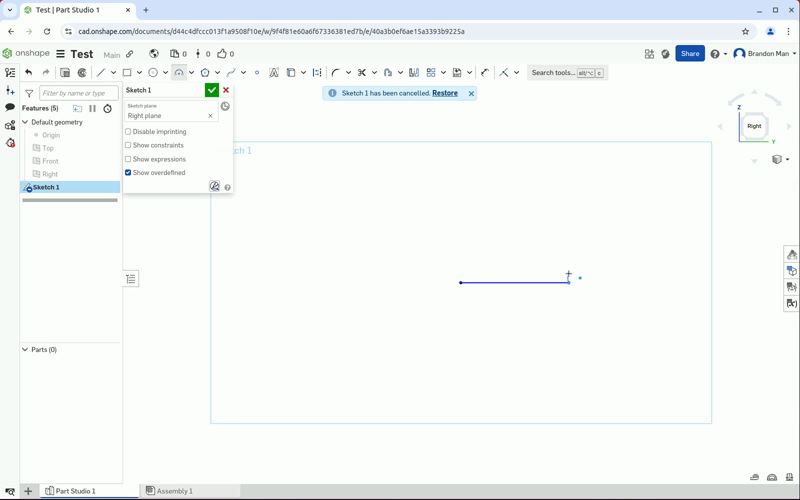
click(568, 273)
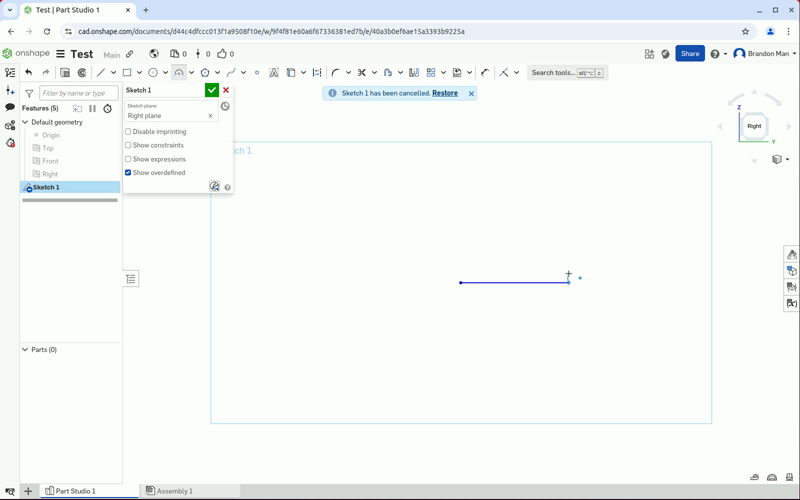
mouse_move(573, 278)
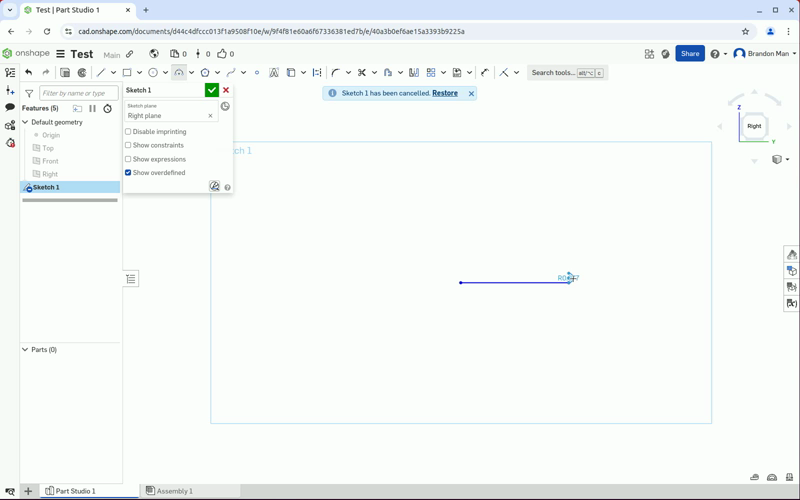
click(573, 278)
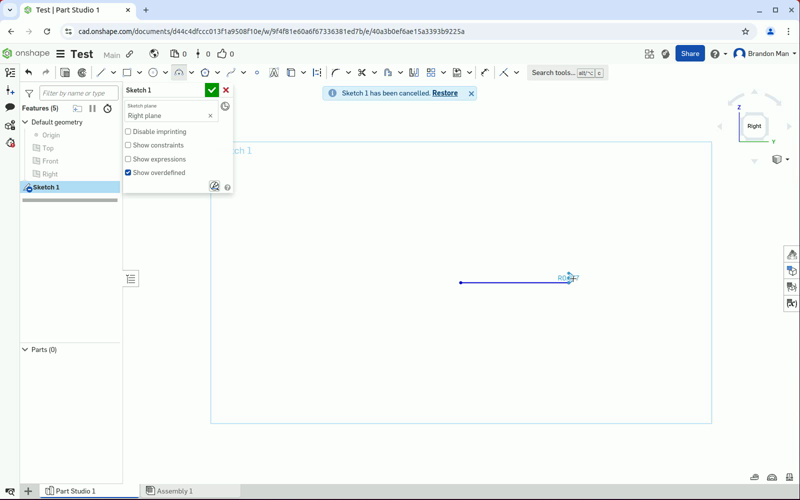
key_up(shift)
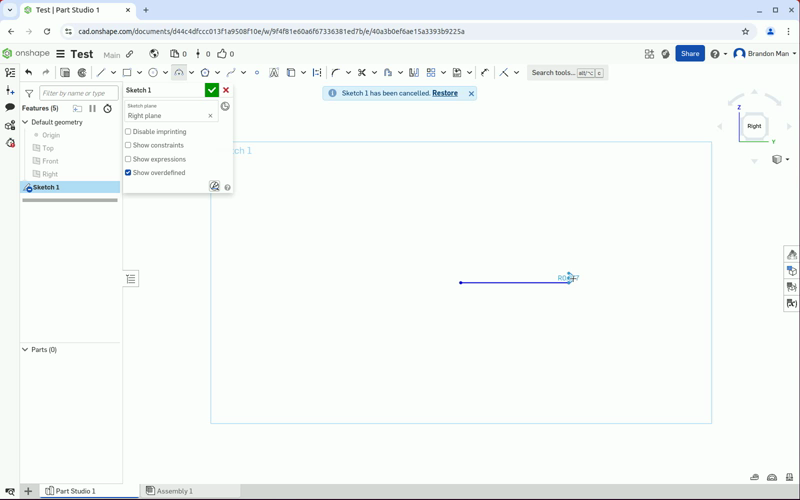
key(esc)
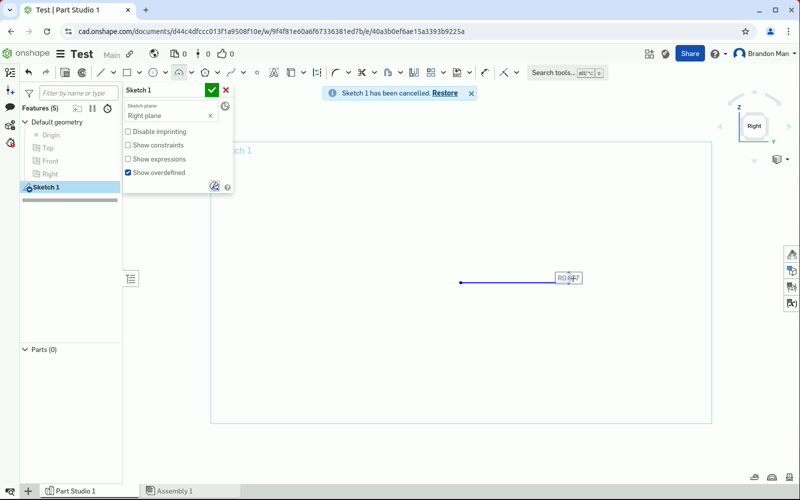
key(l)
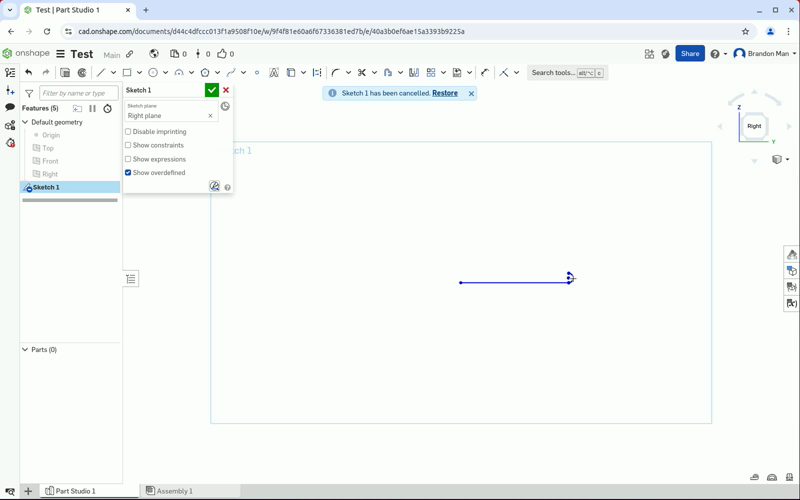
mouse_move(568, 273)
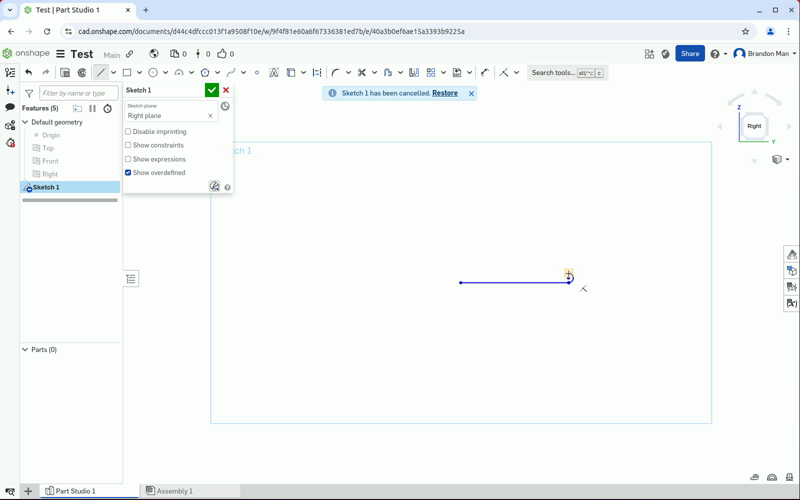
click(568, 273)
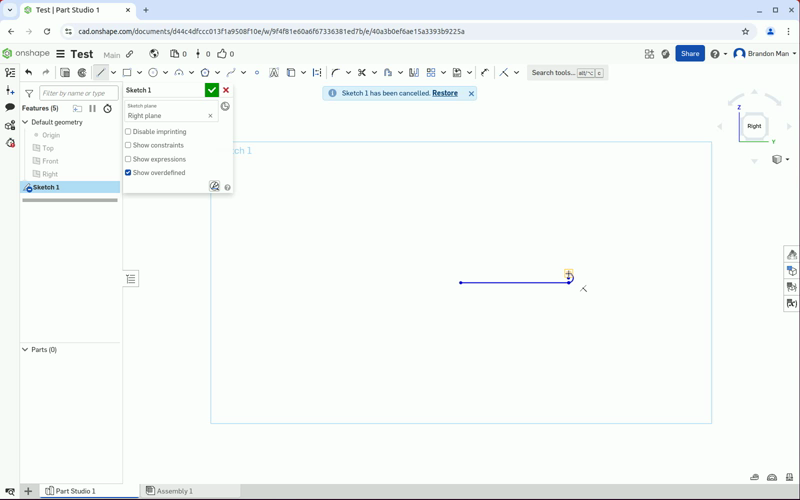
key_down(shift)
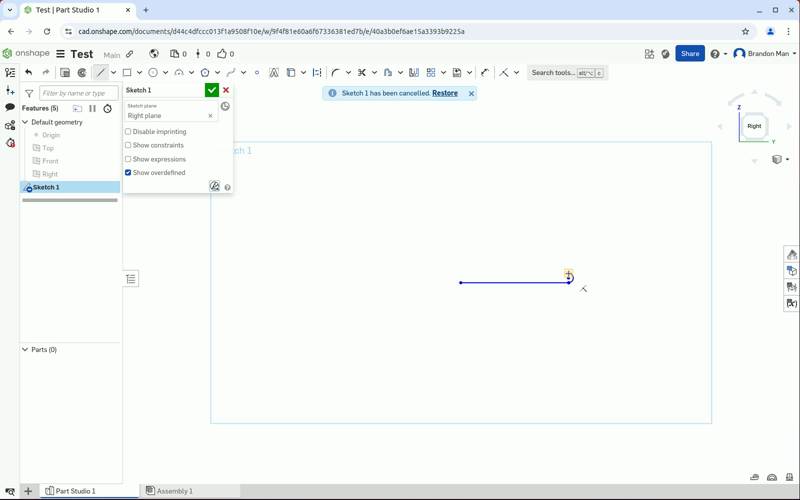
mouse_move(460, 273)
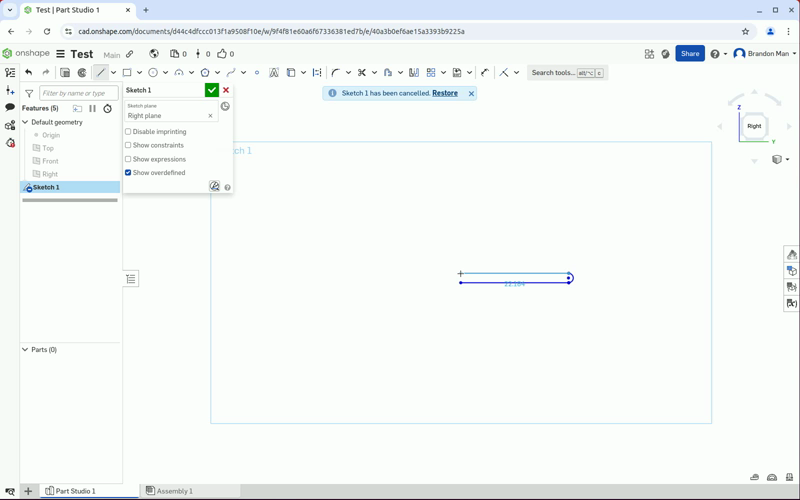
click(460, 273)
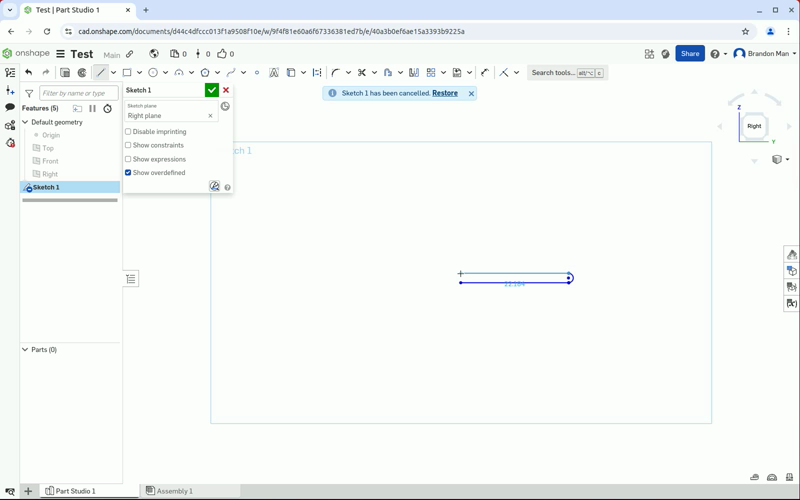
key_up(shift)
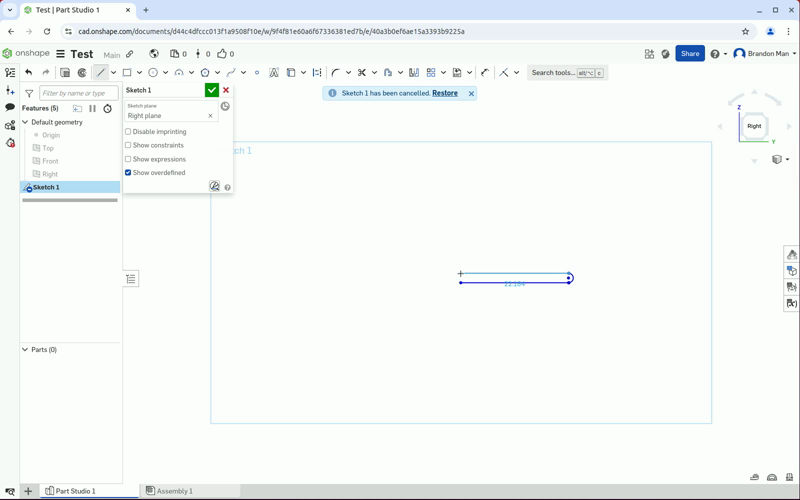
key(esc)
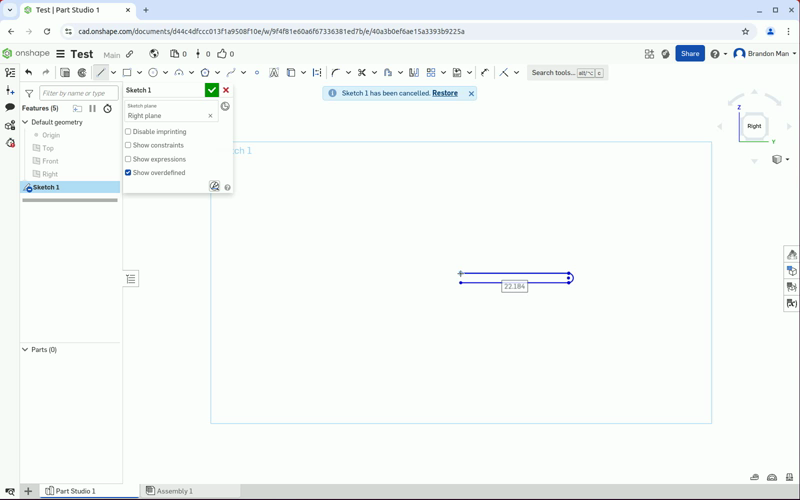
key(a)
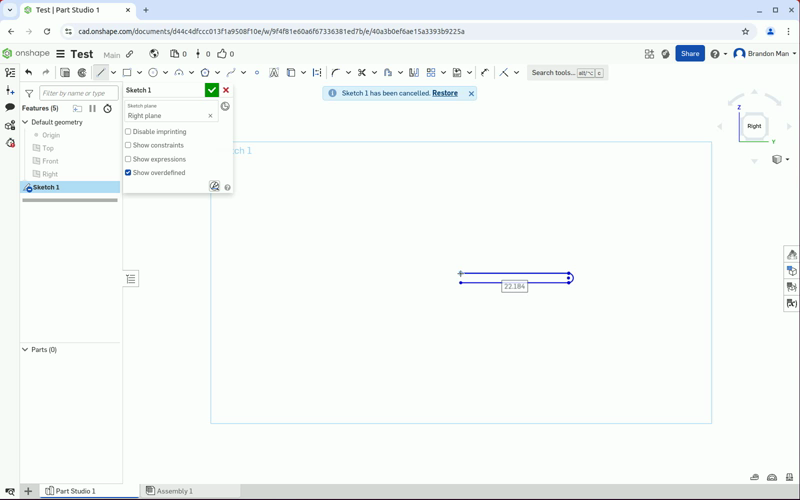
mouse_move(460, 273)
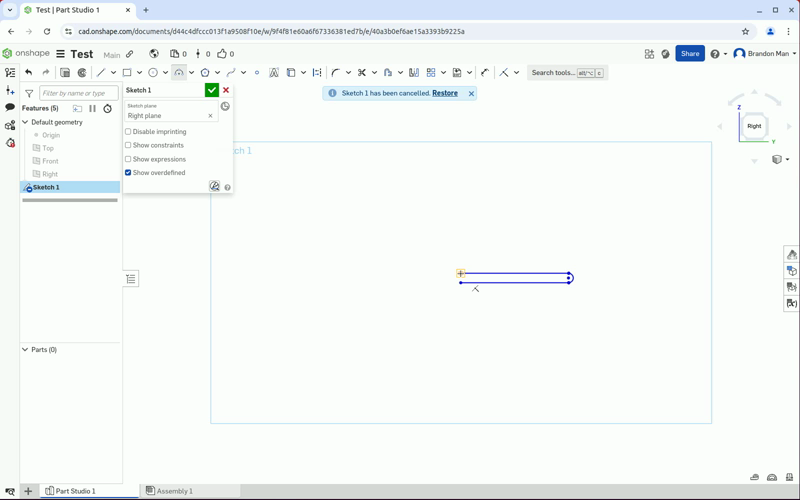
click(460, 273)
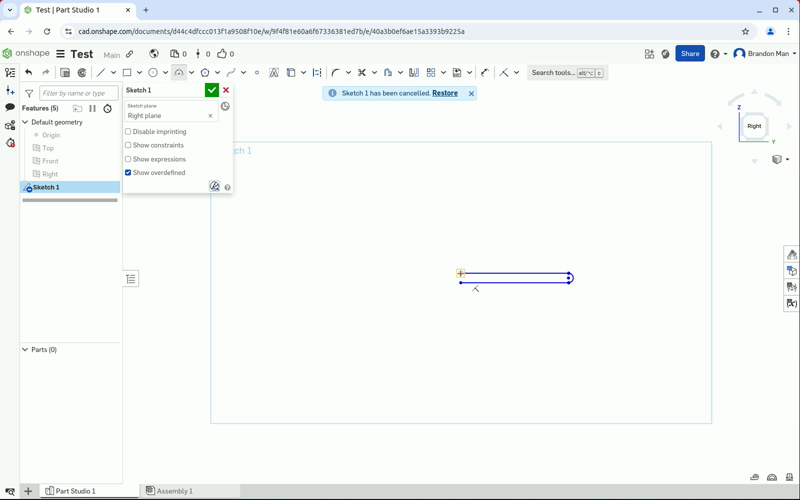
mouse_move(460, 282)
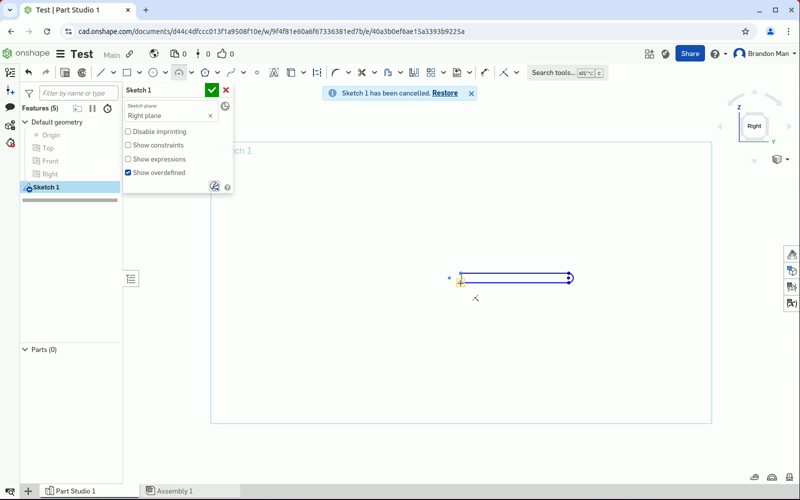
click(460, 282)
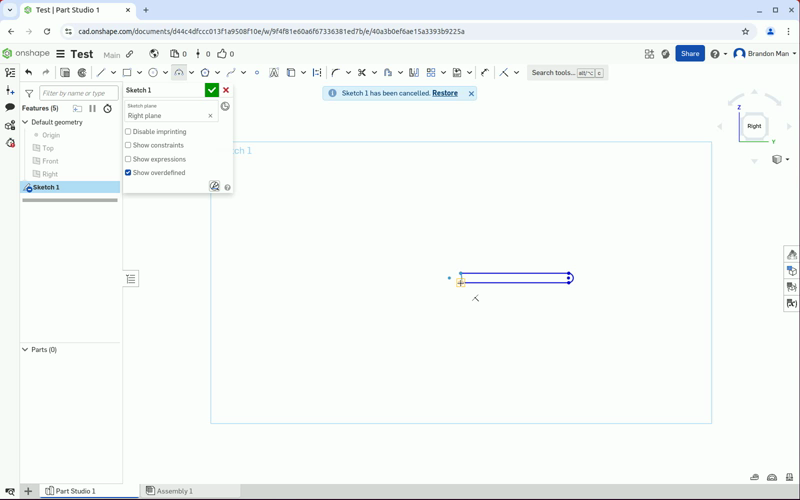
key_down(shift)
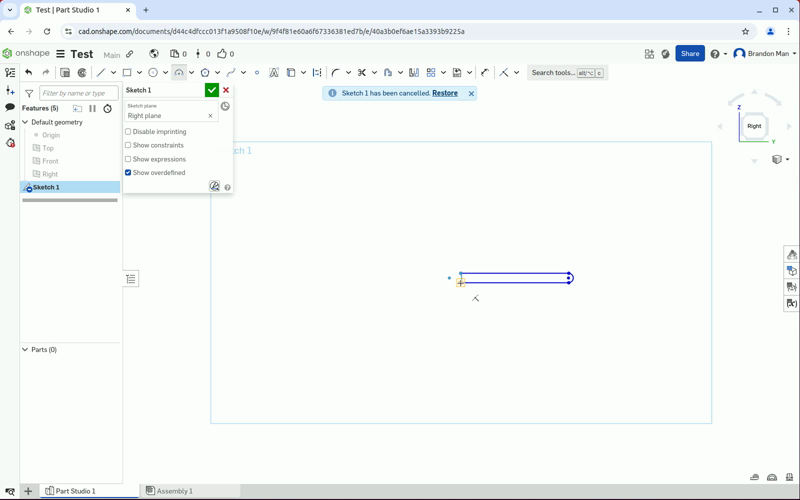
mouse_move(456, 278)
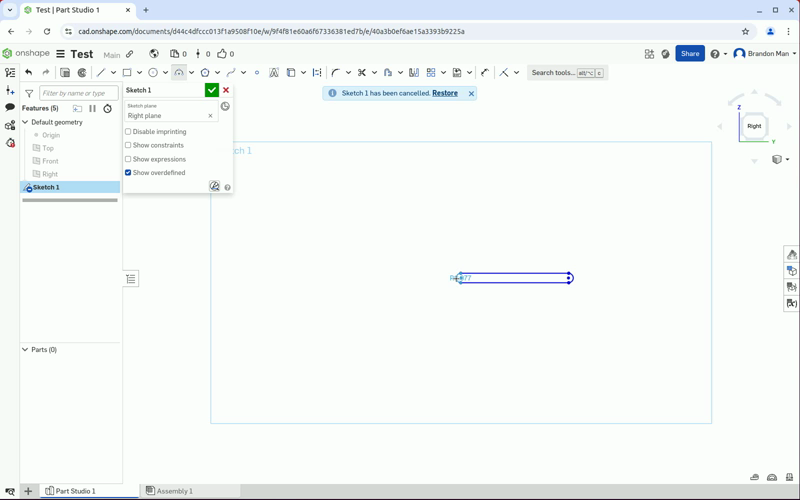
click(456, 278)
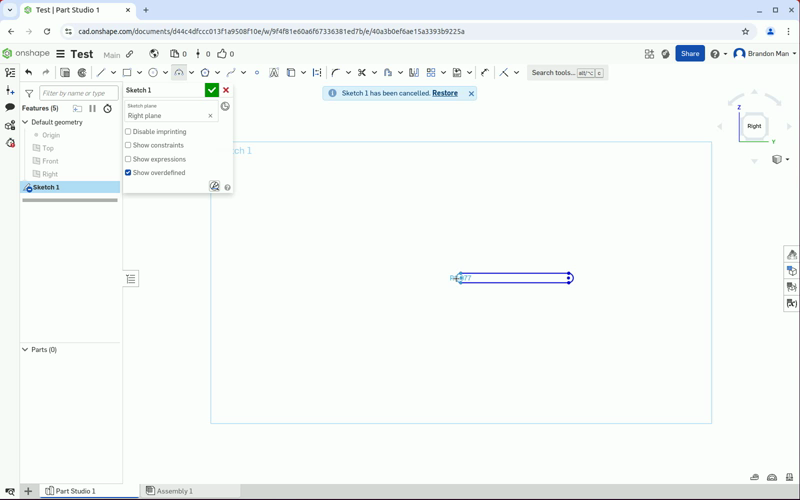
key_up(shift)
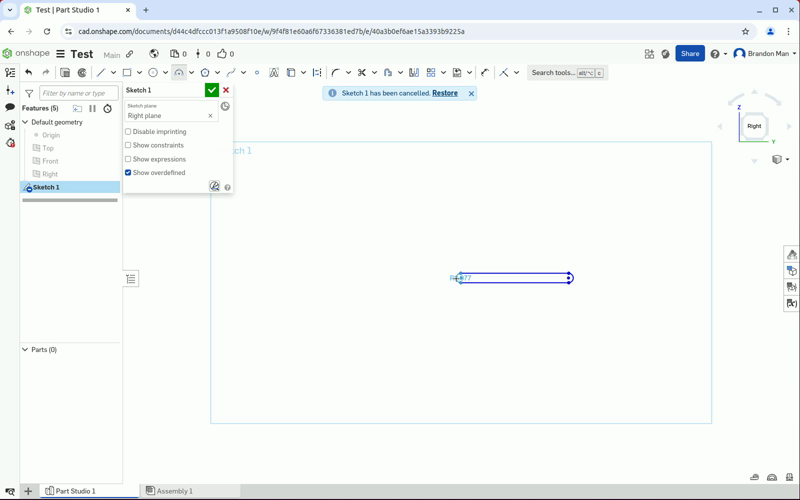
key(esc)
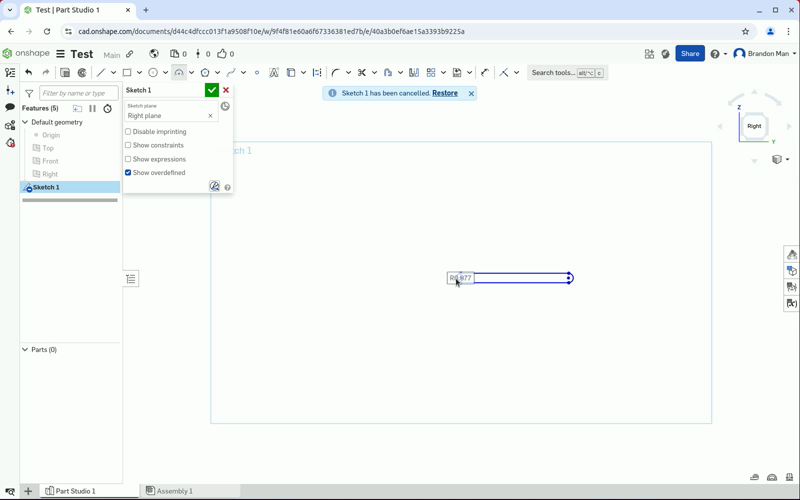
key(c)
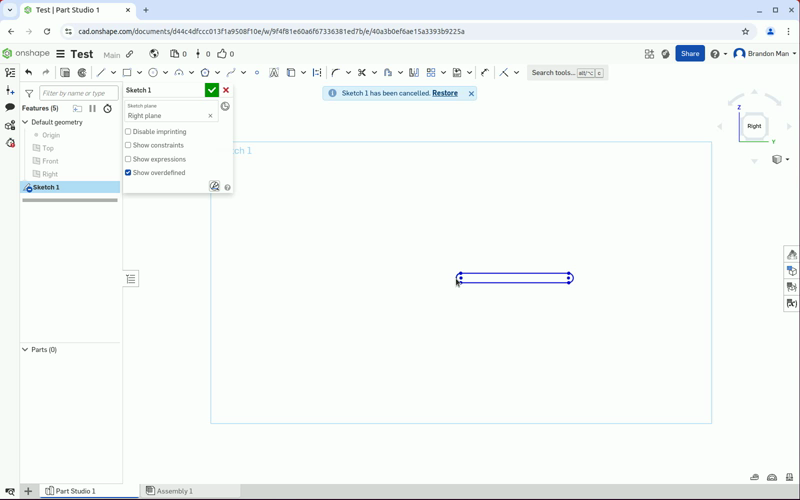
key_down(shift)
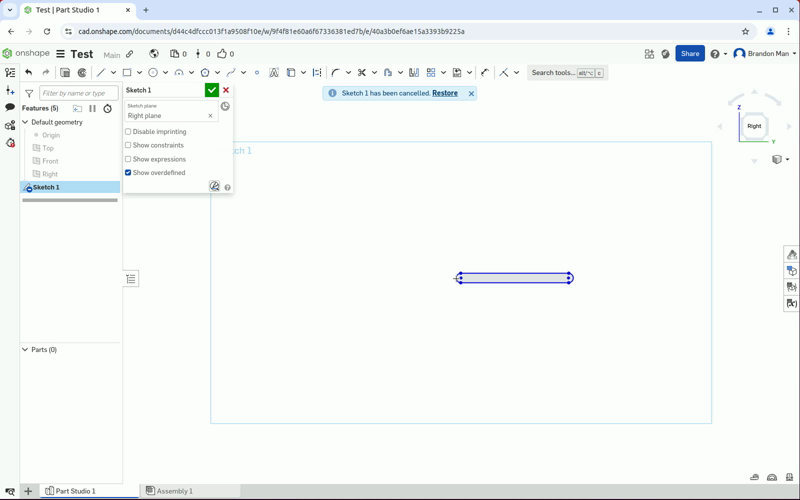
mouse_move(460, 278)
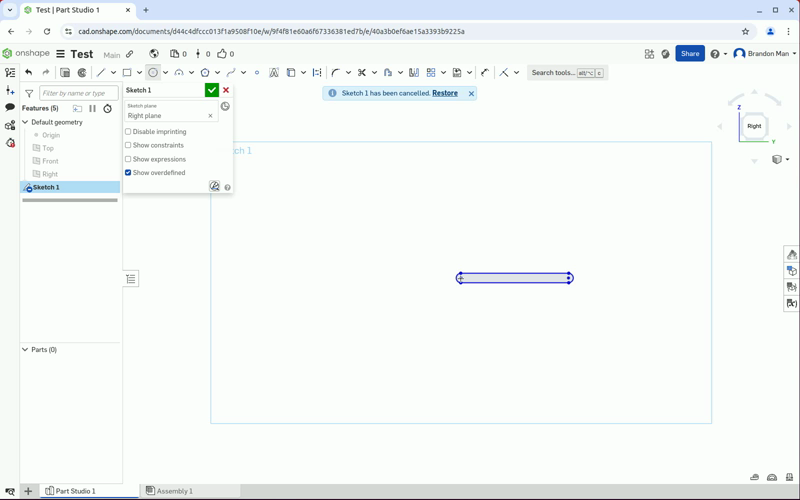
click(460, 278)
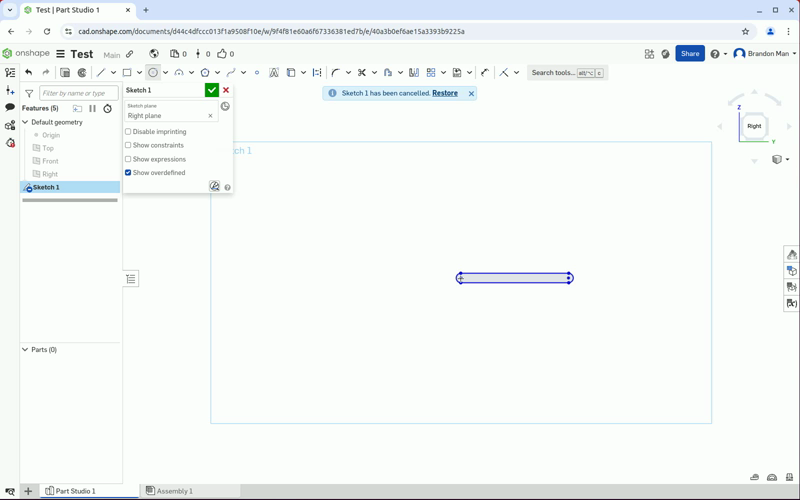
key_up(shift)
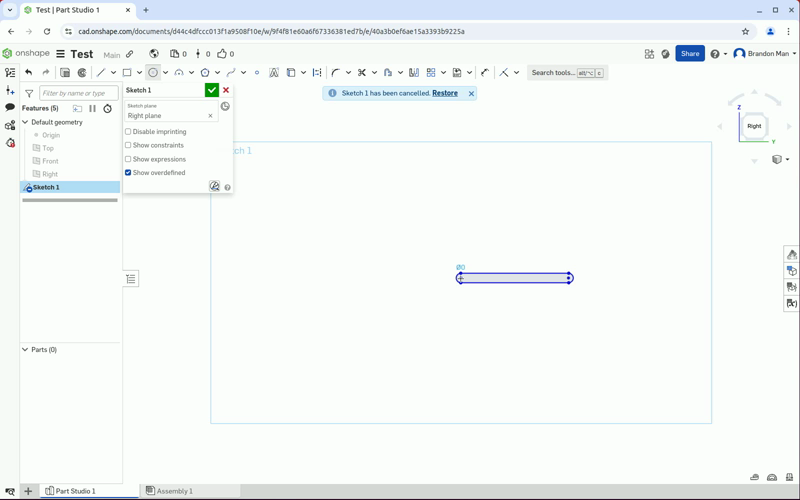
mouse_move(463, 278)
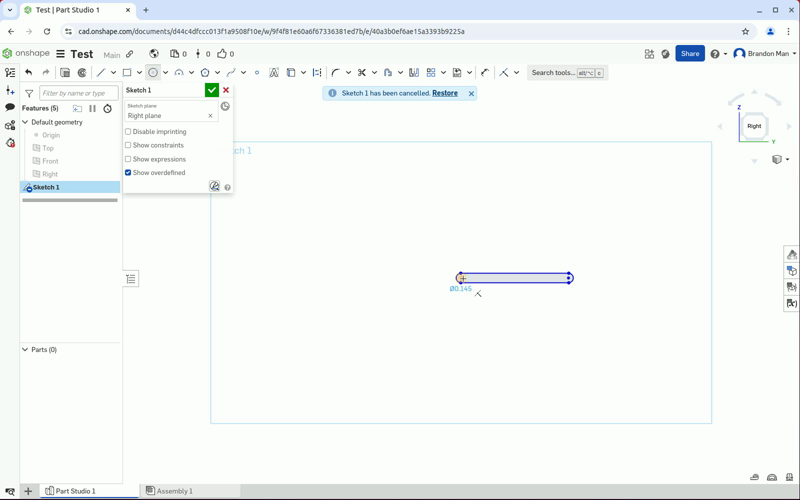
scroll(6)
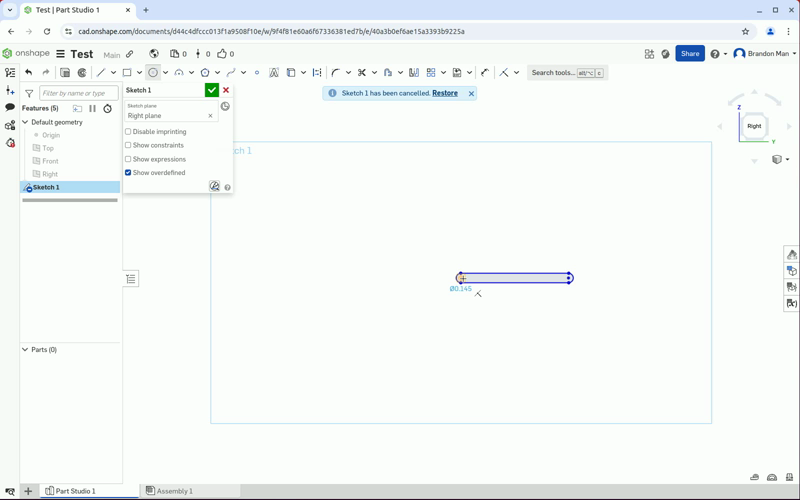
scroll(6)
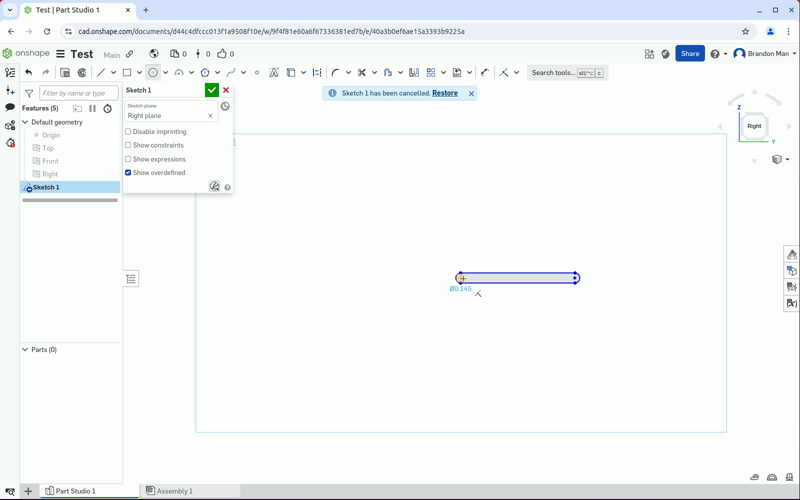
scroll(6)
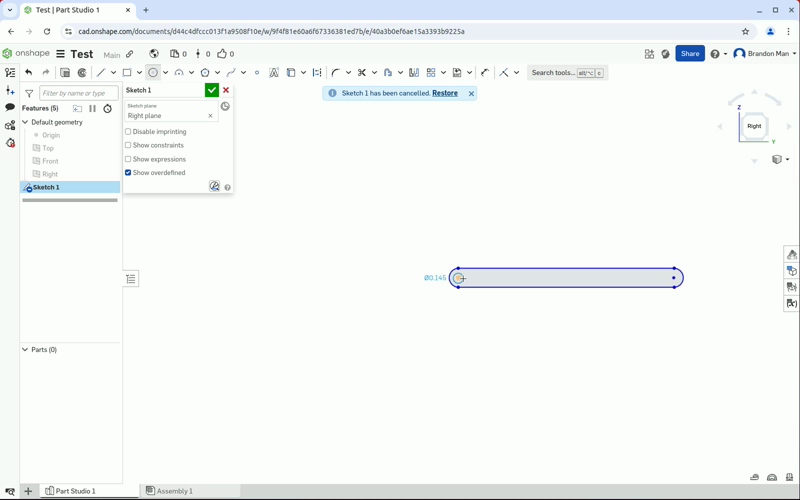
scroll(6)
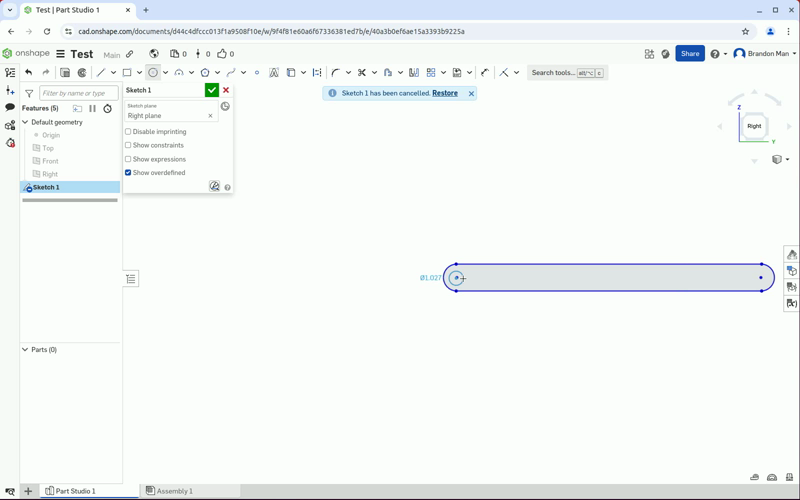
scroll(6)
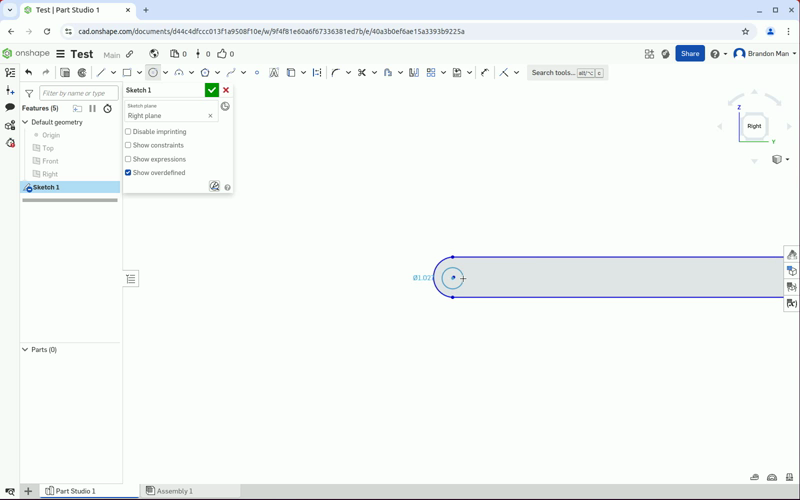
scroll(6)
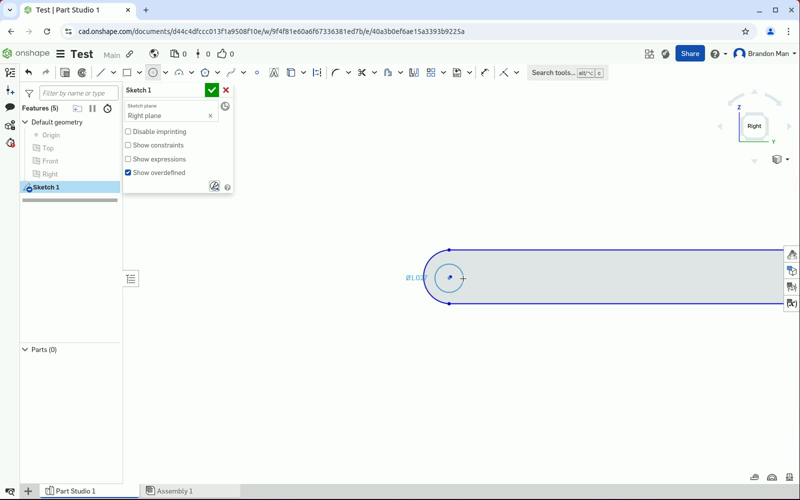
scroll(6)
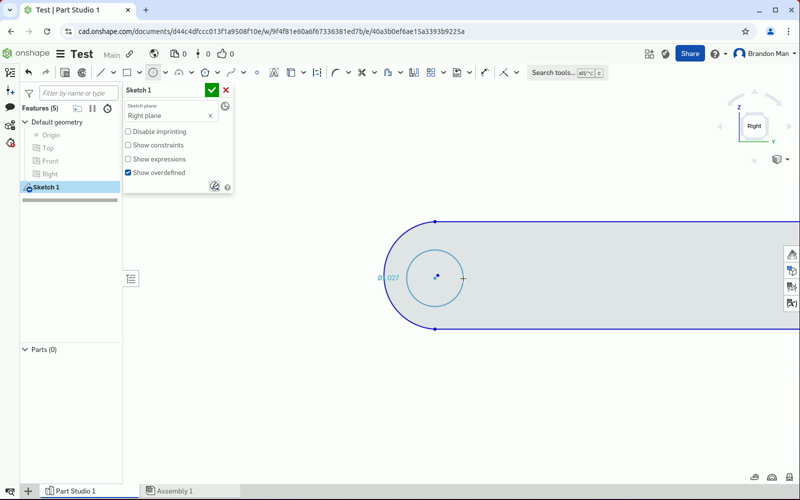
click(463, 278)
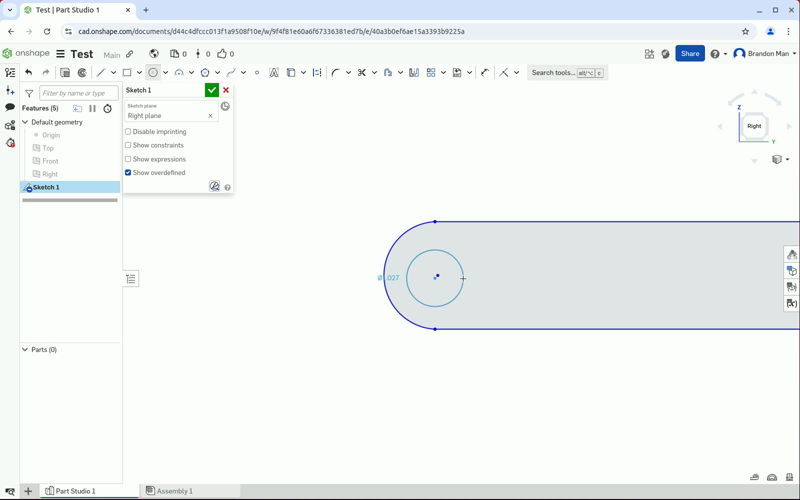
scroll(-6)
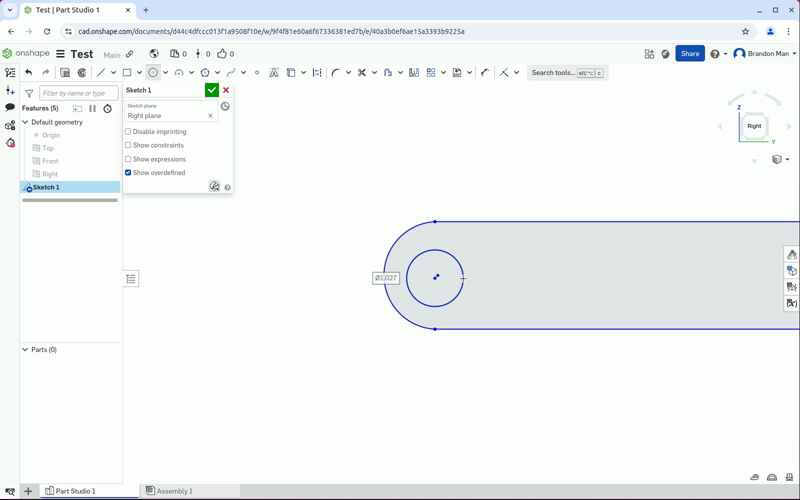
scroll(-6)
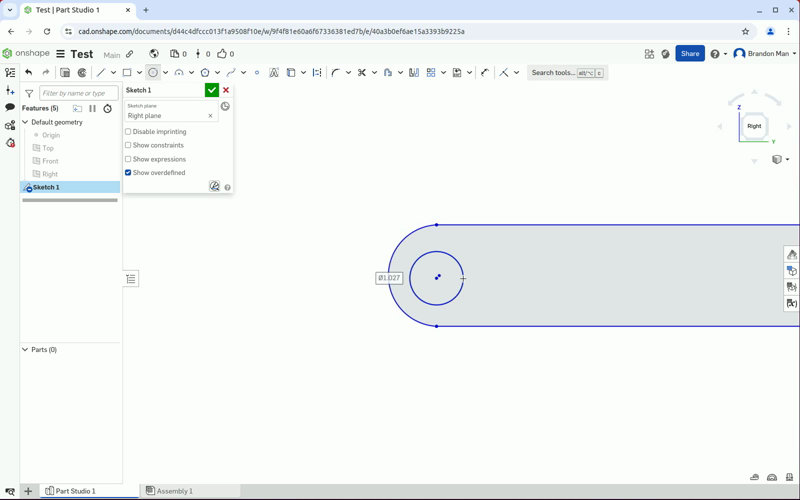
scroll(-6)
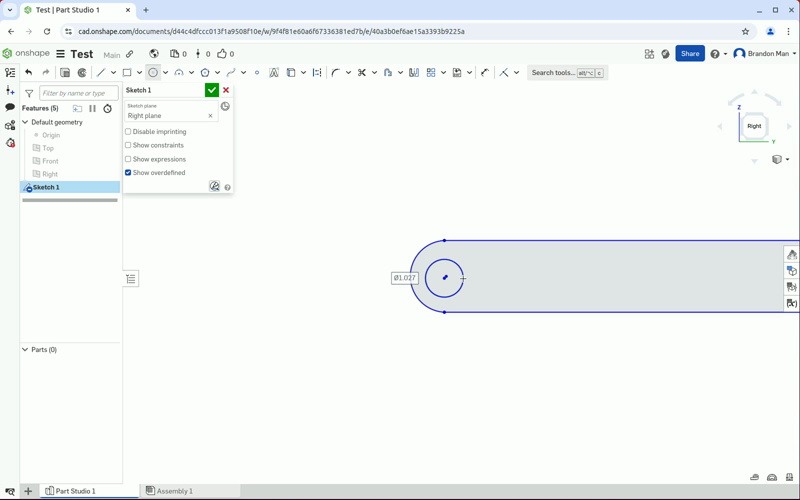
scroll(-6)
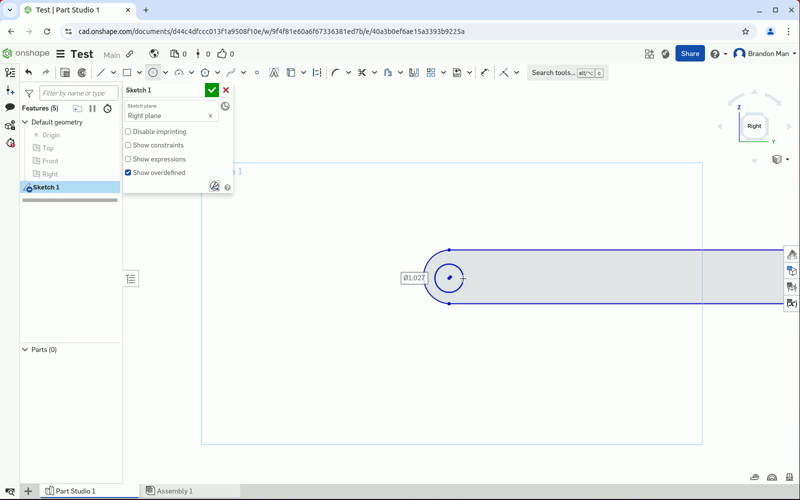
scroll(-6)
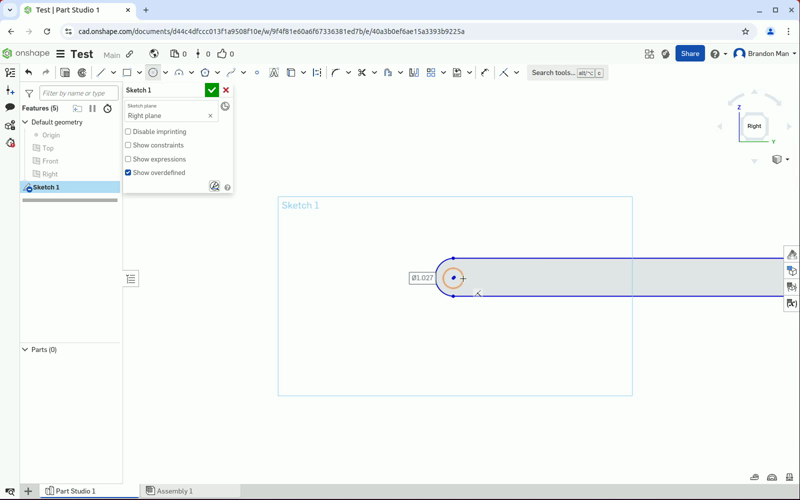
scroll(-6)
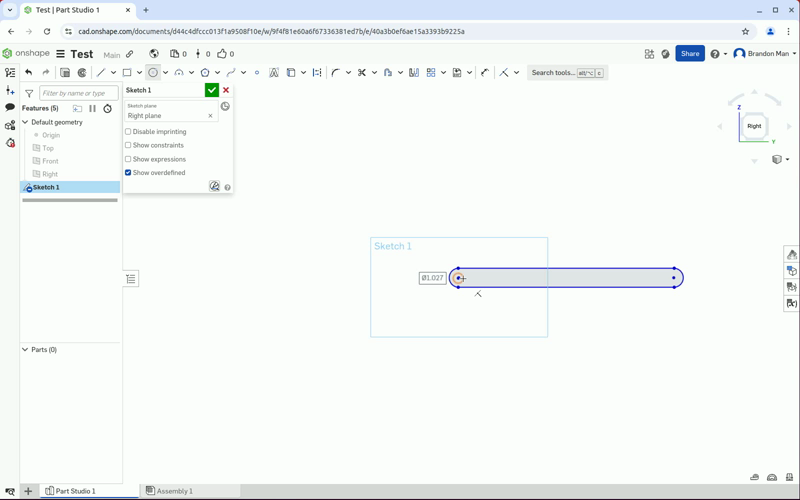
scroll(-6)
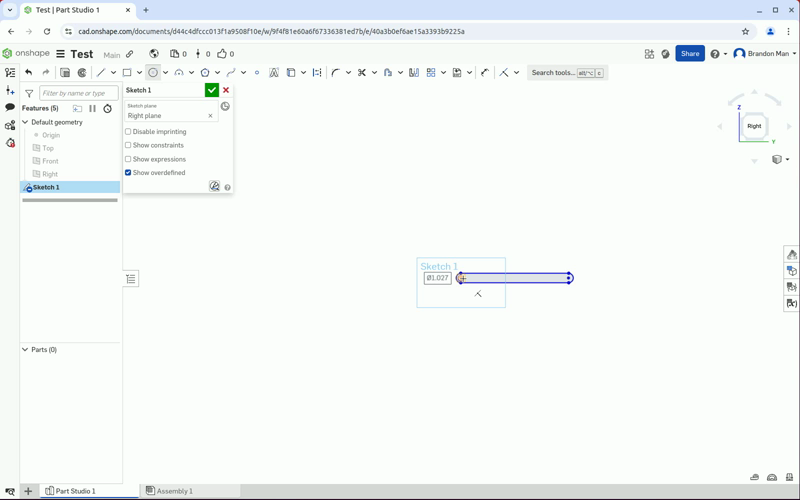
key(esc)
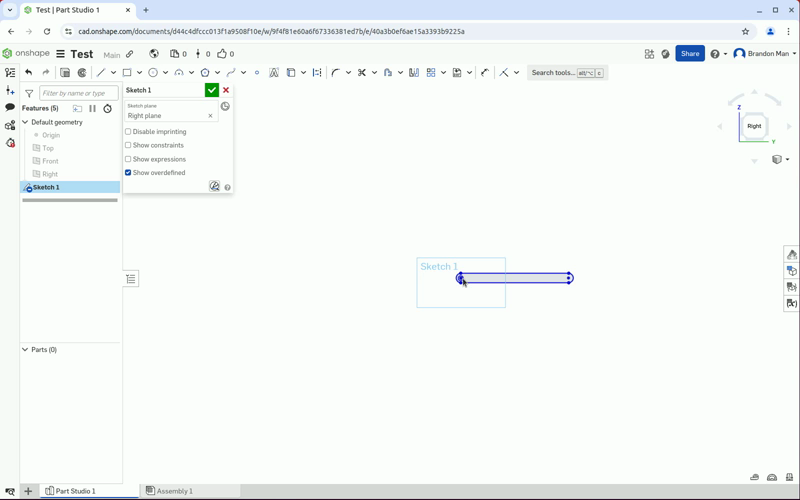
key(c)
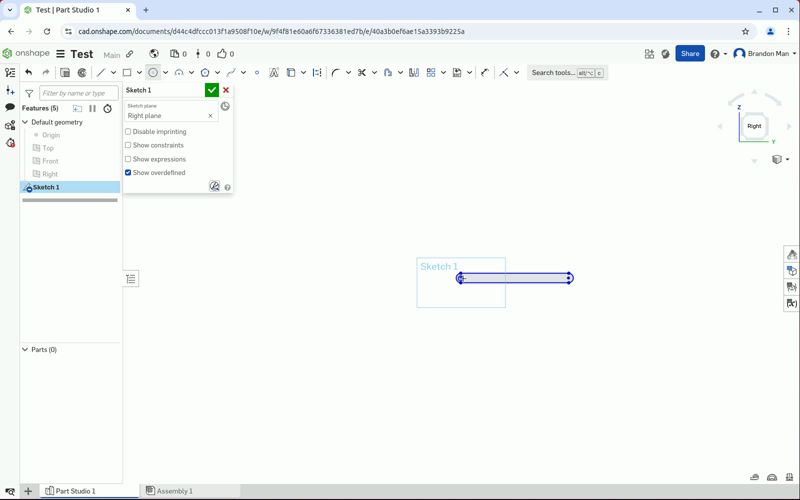
key_down(shift)
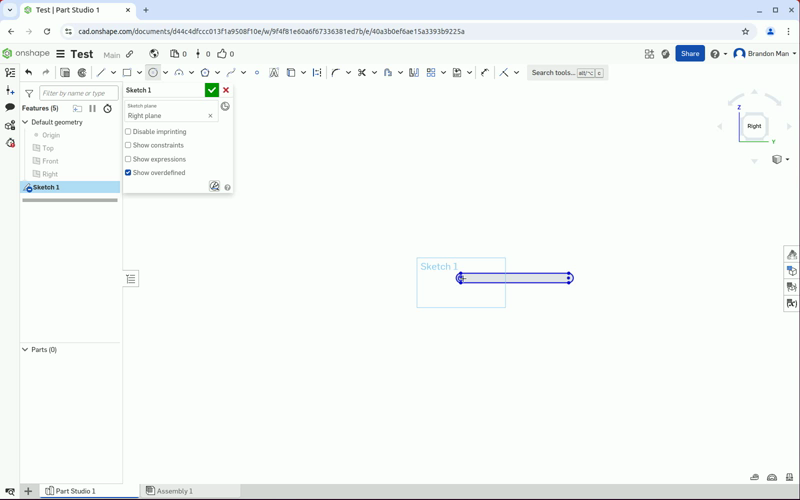
mouse_move(568, 278)
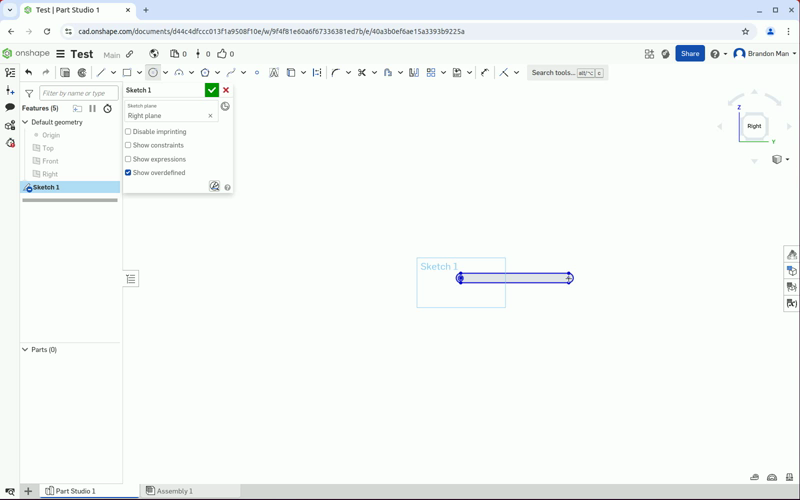
click(568, 278)
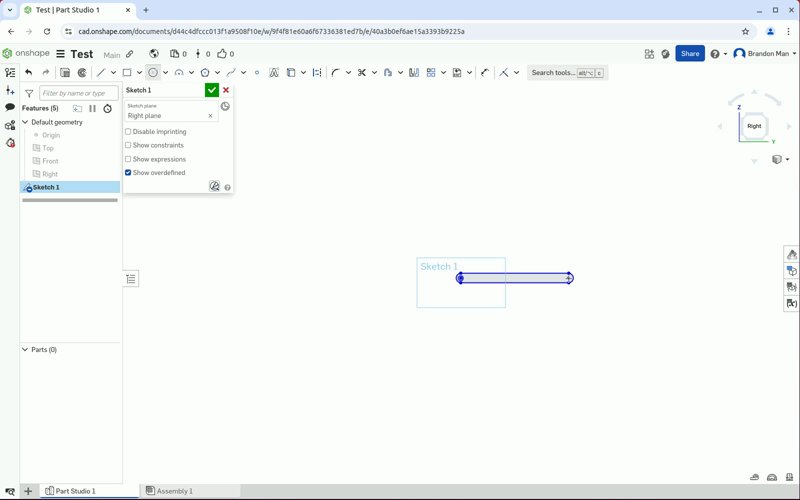
key_up(shift)
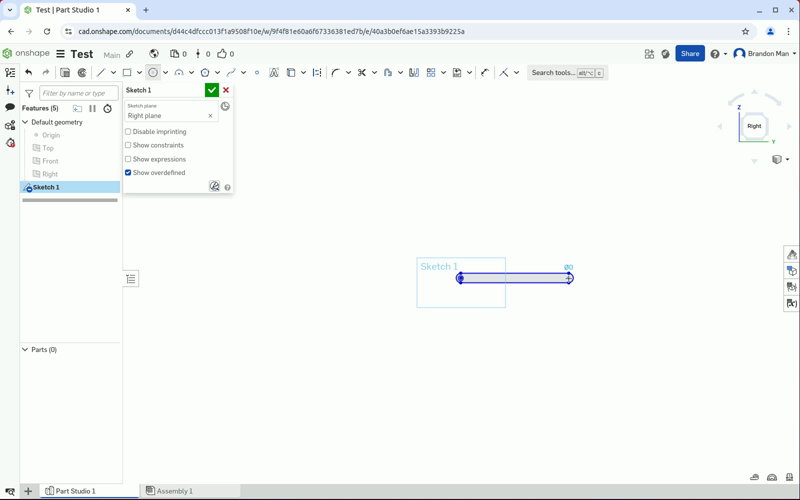
mouse_move(570, 278)
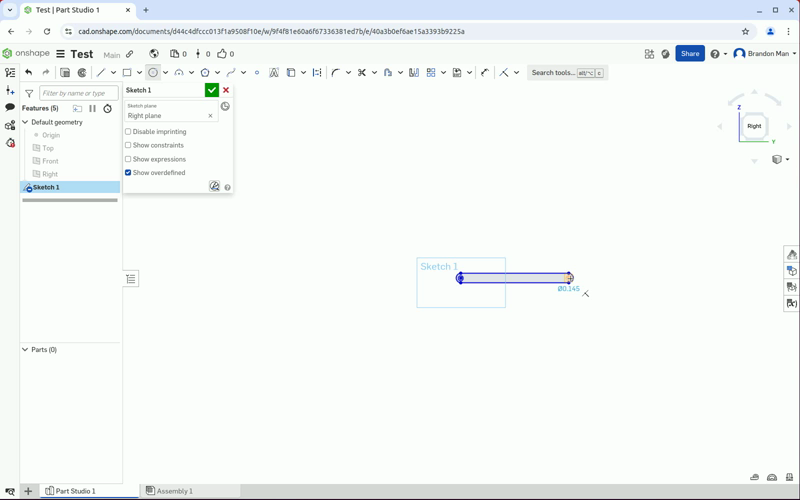
scroll(6)
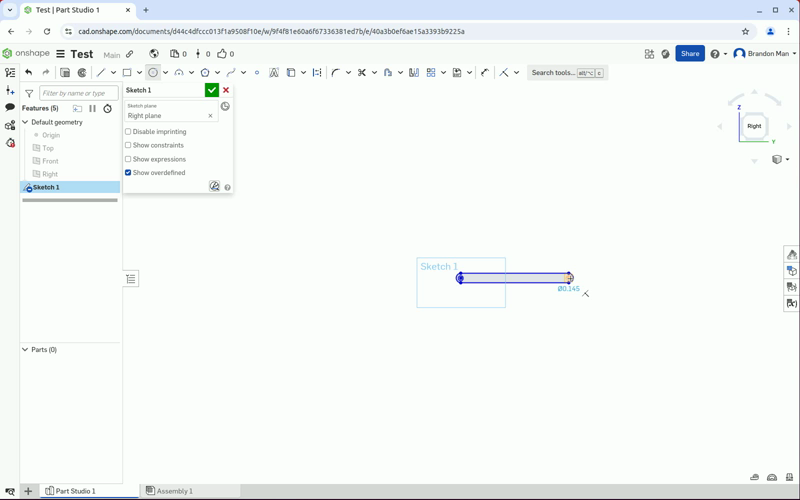
scroll(6)
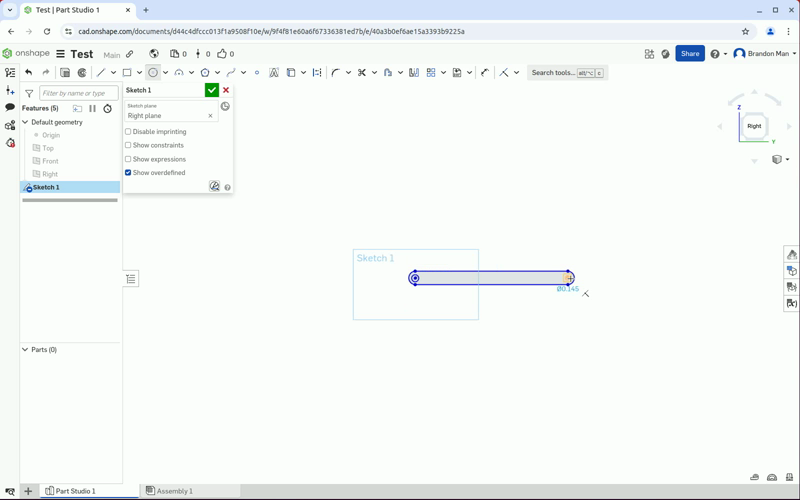
scroll(6)
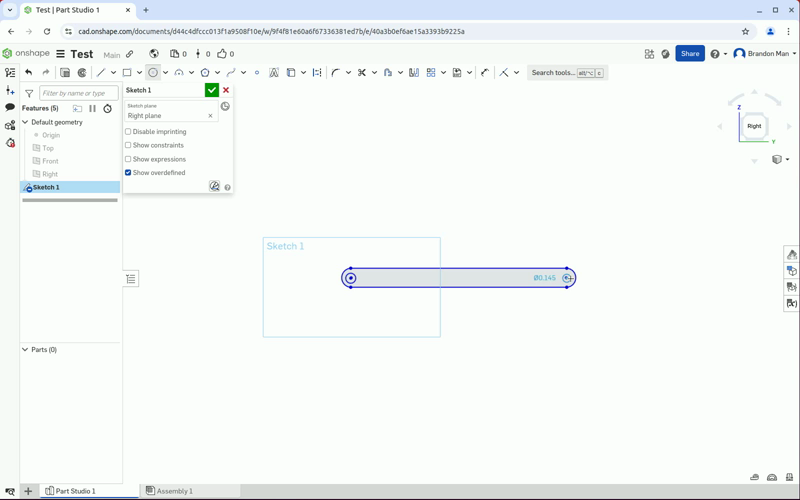
scroll(6)
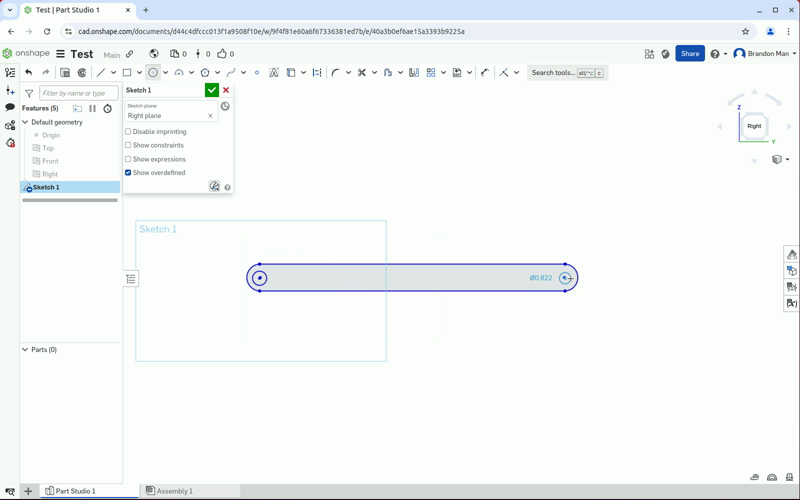
scroll(6)
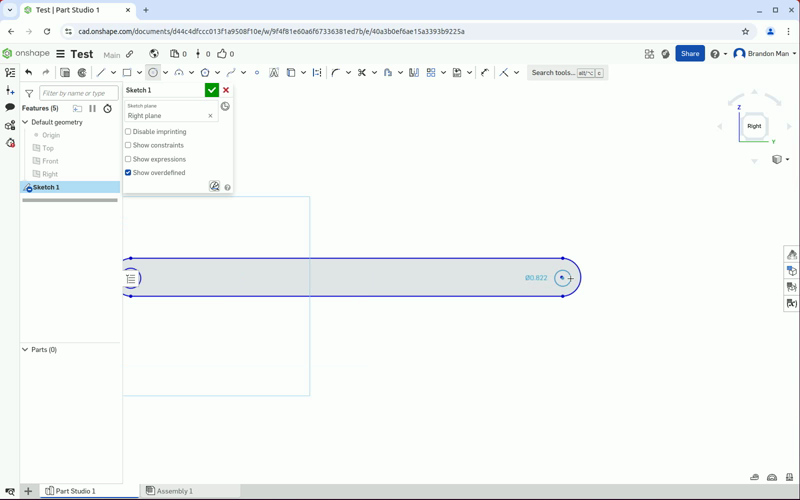
scroll(6)
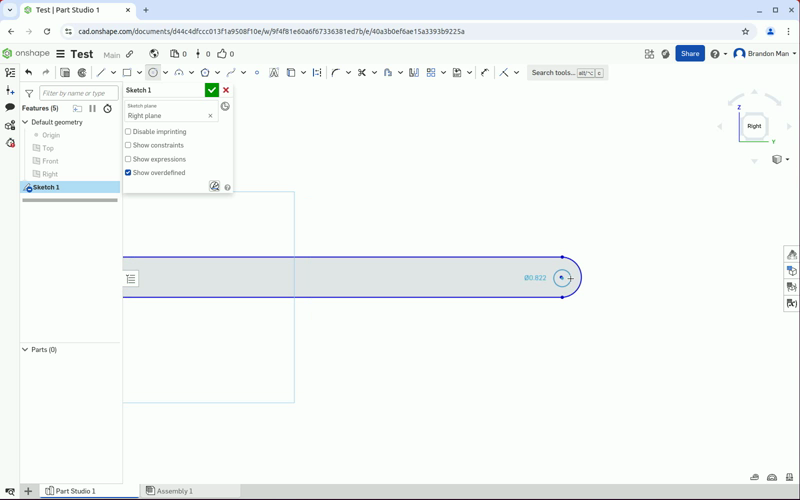
scroll(6)
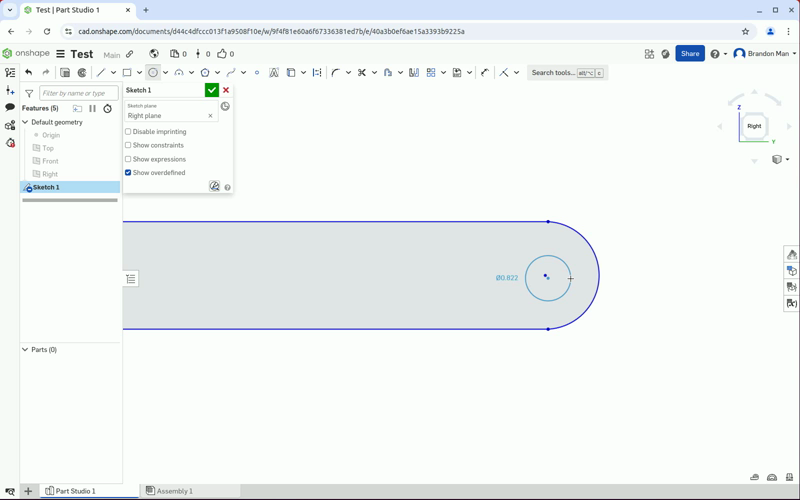
click(570, 278)
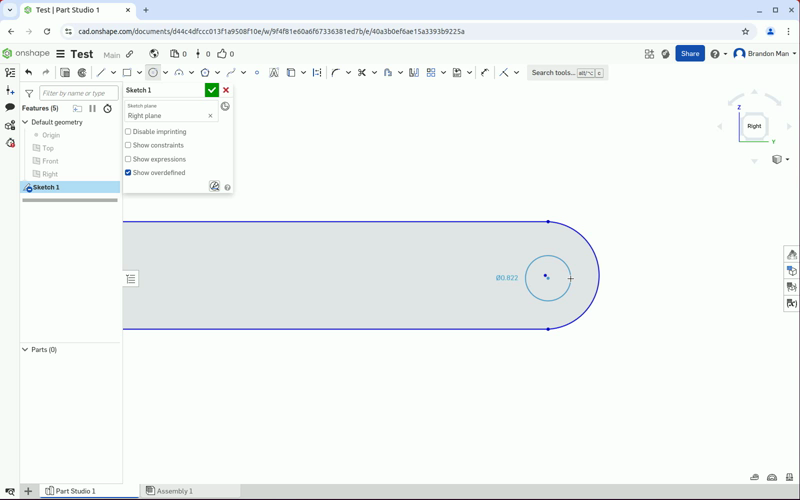
scroll(-6)
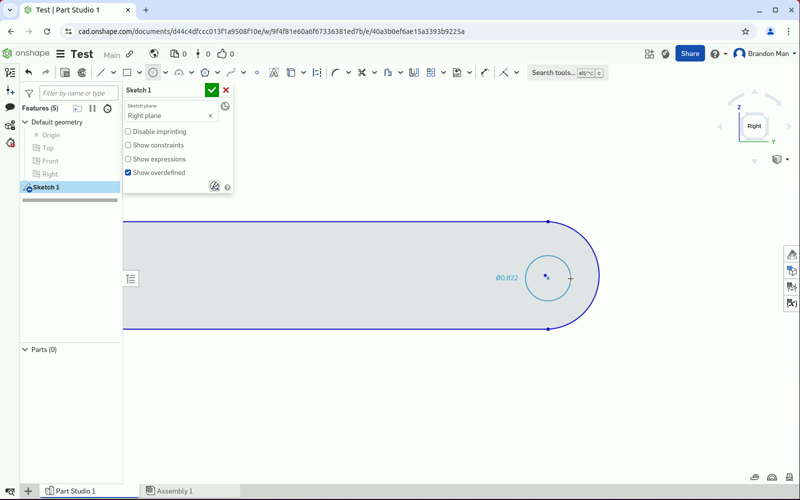
scroll(-6)
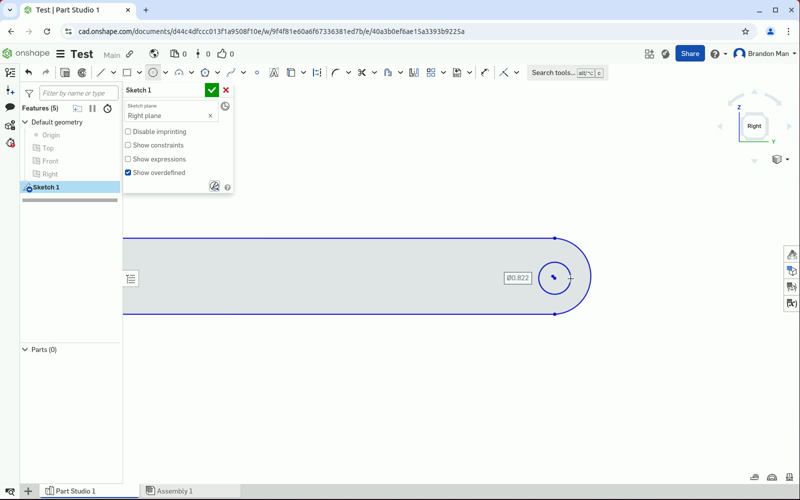
scroll(-6)
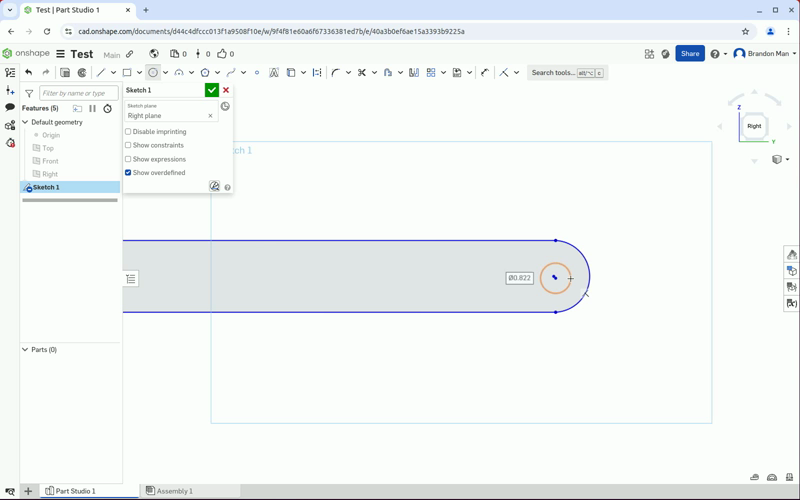
scroll(-6)
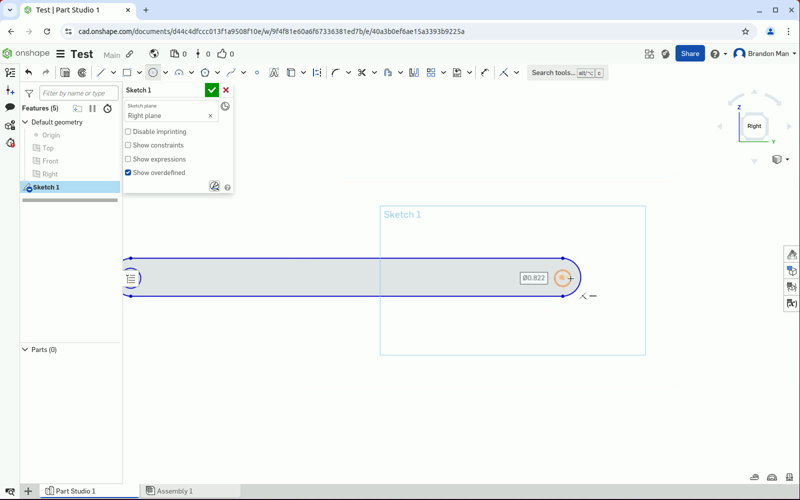
scroll(-6)
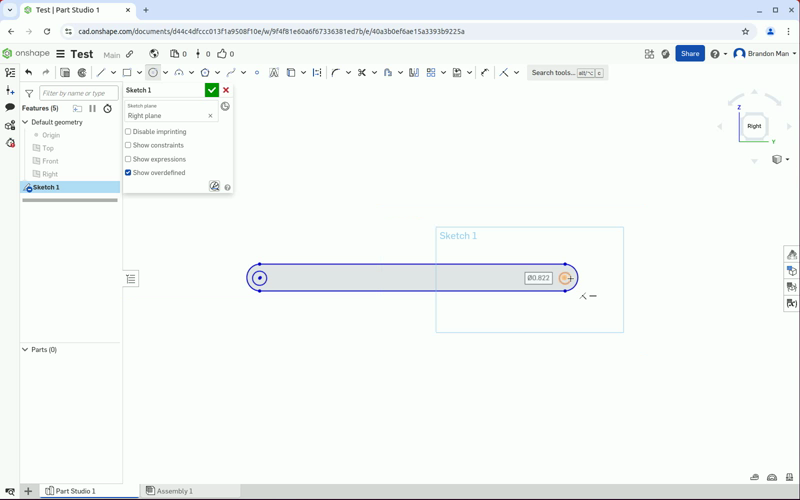
scroll(-6)
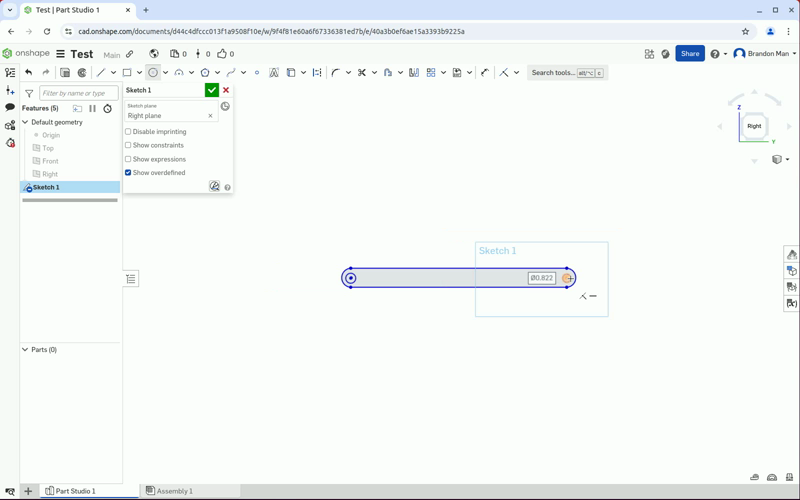
scroll(-6)
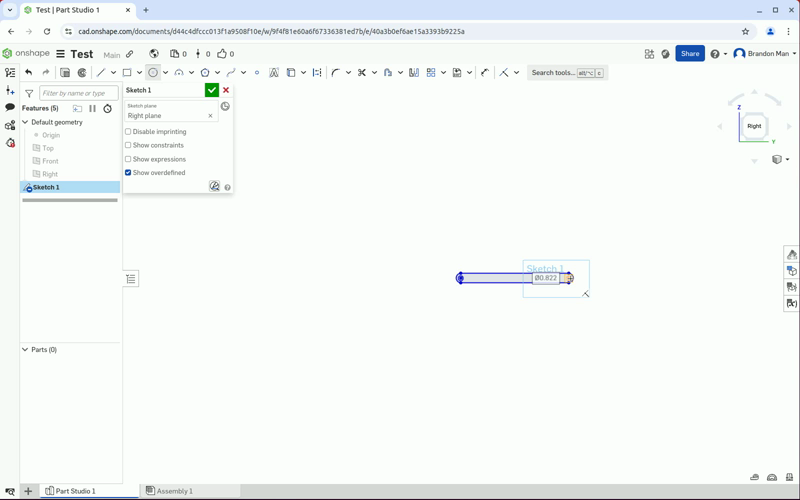
key(esc)
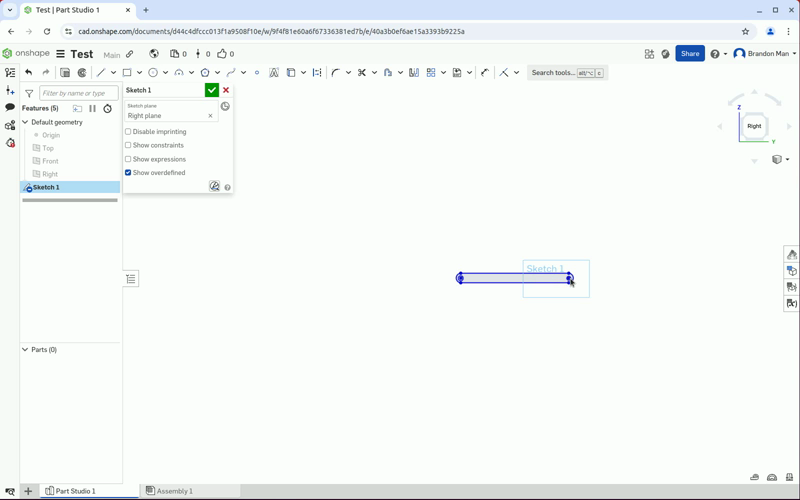
mouse_move(467, 279)
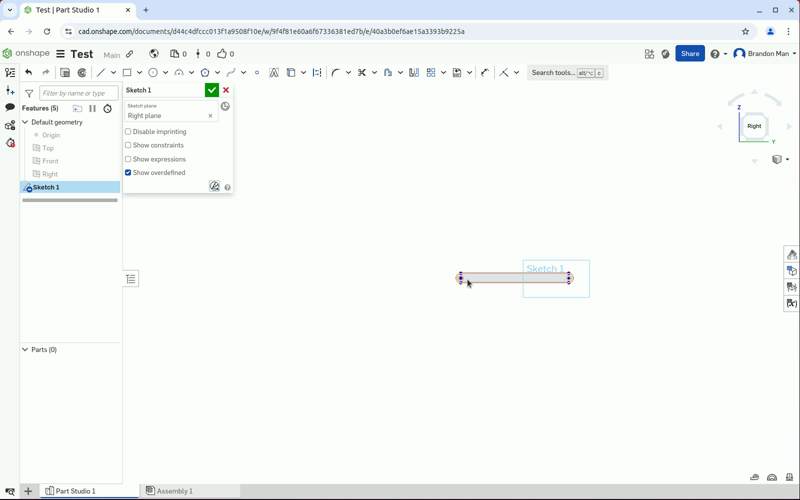
scroll(6)
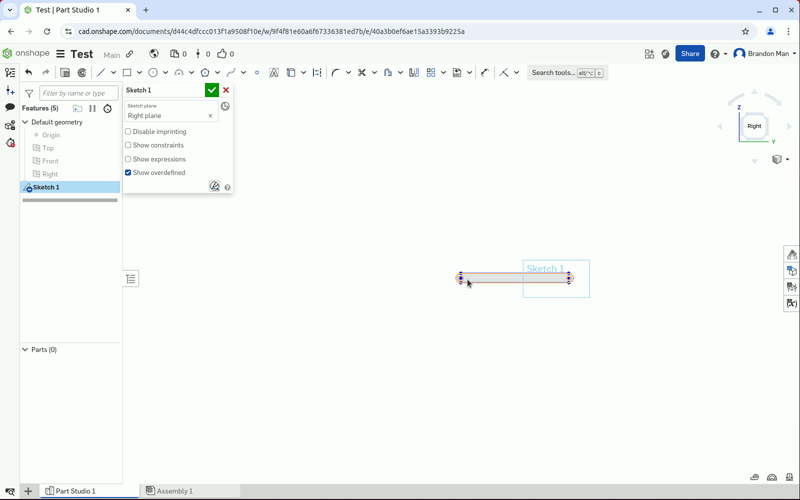
scroll(6)
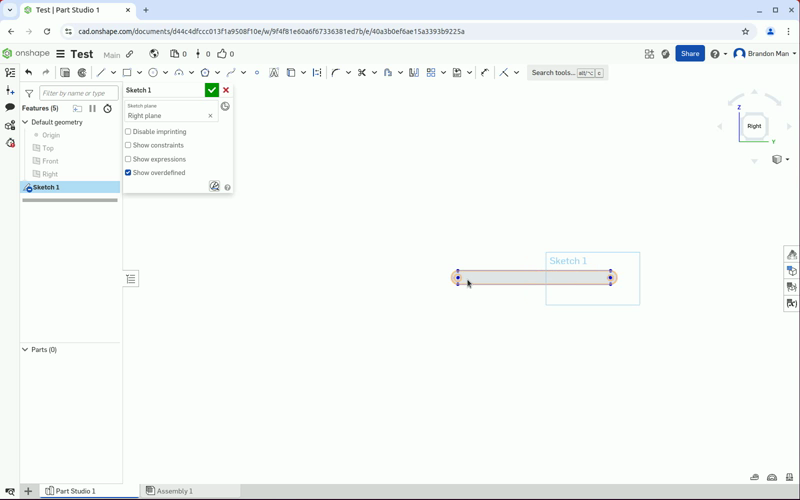
scroll(6)
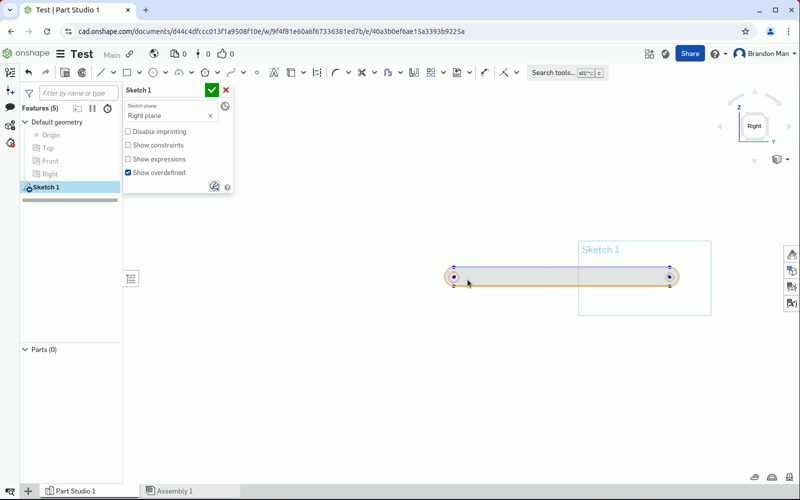
scroll(6)
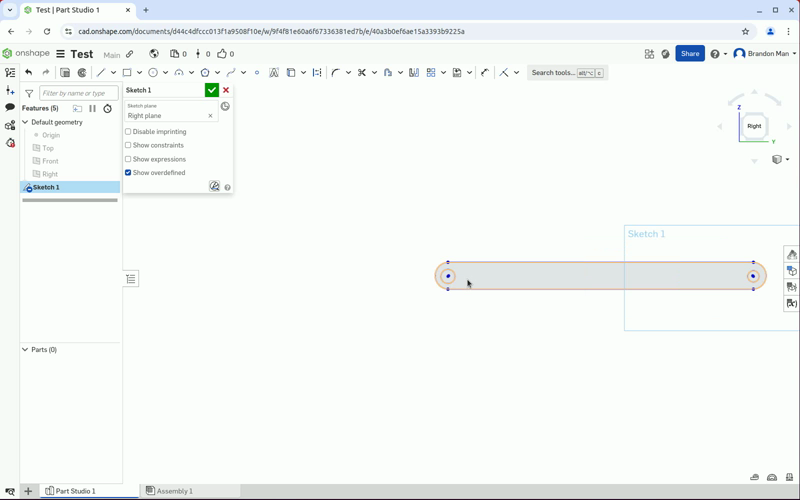
scroll(6)
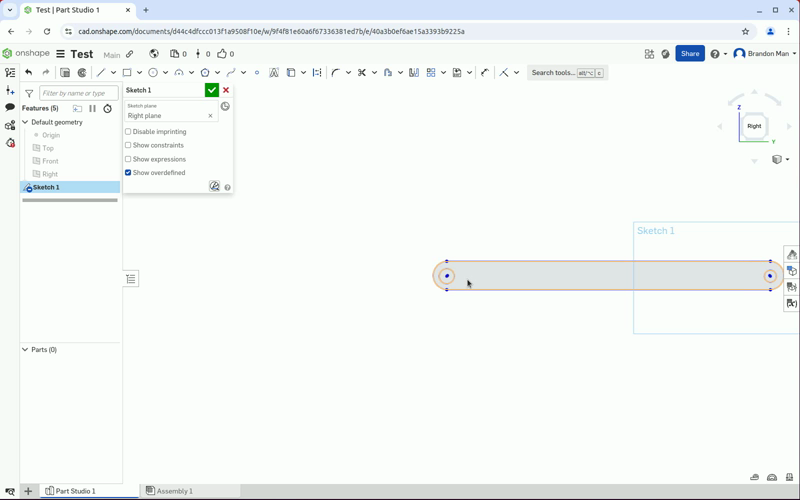
scroll(6)
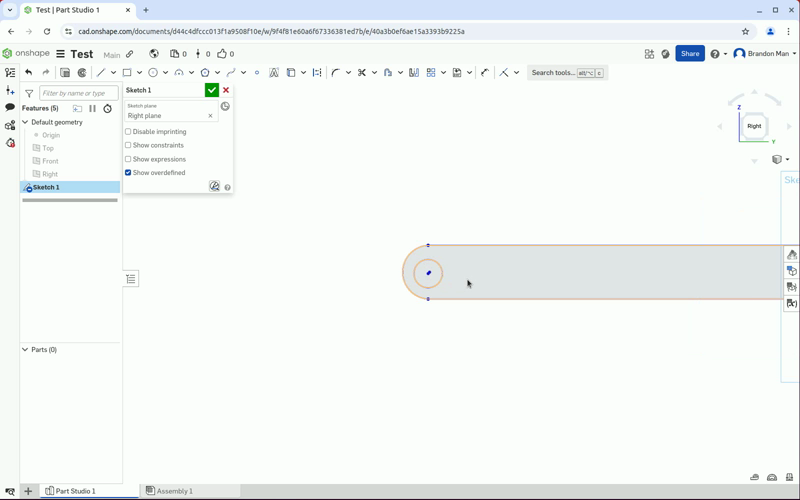
scroll(6)
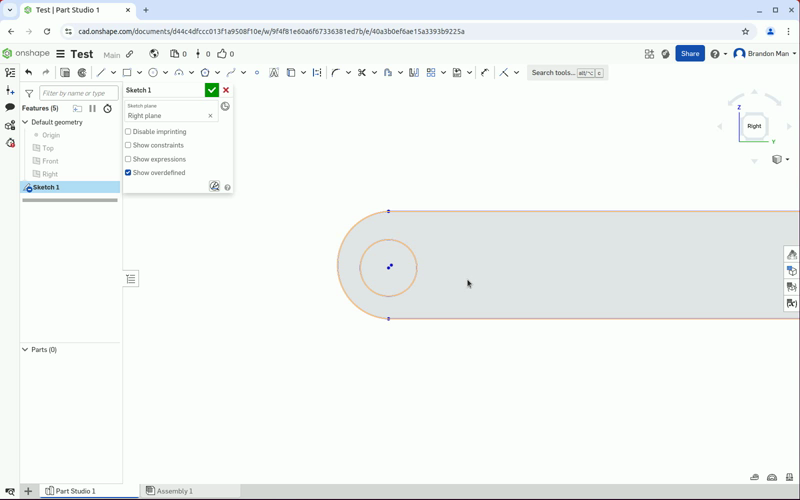
click(467, 279)
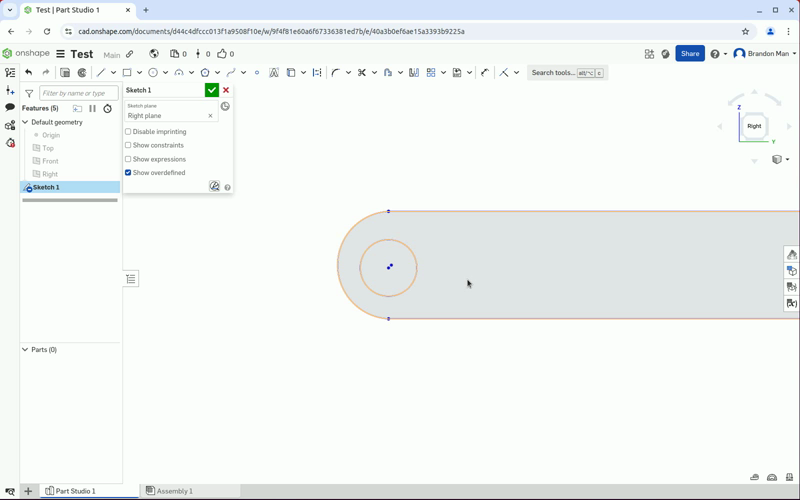
scroll(-6)
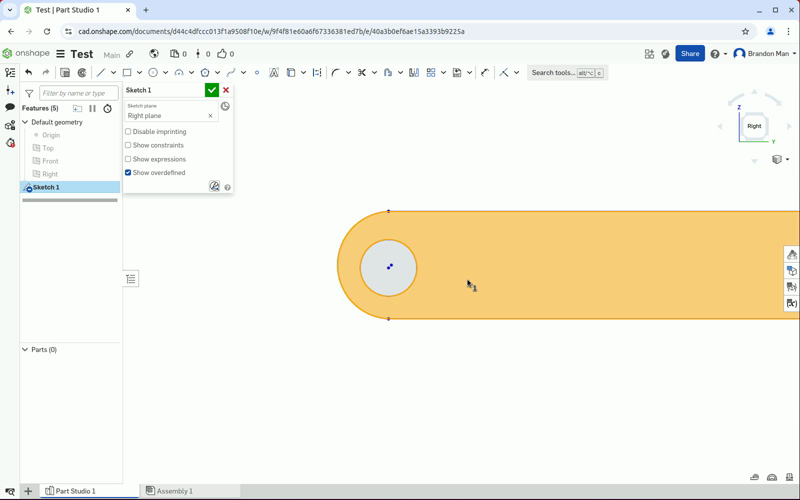
scroll(-6)
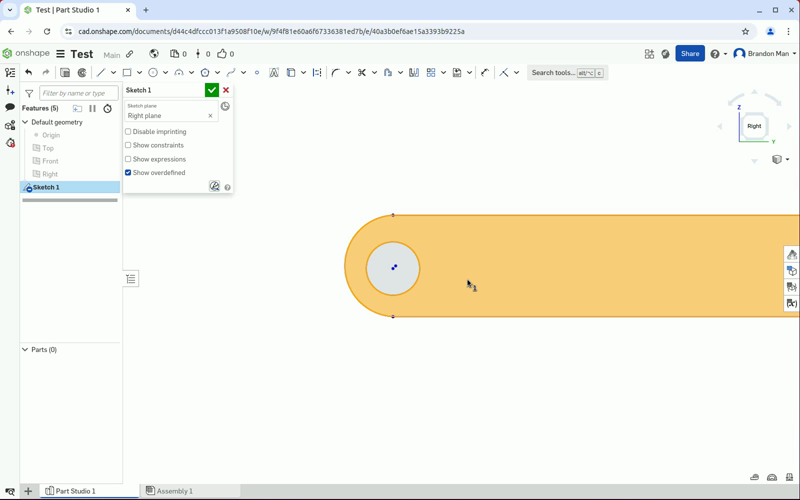
scroll(-6)
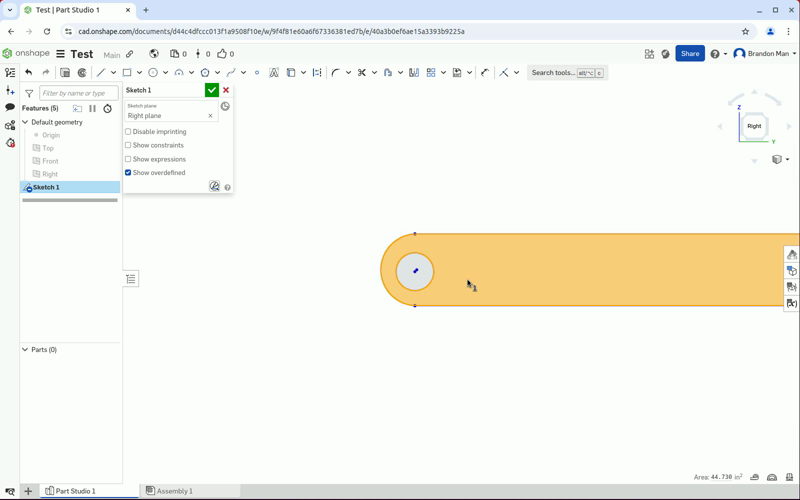
scroll(-6)
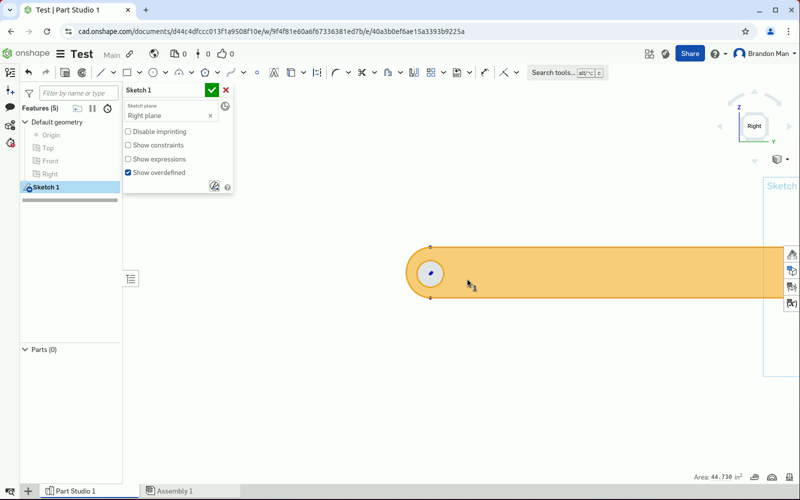
scroll(-6)
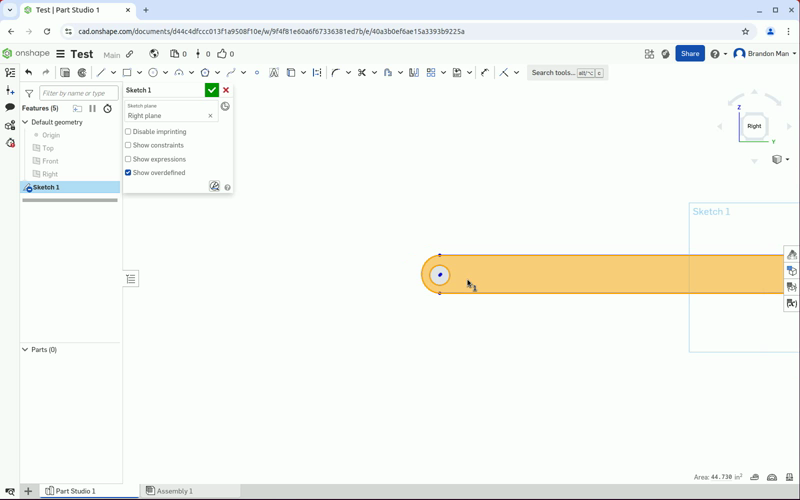
scroll(-6)
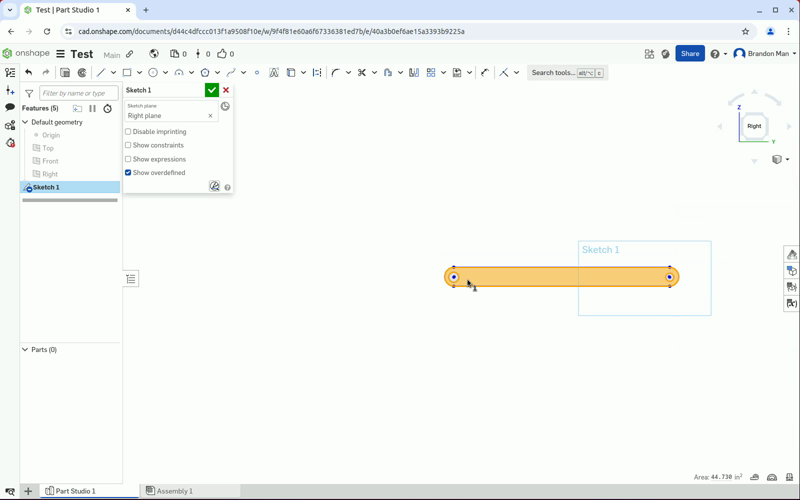
scroll(-6)
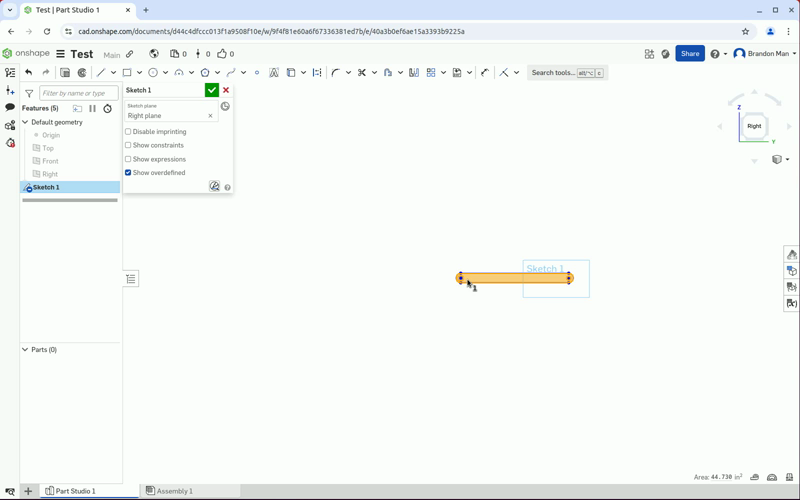
mouse_move(73, 352)
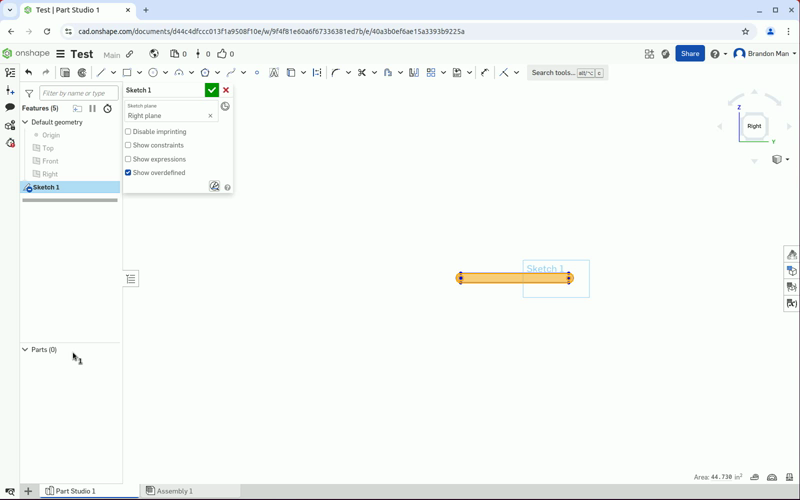
key(shift+y)
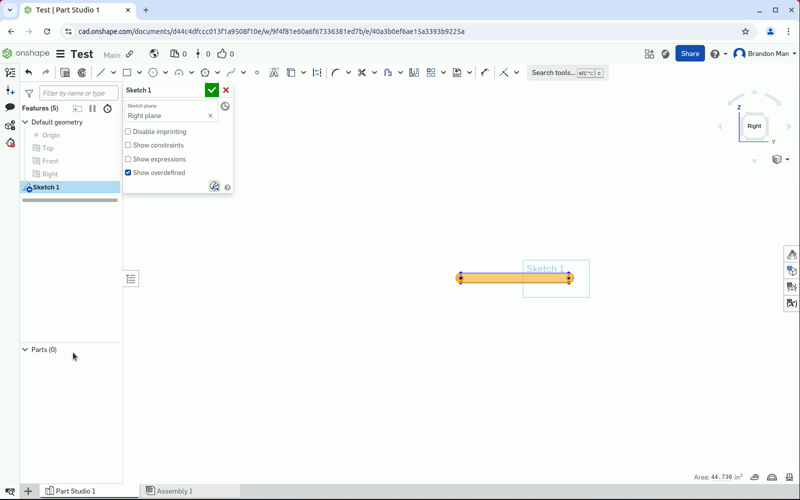
key(shift+e)
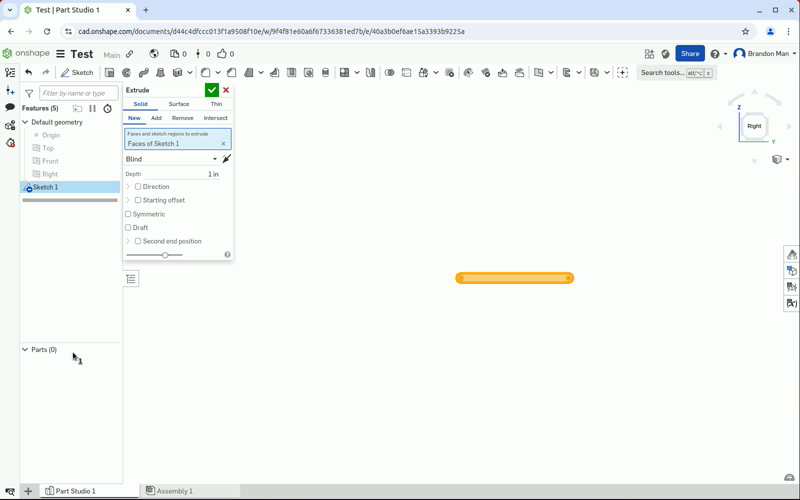
mouse_move(143, 106)
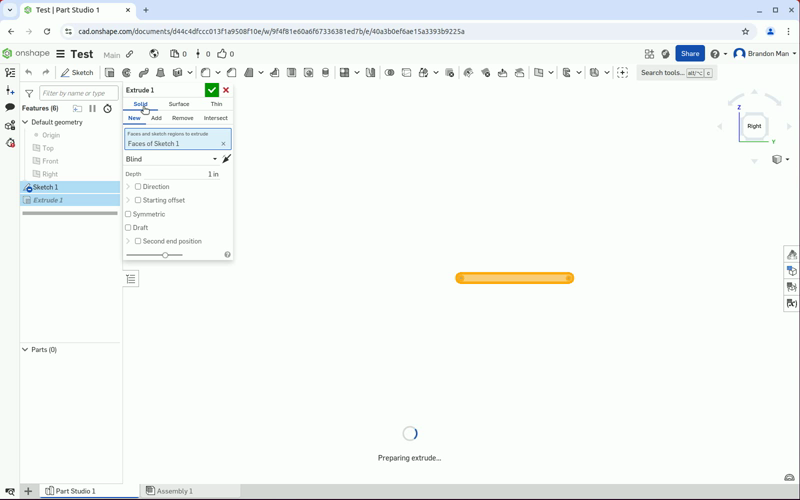
click(143, 106)
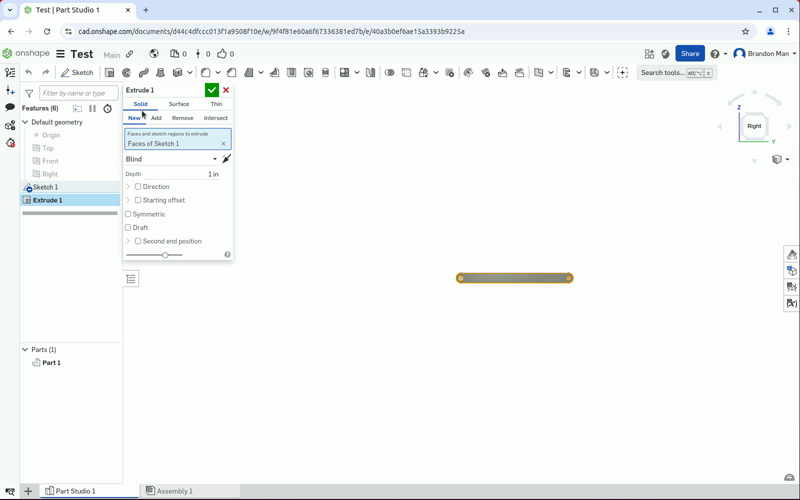
mouse_move(137, 120)
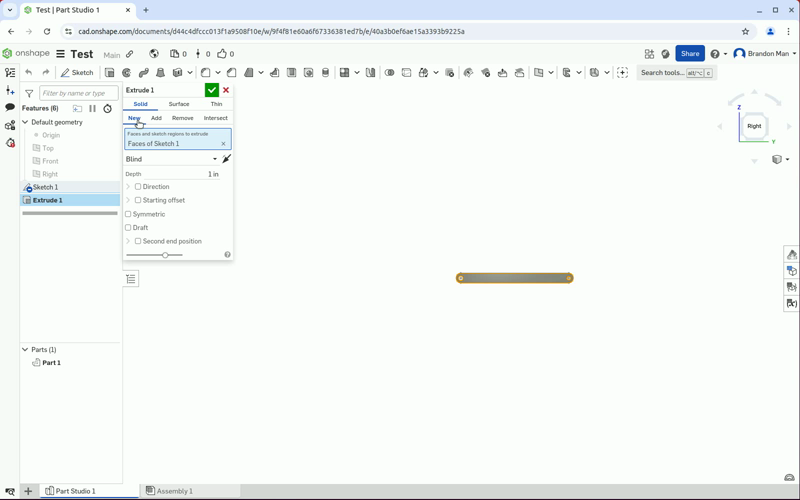
click(137, 120)
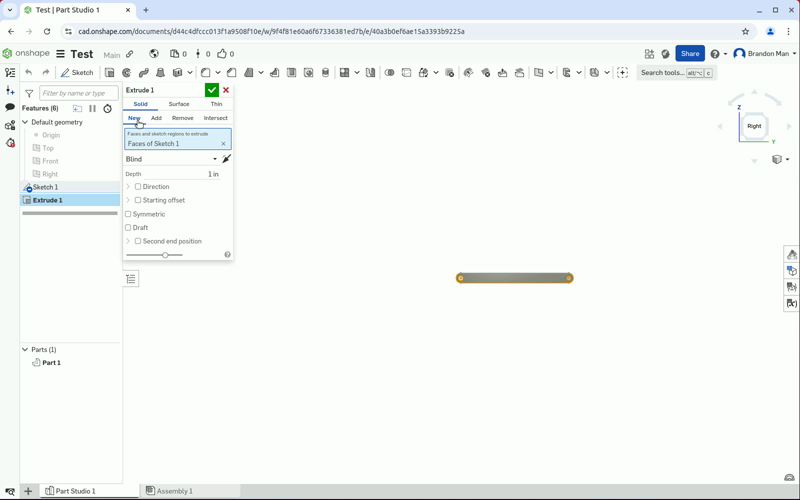
key(tab, 4)
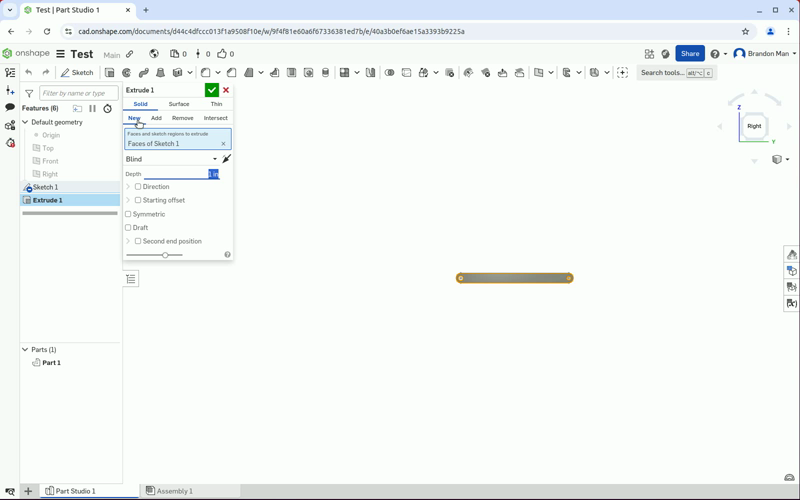
text(0.722)
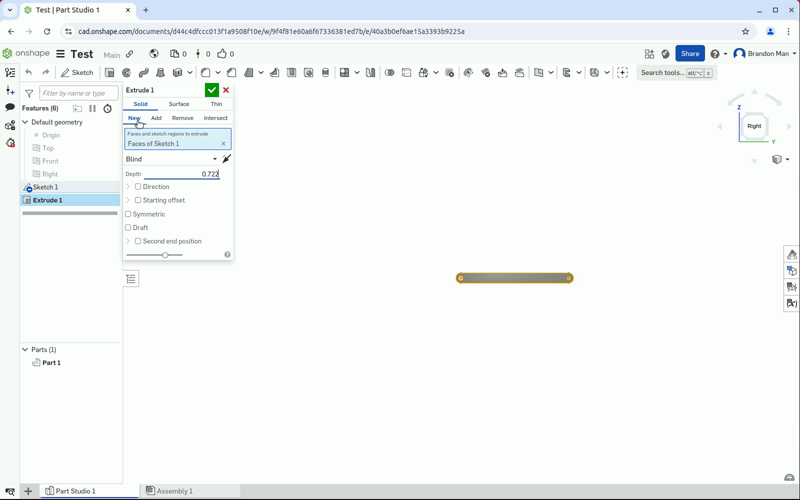
key(enter)
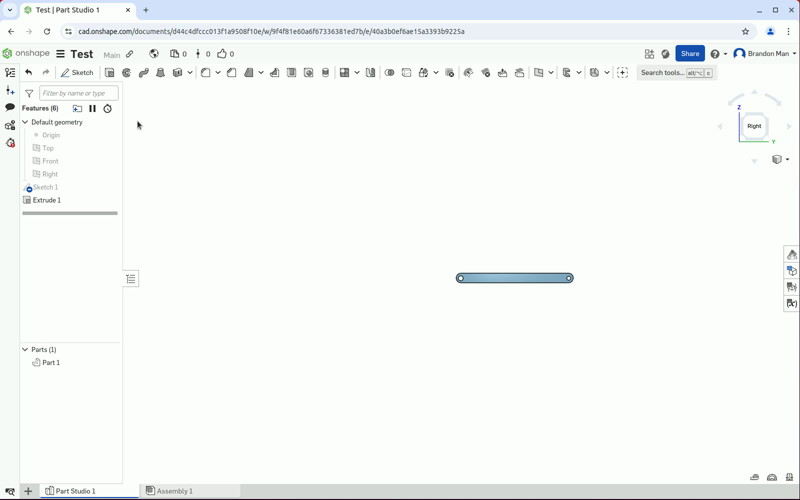
key(shift+h)
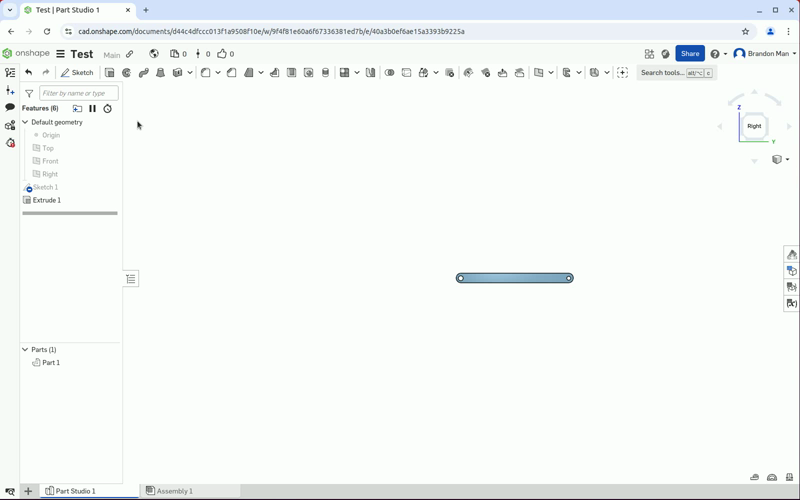
key(shift+h)
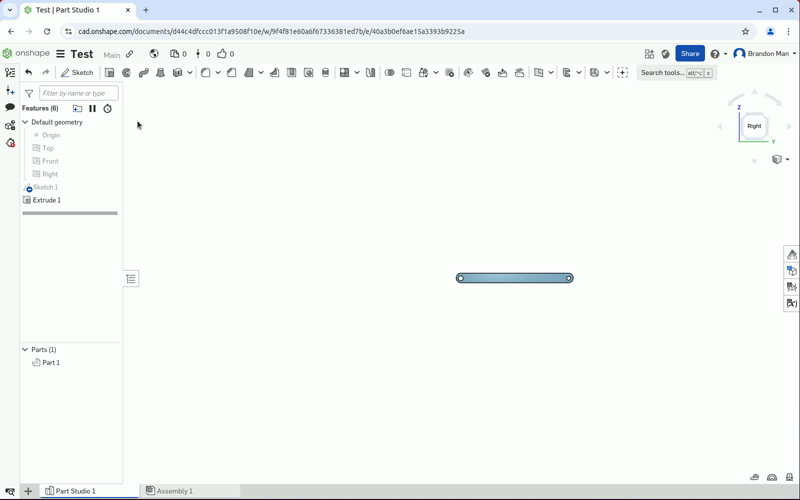
mouse_move(73, 189)
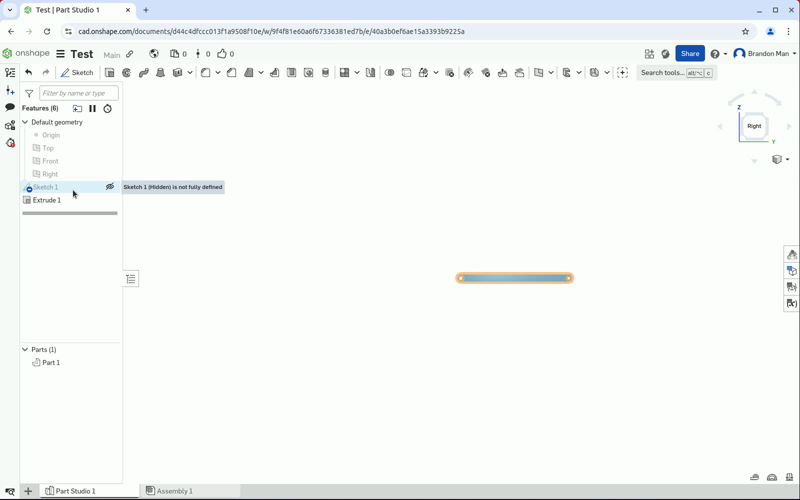
click(73, 189)
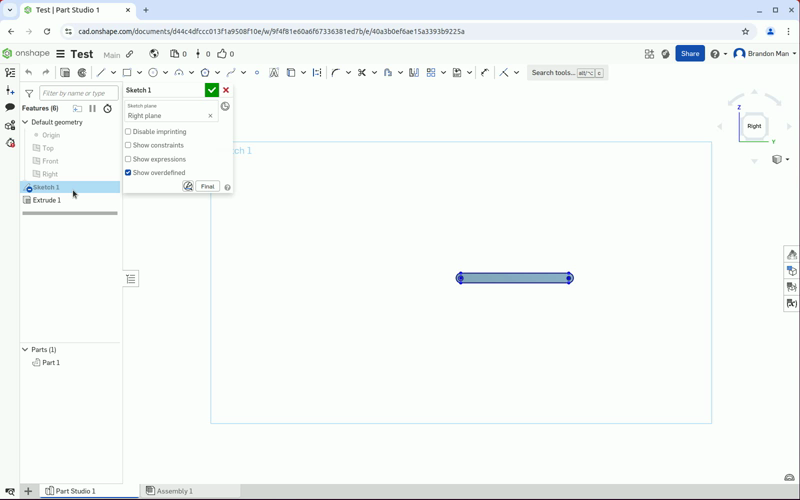
mouse_move(229, 92)
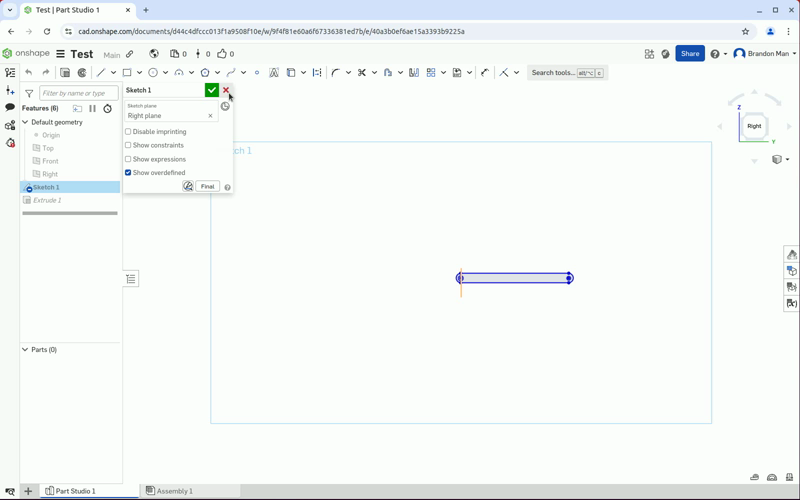
click(229, 92)
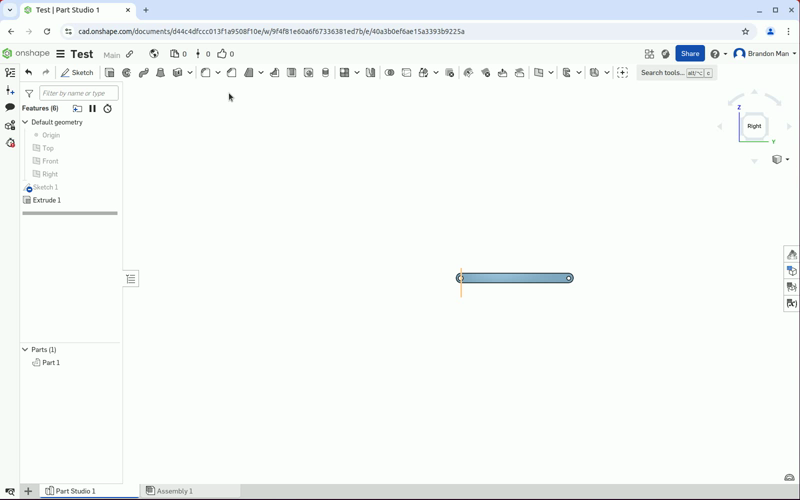
mouse_move(541, 75)
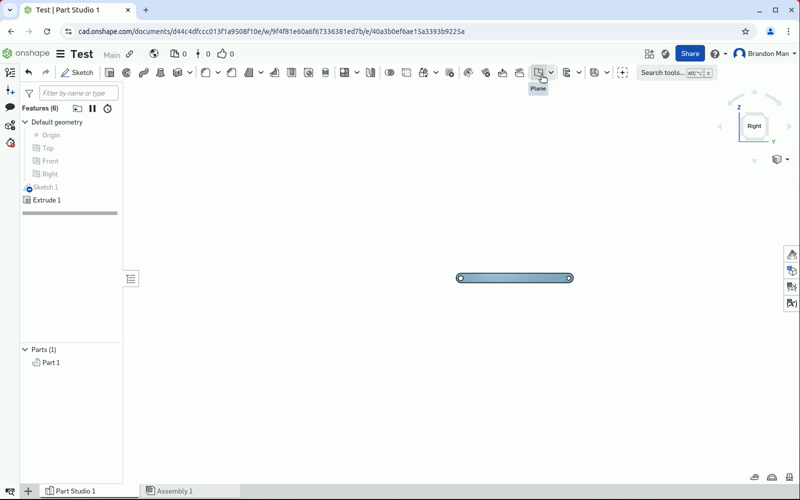
click(541, 75)
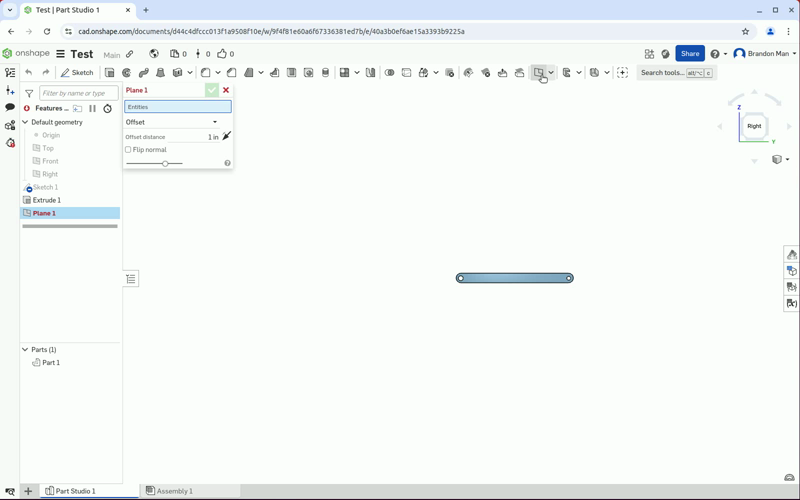
mouse_move(73, 176)
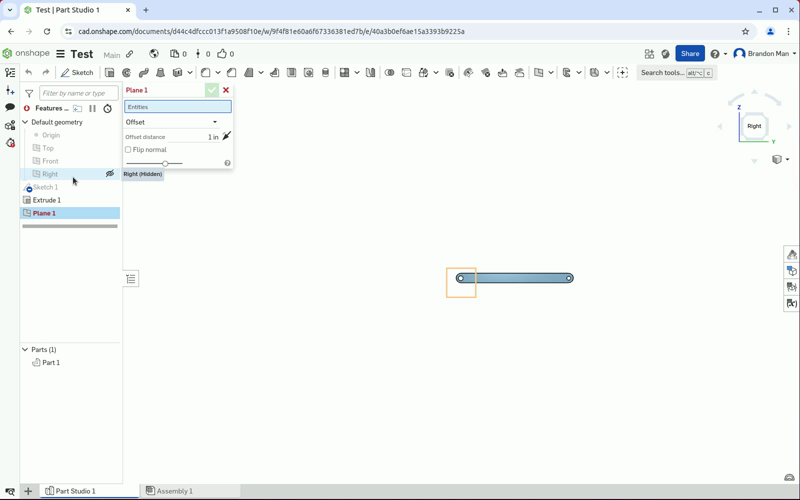
click(73, 176)
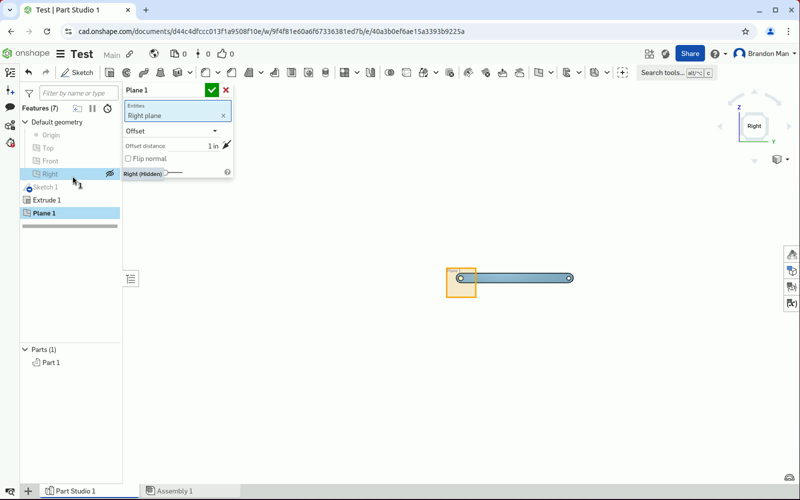
key(tab, 2)
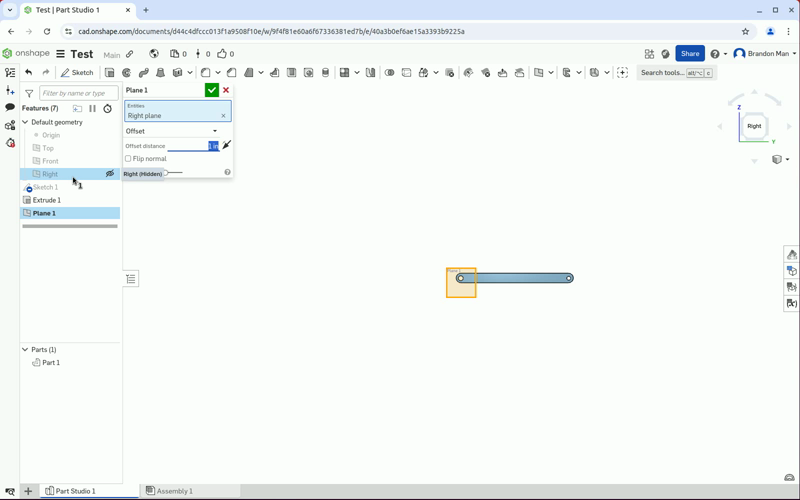
text(0.709)
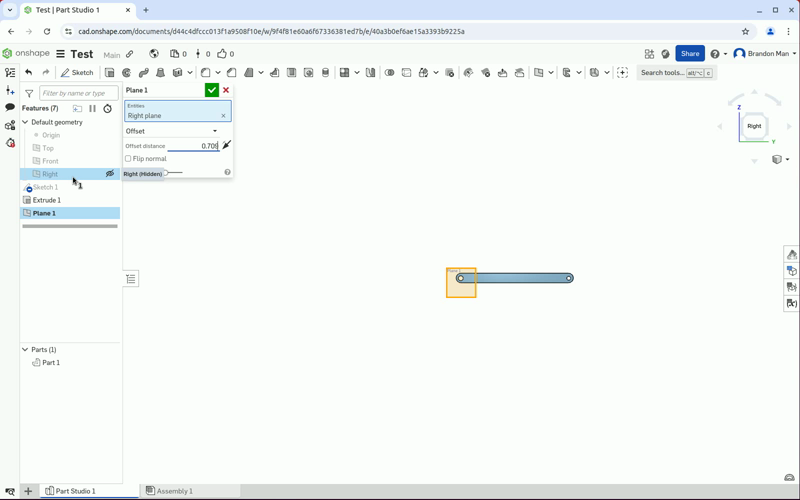
key(enter, 2)
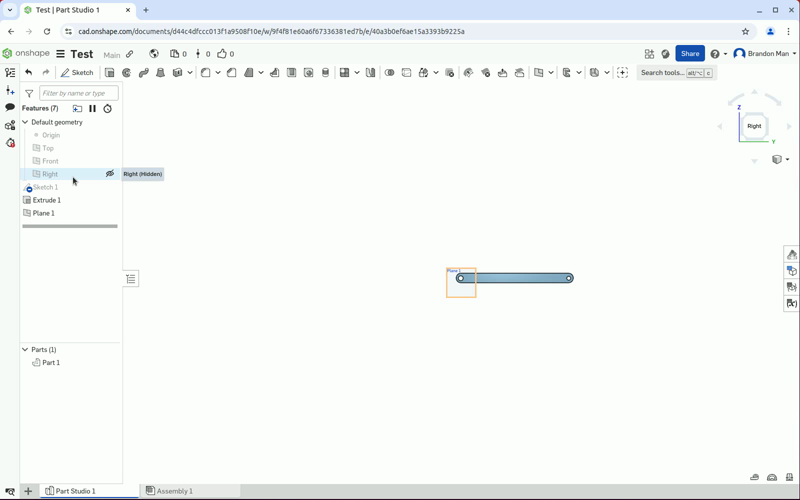
key(shift+s)
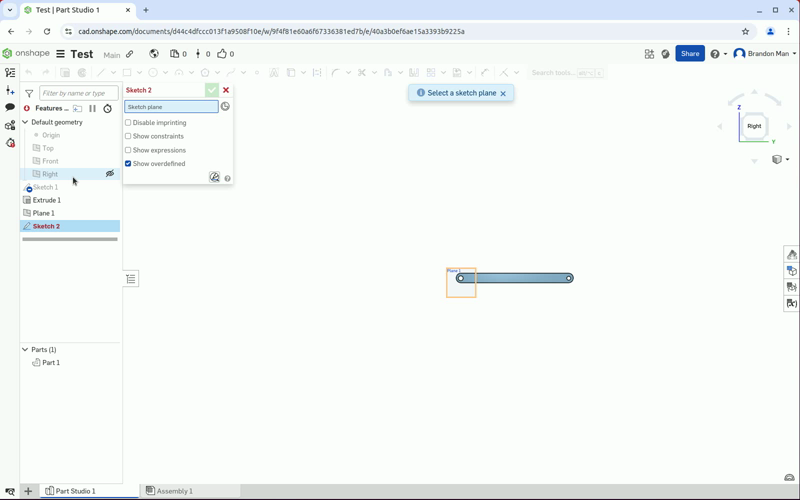
mouse_move(73, 215)
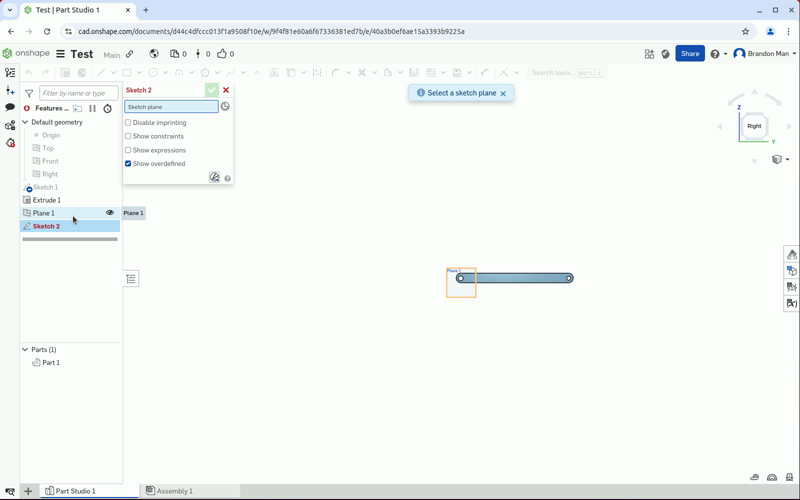
click(73, 215)
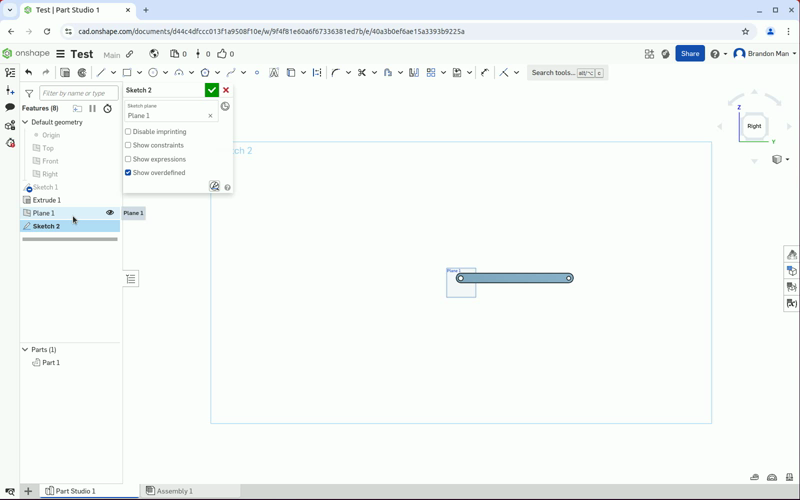
mouse_move(73, 352)
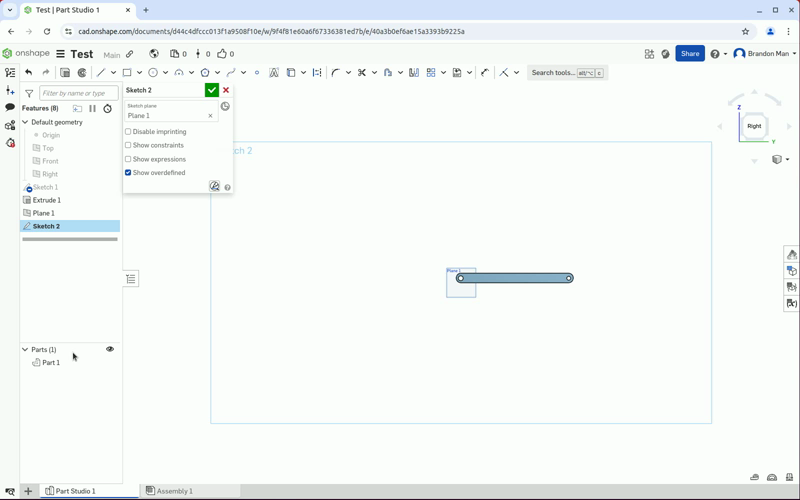
key(y)
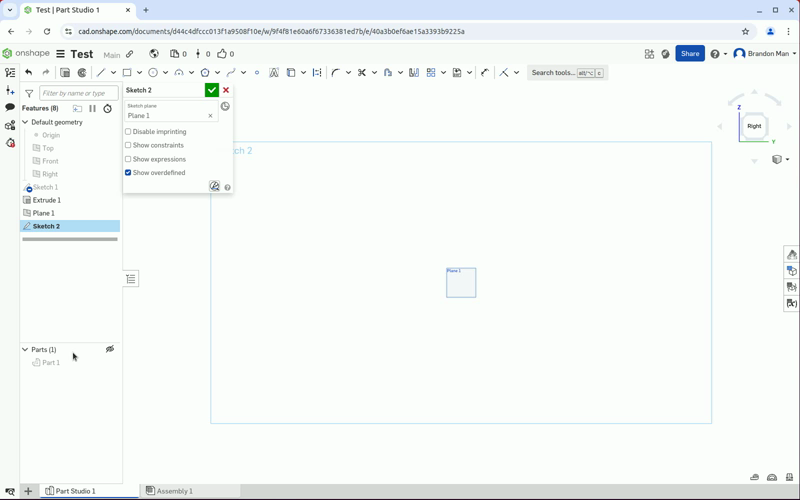
key(c)
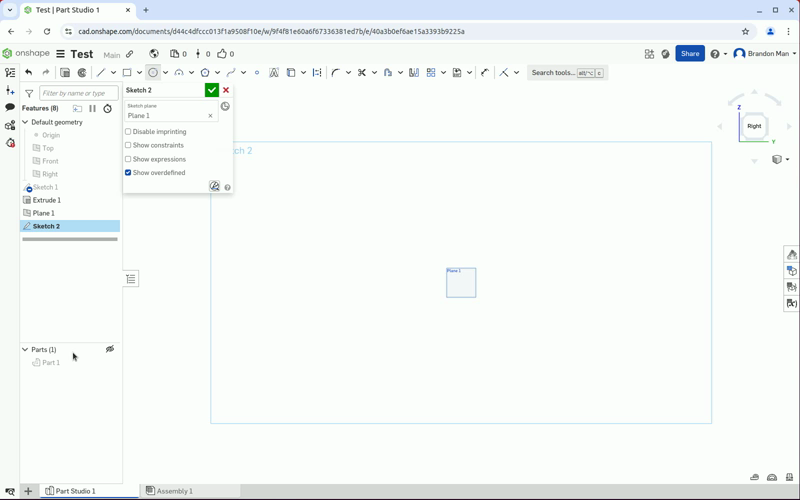
key_down(shift)
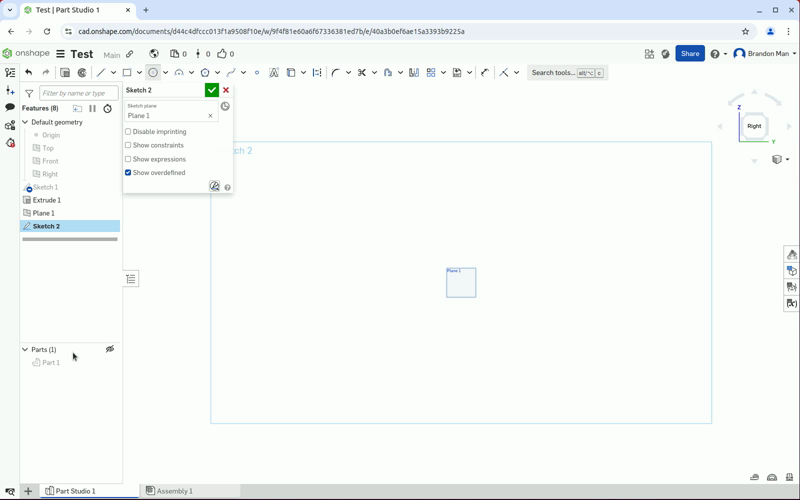
mouse_move(461, 278)
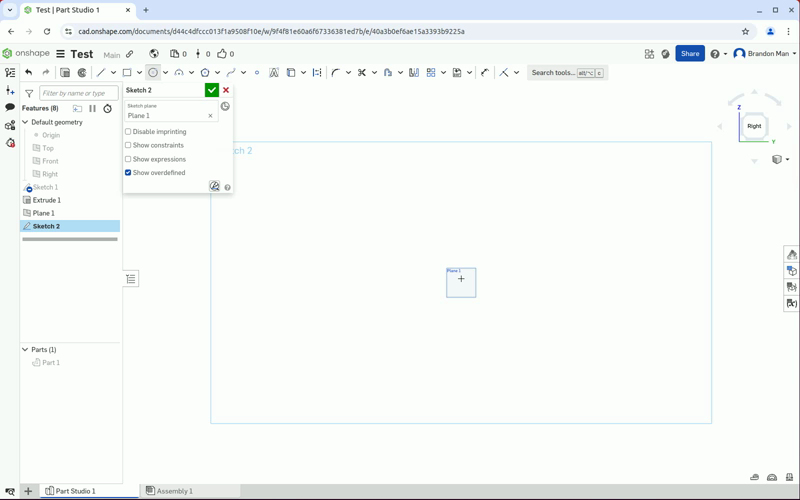
click(461, 278)
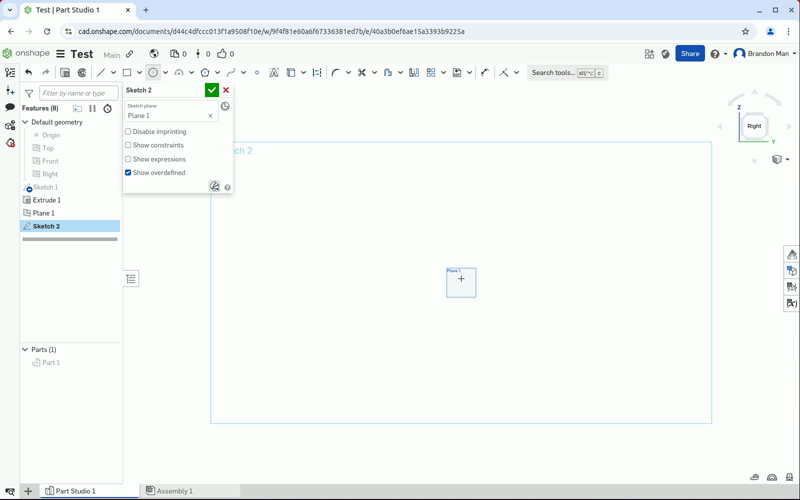
key_up(shift)
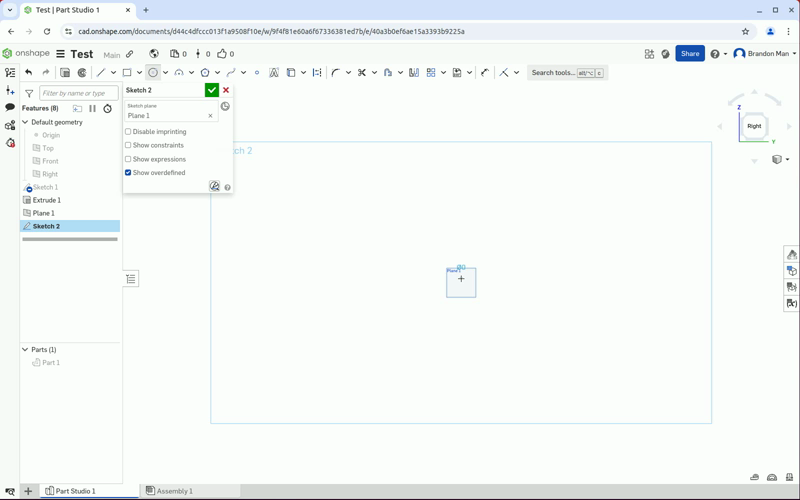
mouse_move(463, 278)
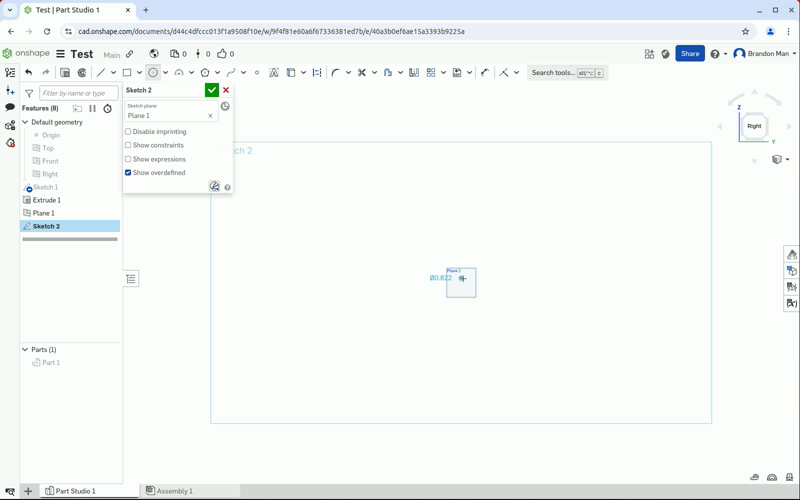
scroll(6)
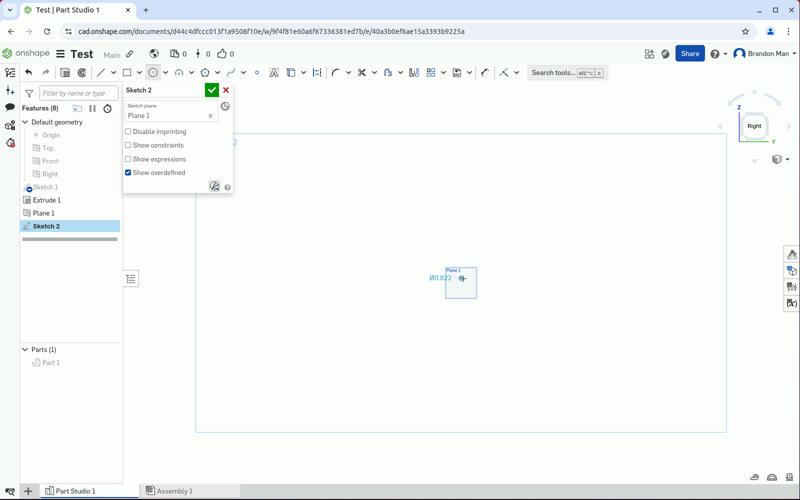
scroll(6)
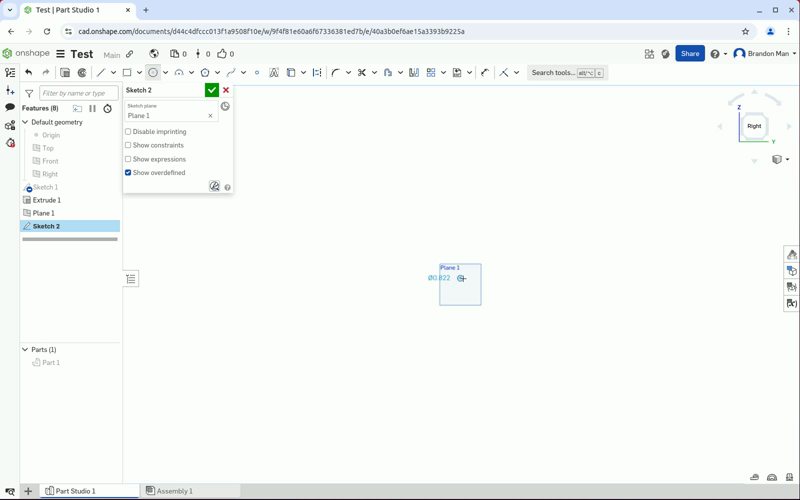
scroll(6)
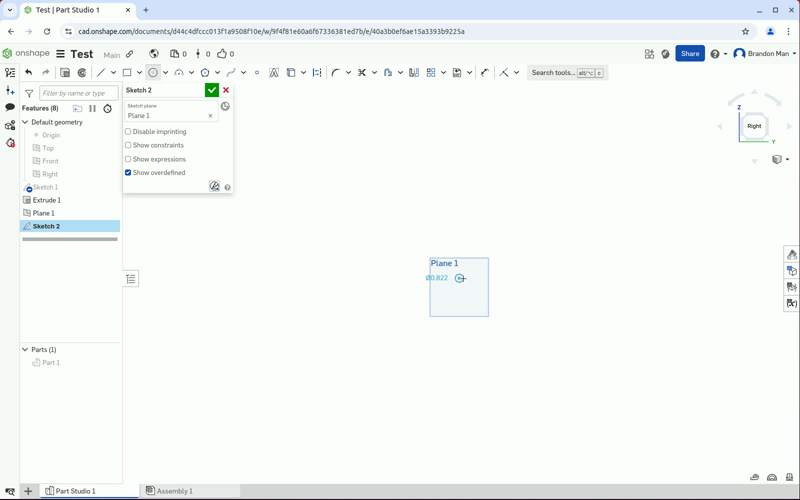
scroll(6)
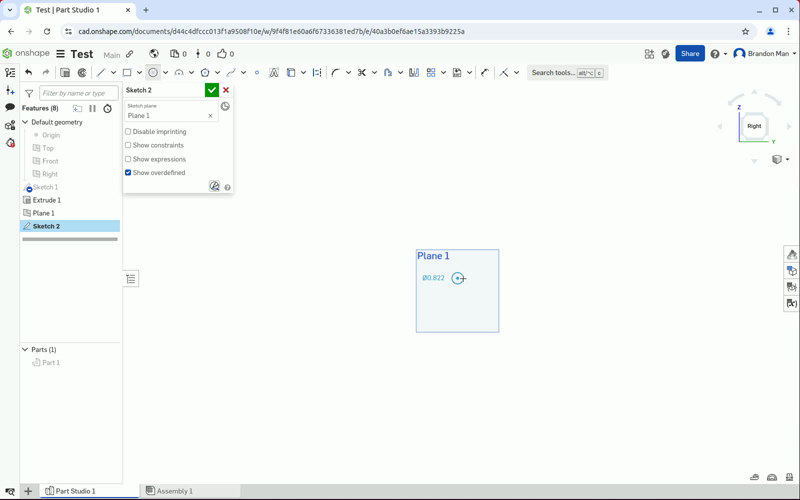
scroll(6)
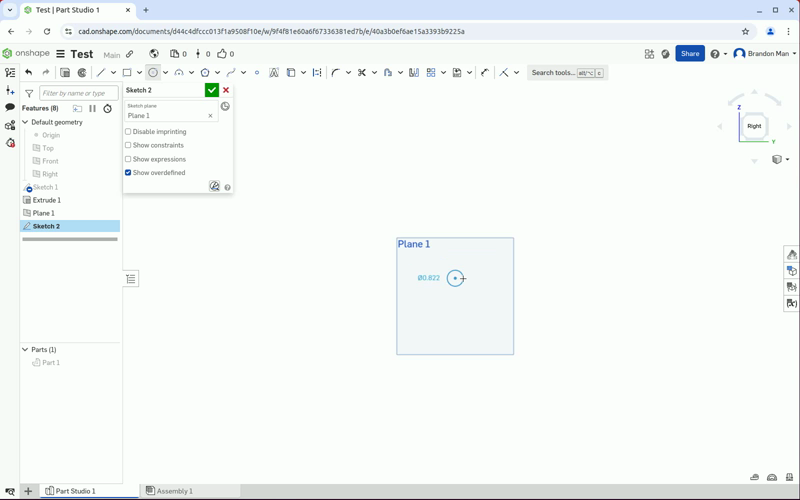
scroll(6)
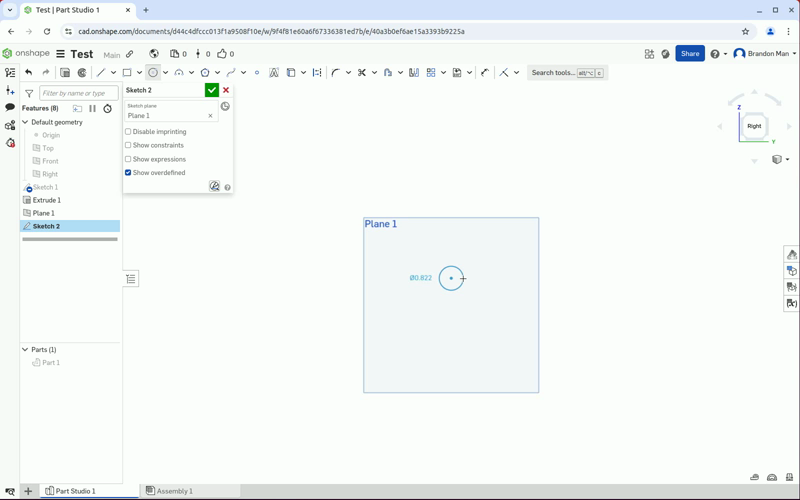
scroll(6)
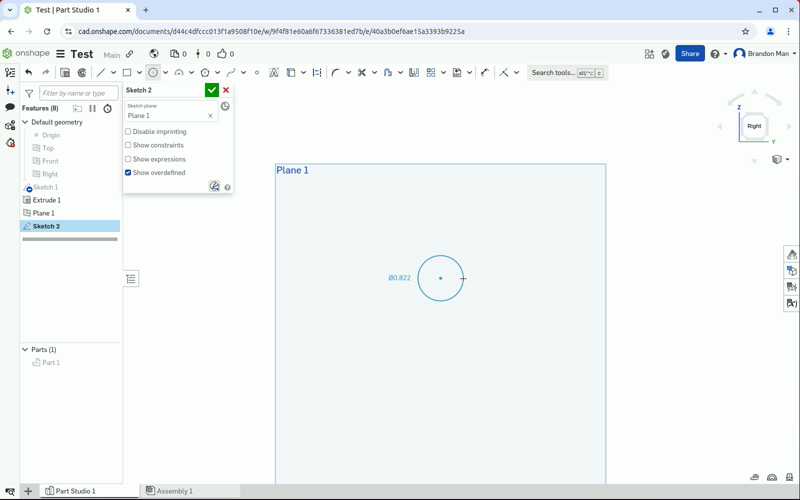
click(463, 278)
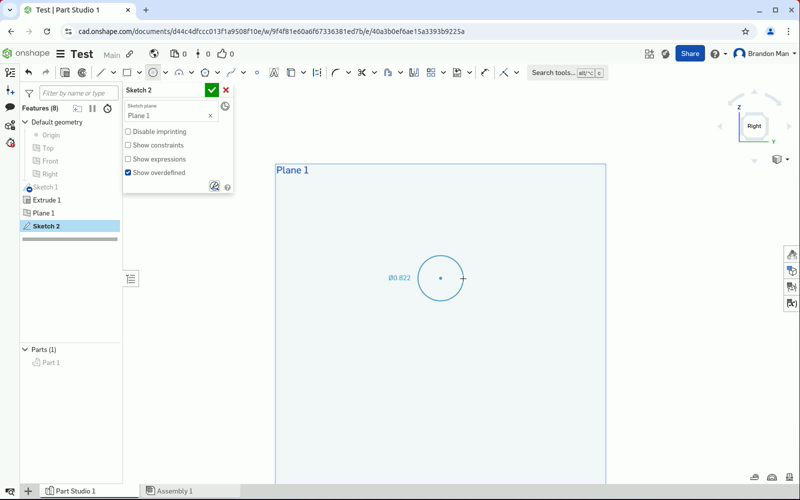
scroll(-6)
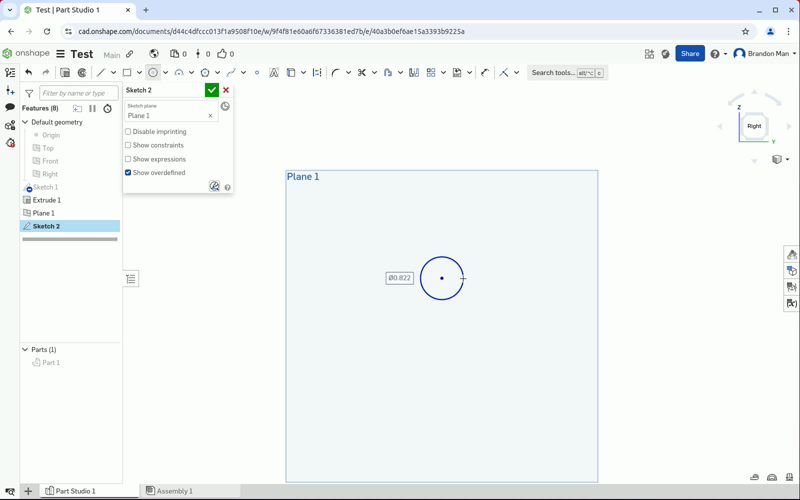
scroll(-6)
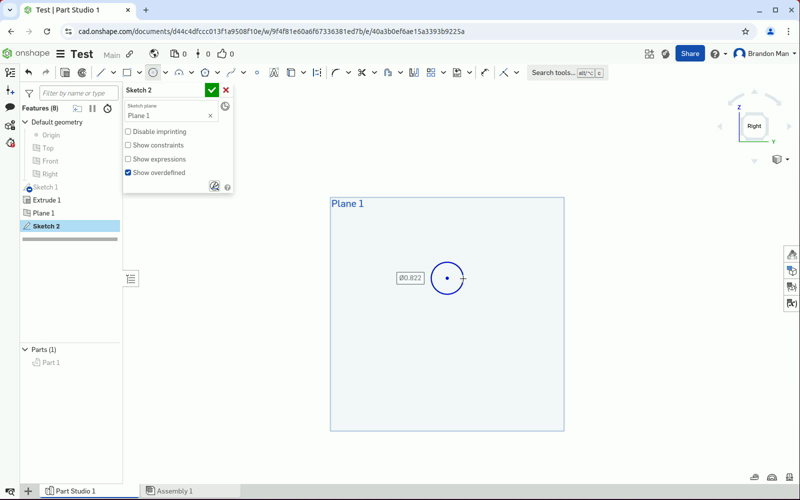
scroll(-6)
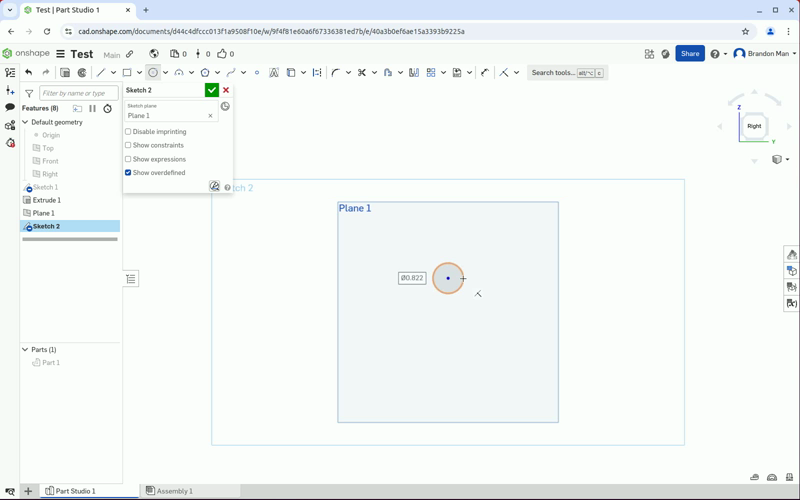
scroll(-6)
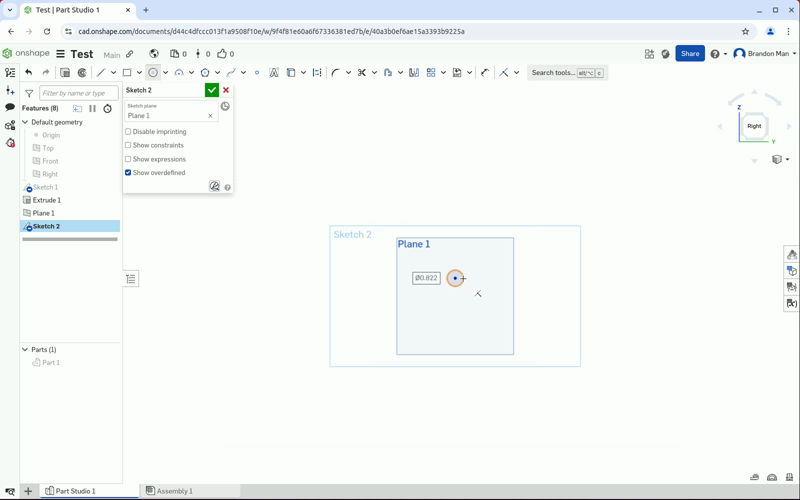
scroll(-6)
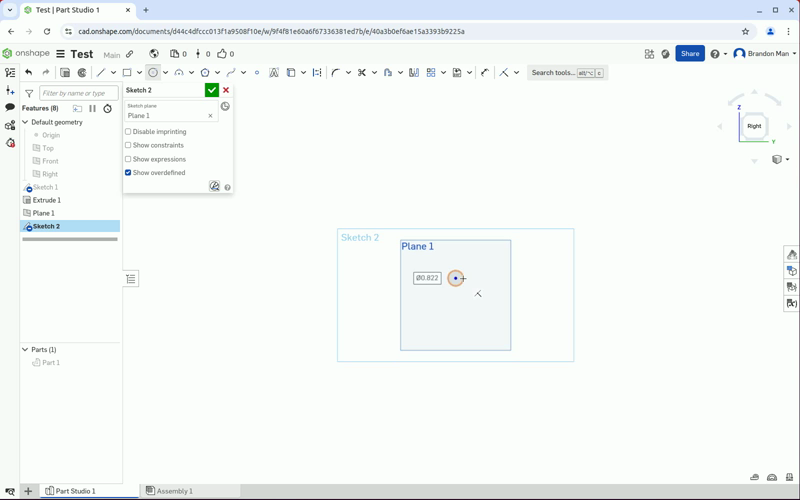
scroll(-6)
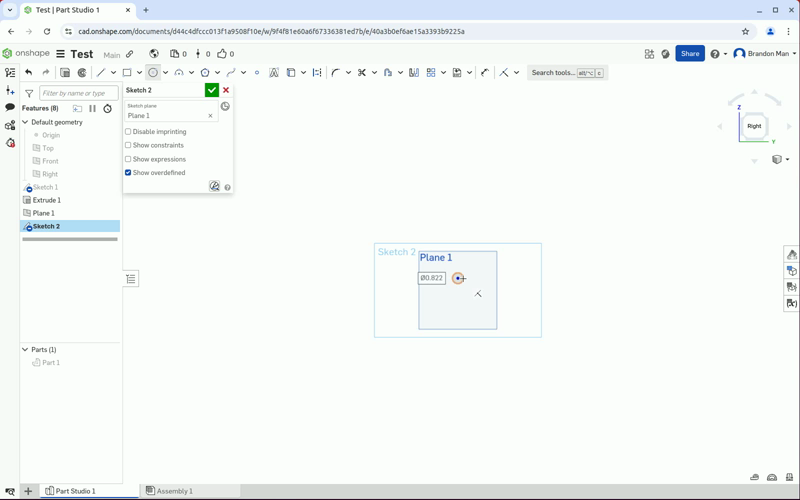
scroll(-6)
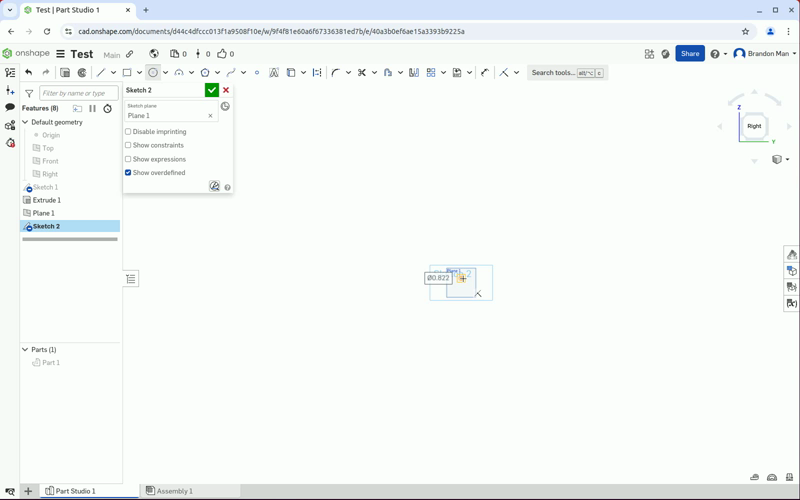
key(esc)
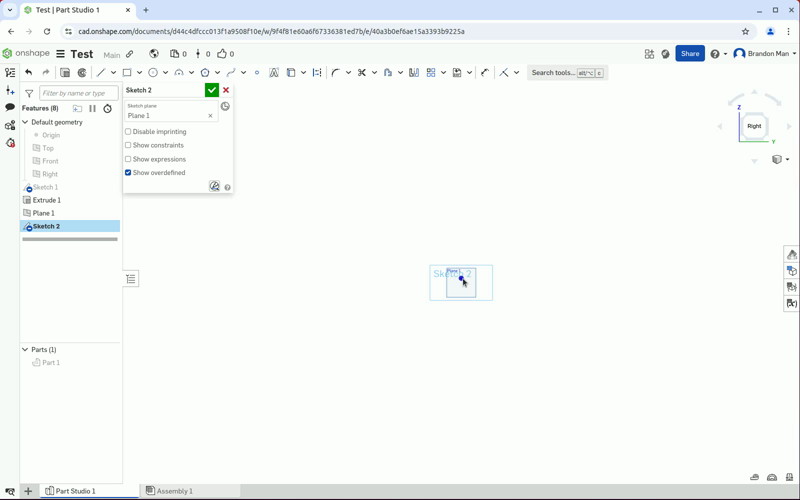
mouse_move(461, 277)
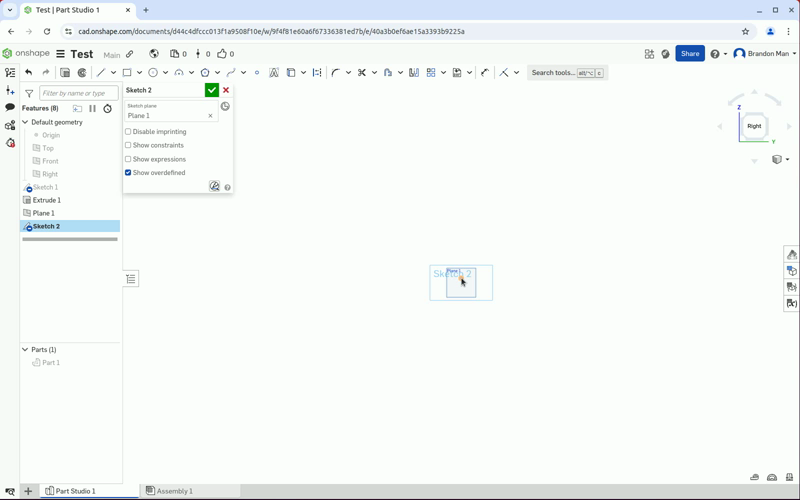
scroll(6)
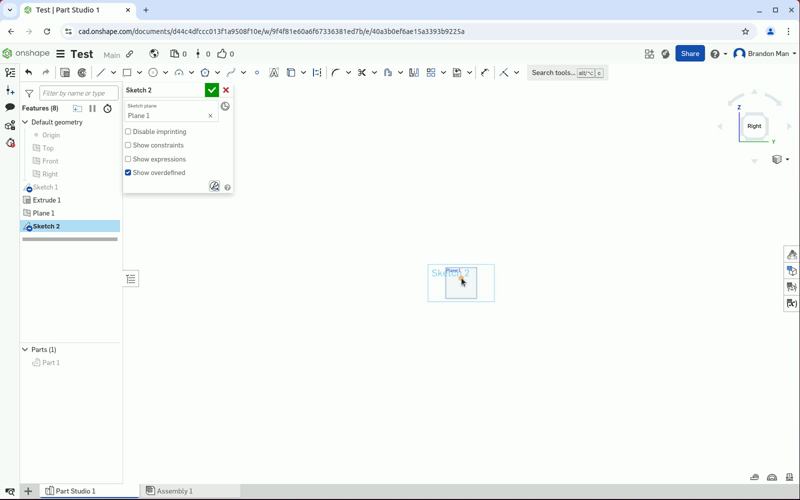
scroll(6)
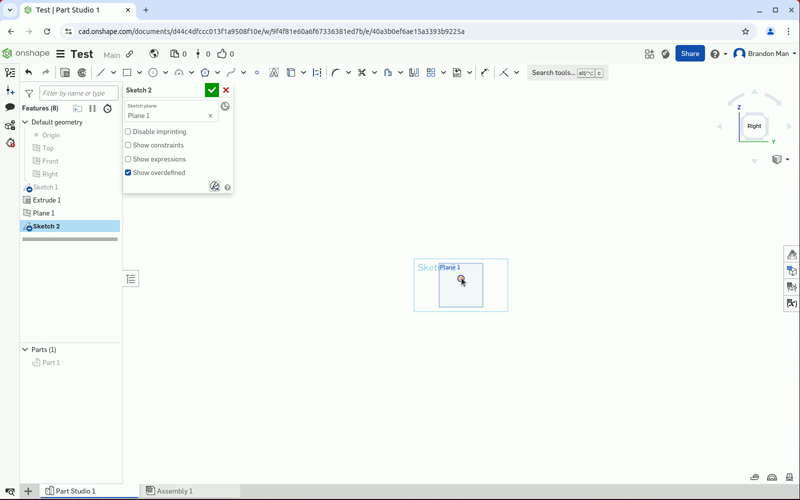
scroll(6)
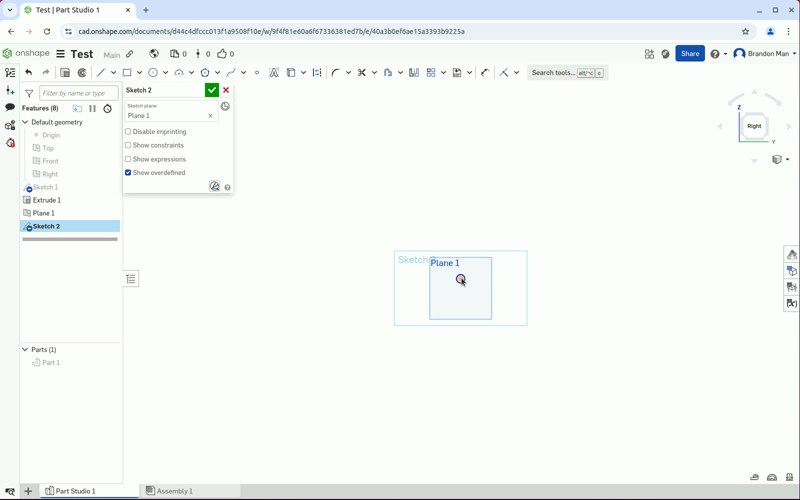
scroll(6)
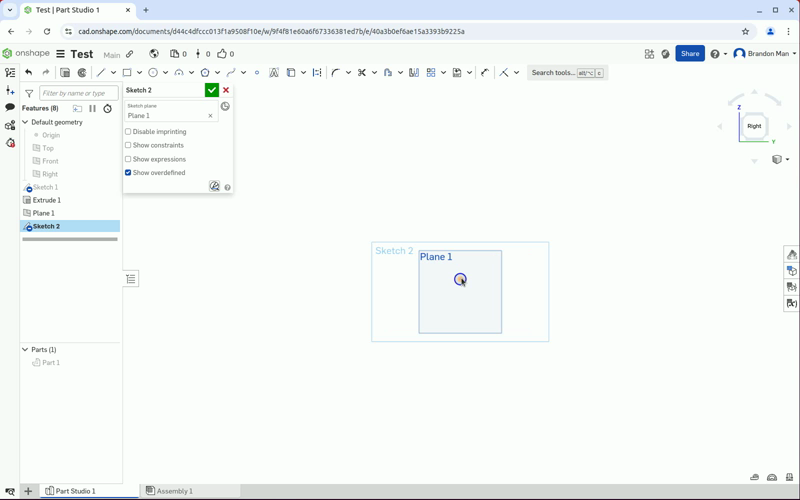
scroll(6)
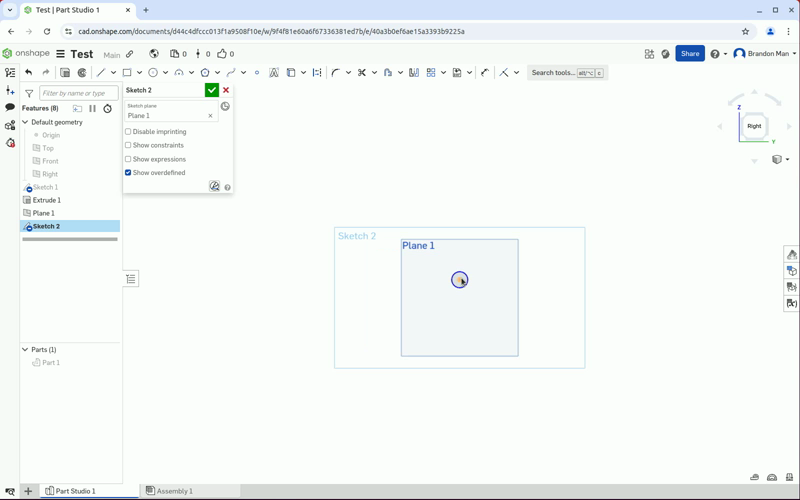
scroll(6)
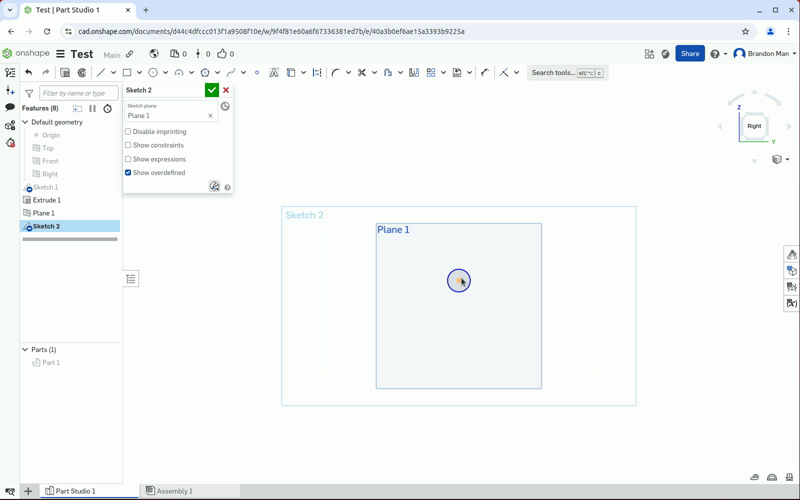
scroll(6)
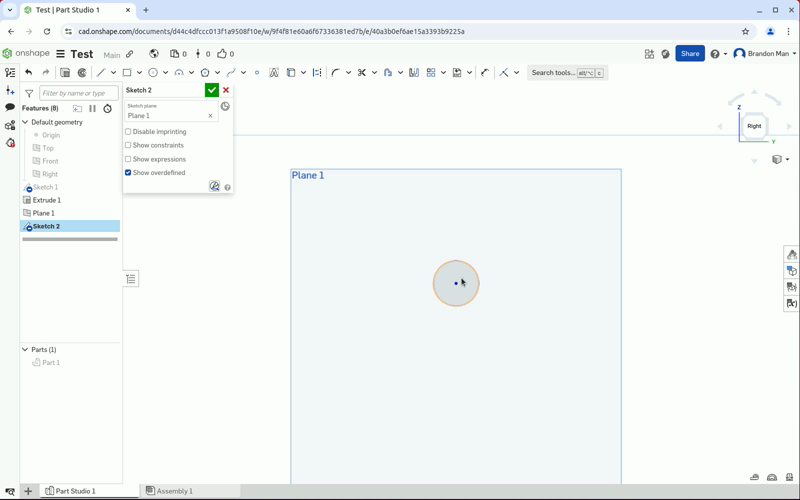
click(461, 277)
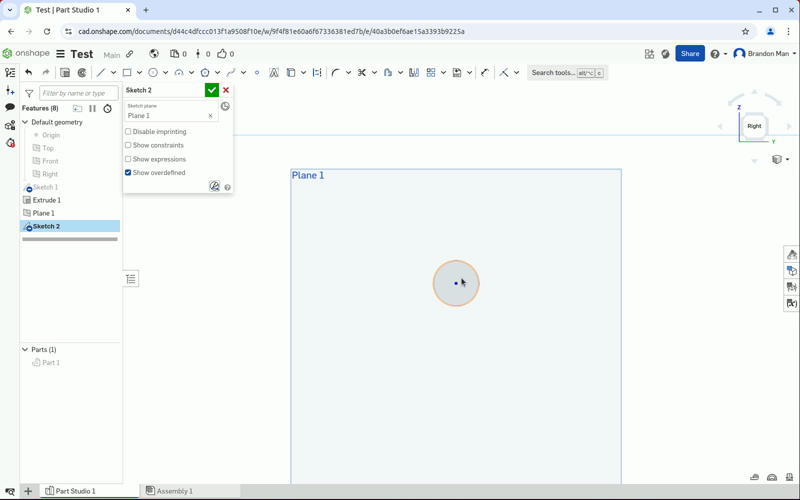
scroll(-6)
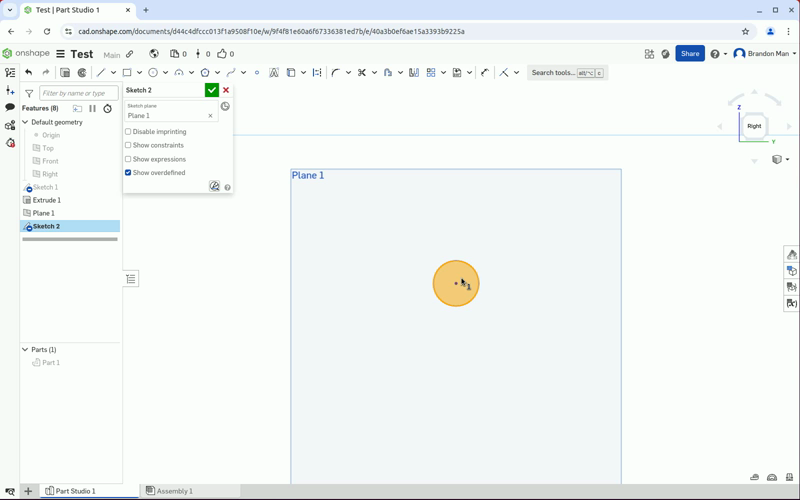
scroll(-6)
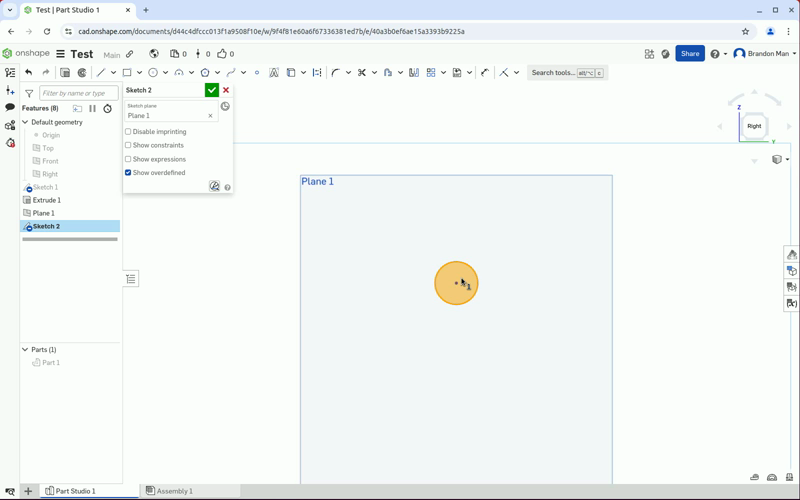
scroll(-6)
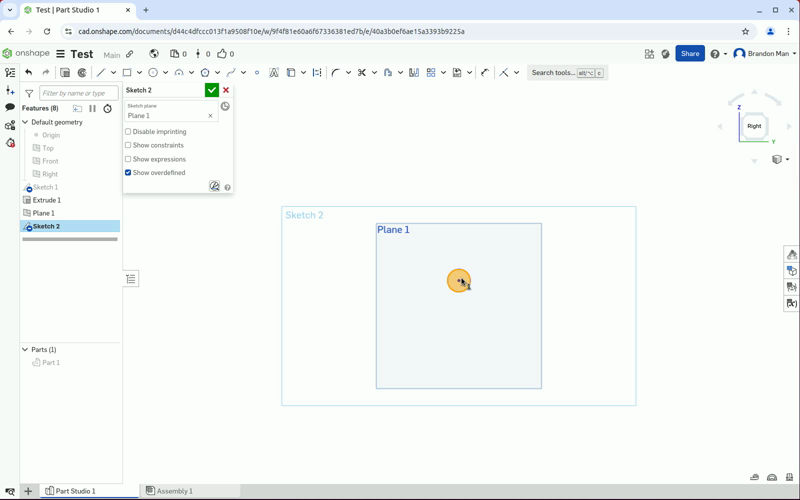
scroll(-6)
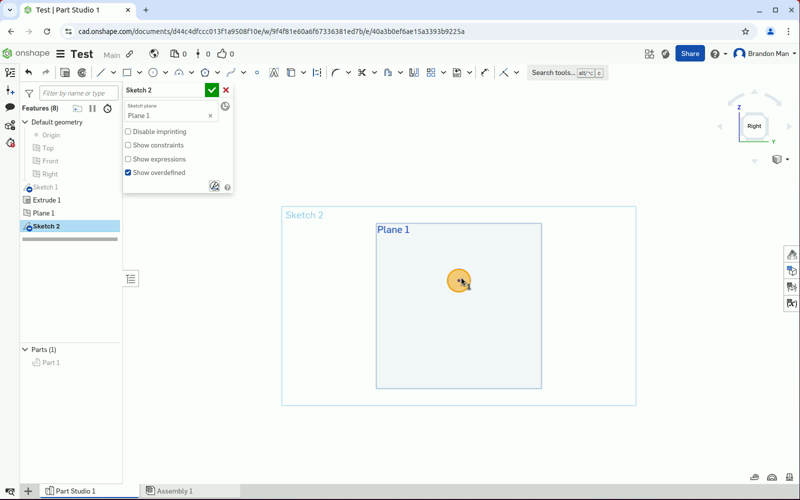
scroll(-6)
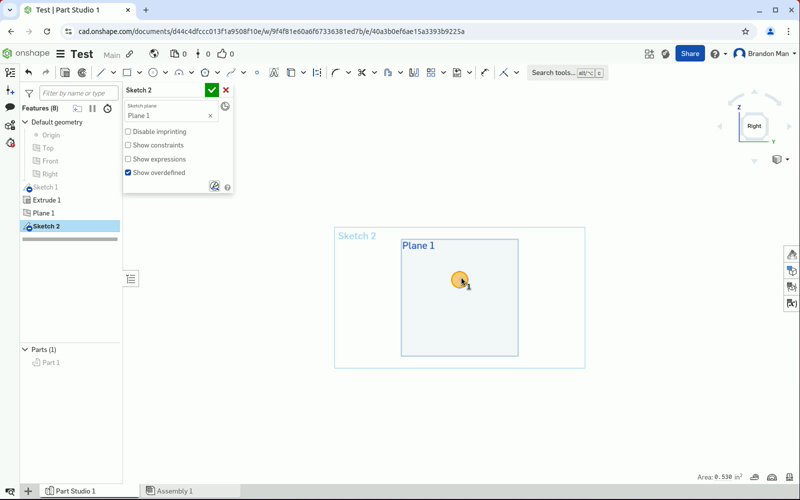
scroll(-6)
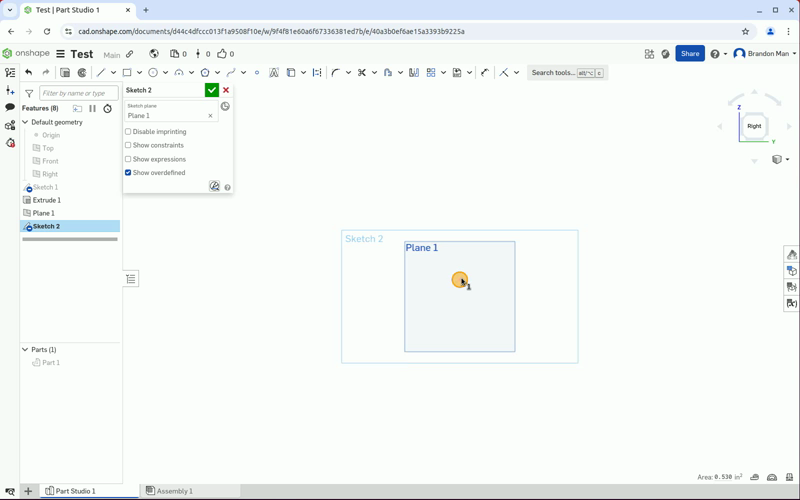
scroll(-6)
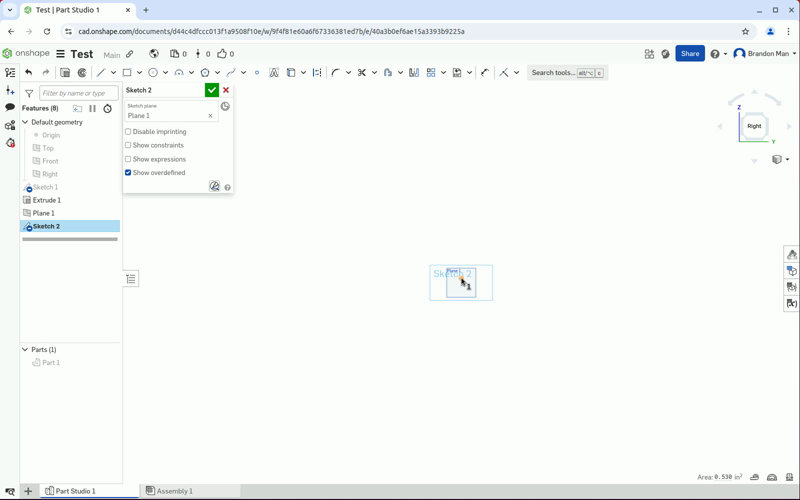
mouse_move(73, 352)
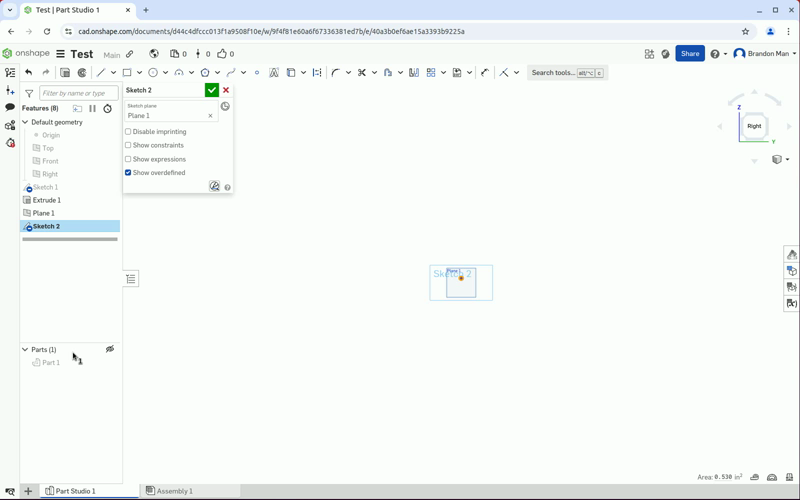
key(shift+y)
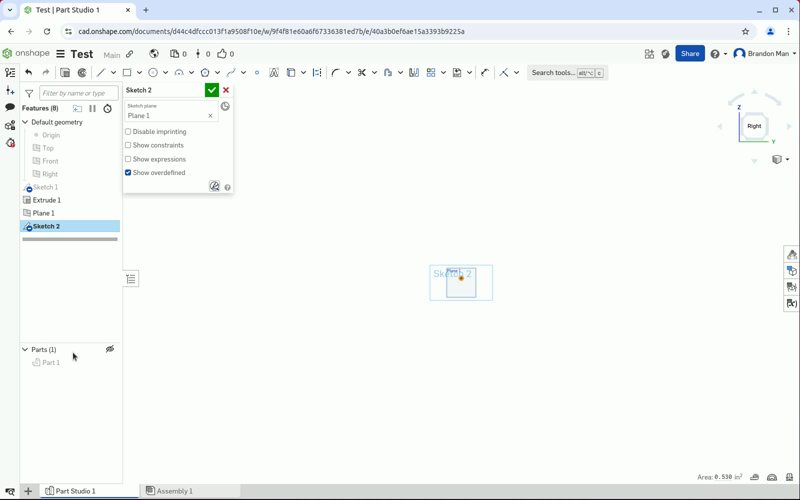
key(shift+e)
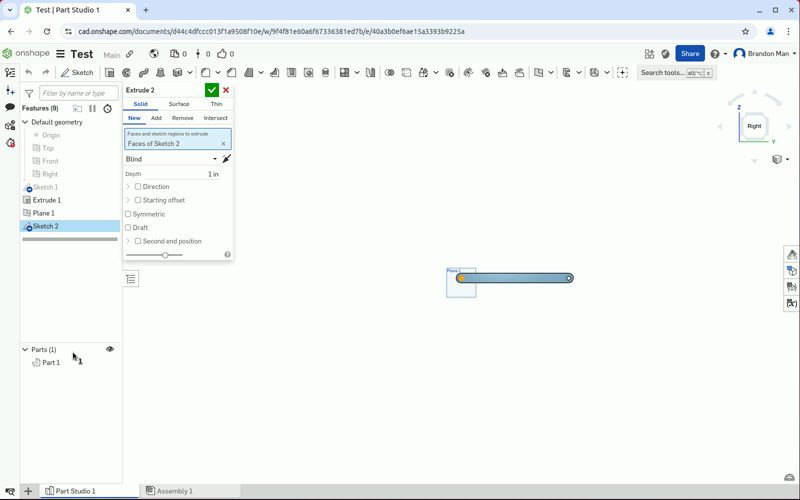
mouse_move(143, 106)
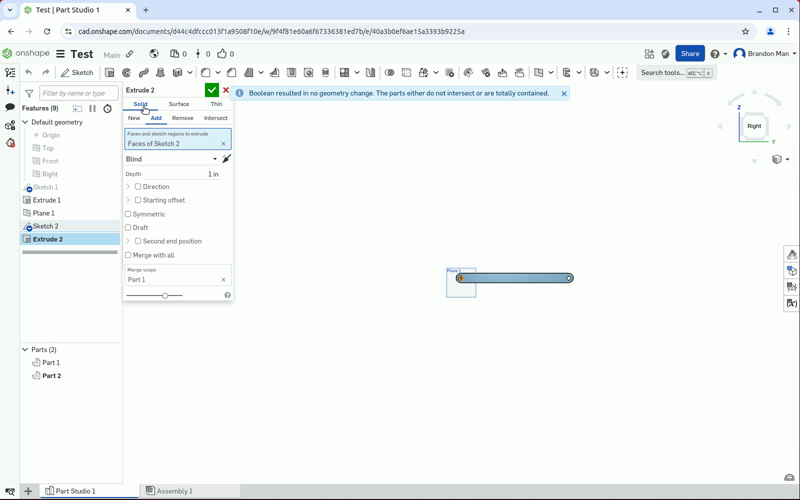
click(143, 106)
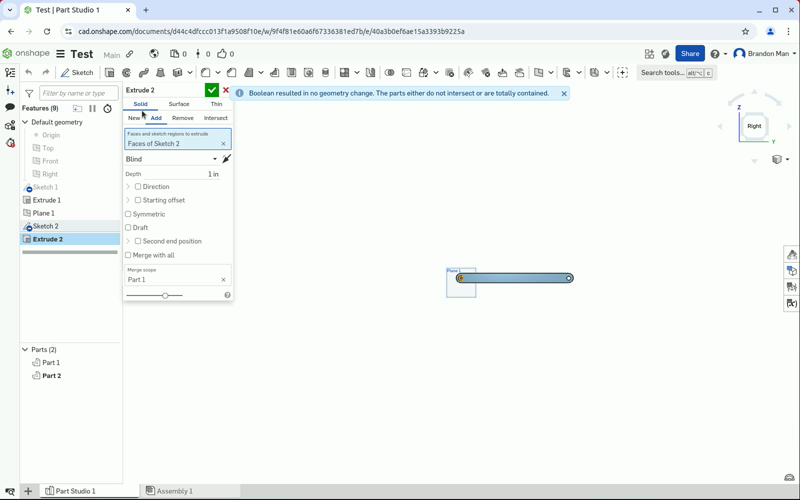
mouse_move(137, 120)
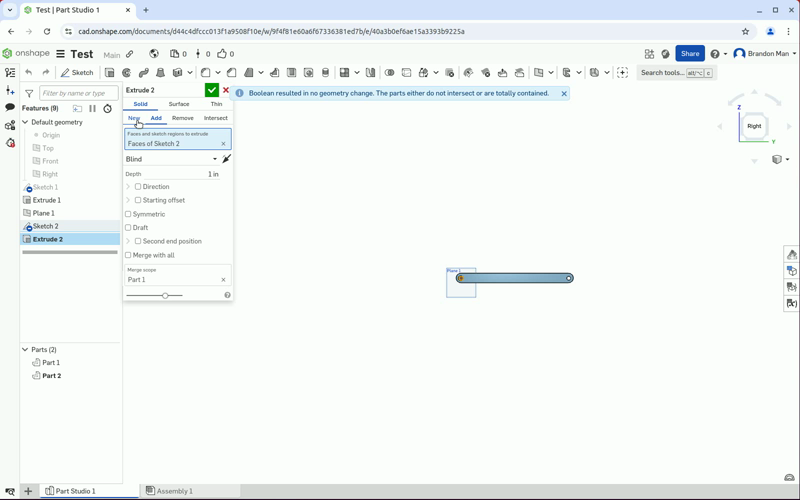
click(137, 120)
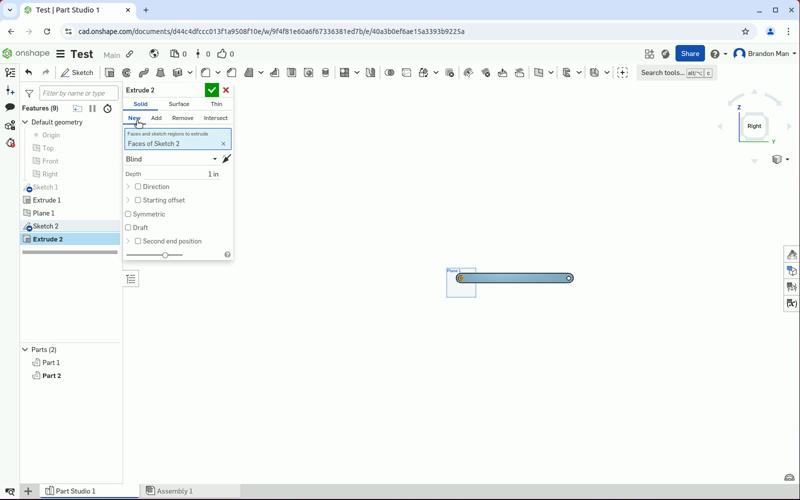
key(tab, 4)
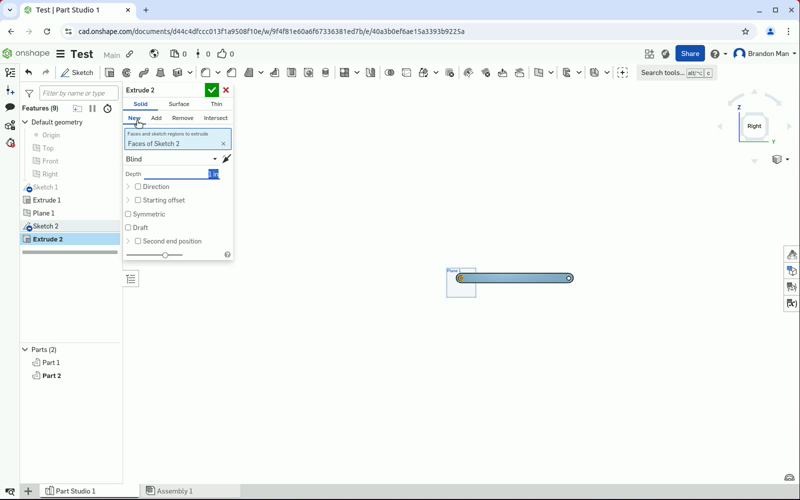
text(-0.722)
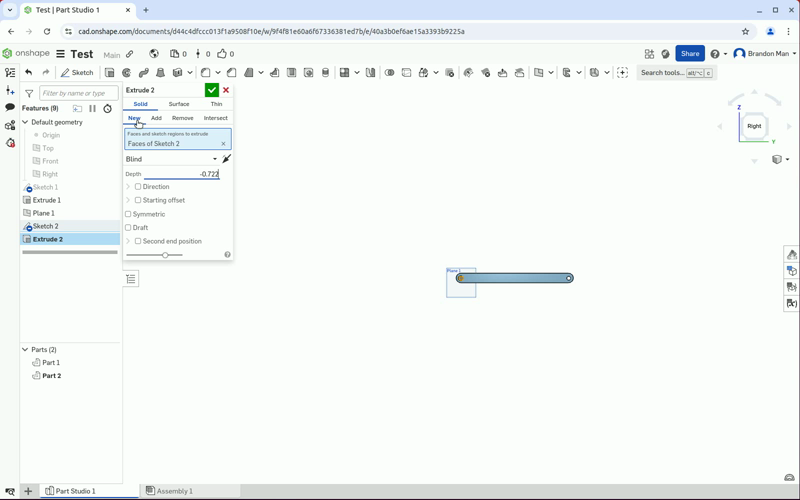
key(enter)
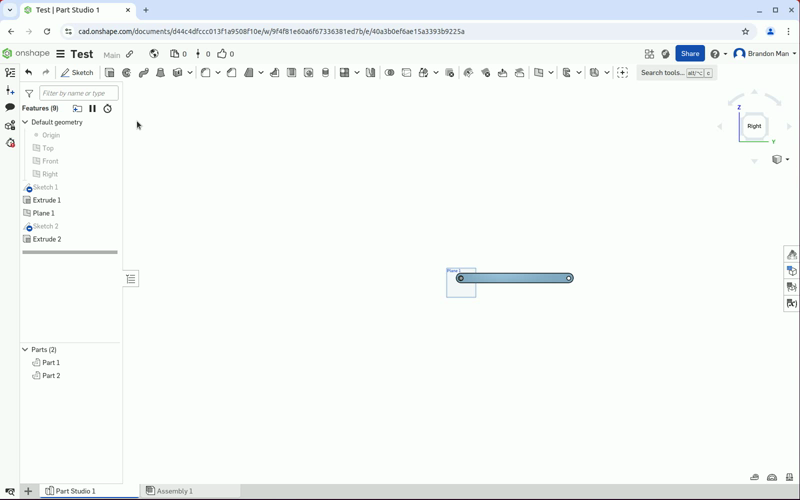
key(shift+h)
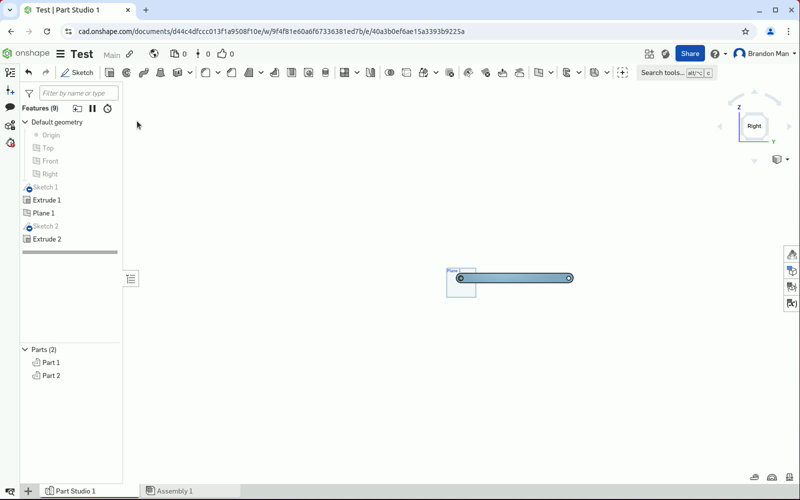
key(shift+h)
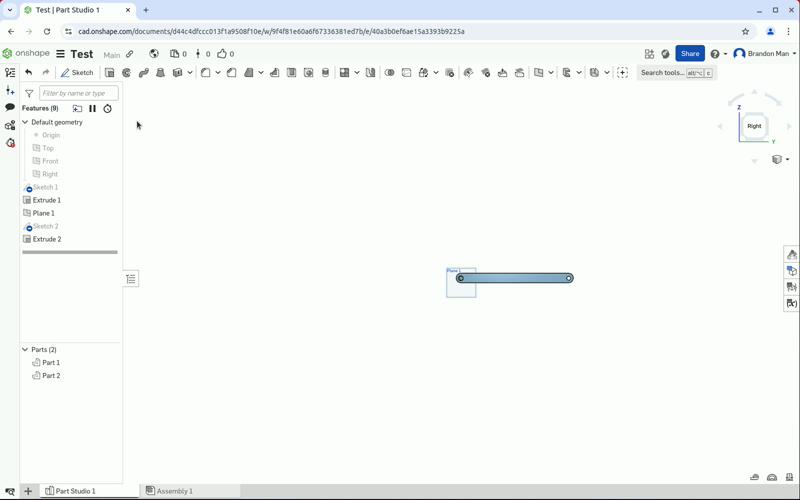
mouse_move(73, 189)
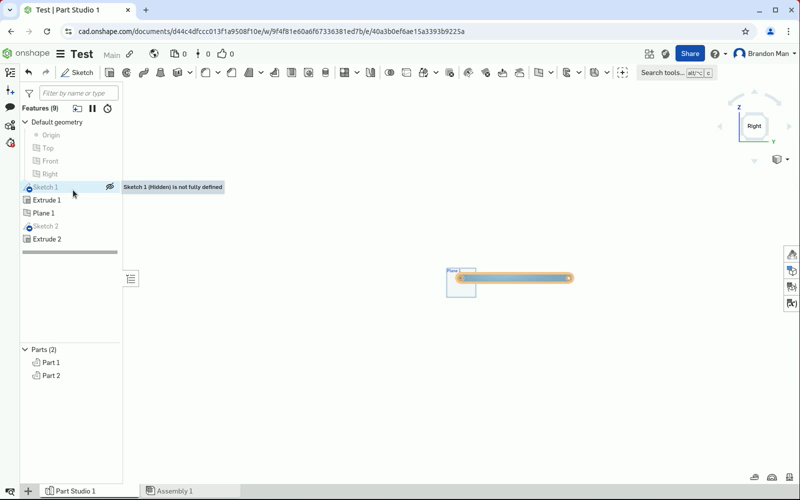
click(73, 189)
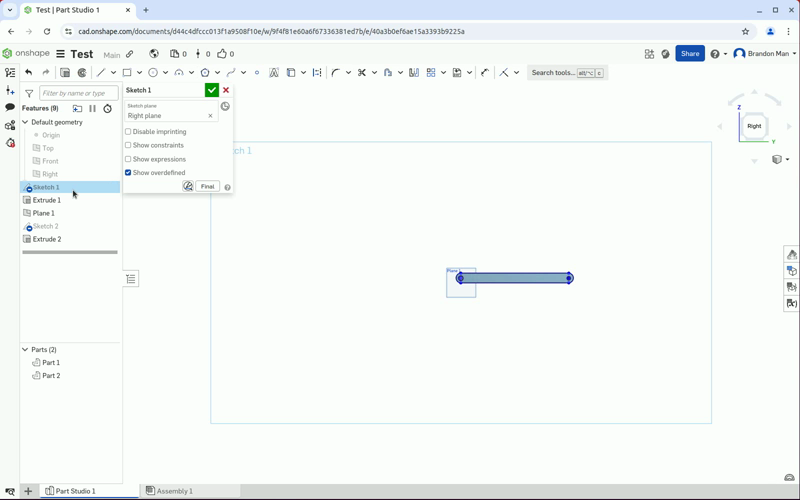
mouse_move(229, 92)
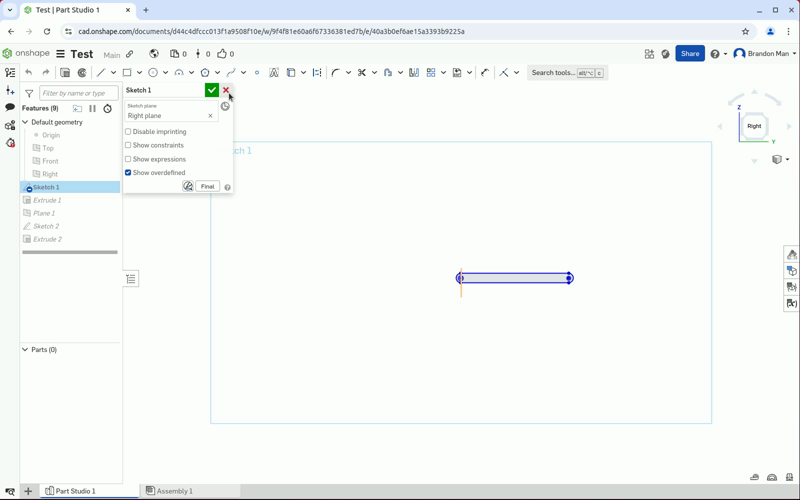
click(229, 92)
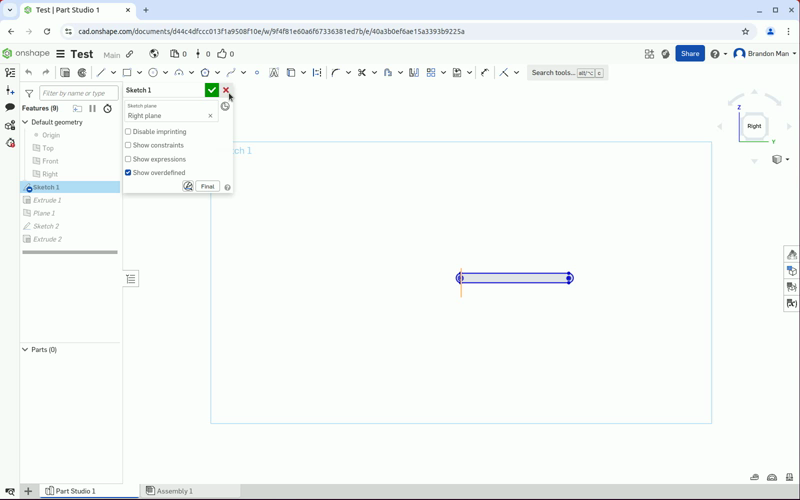
key(shift+s)
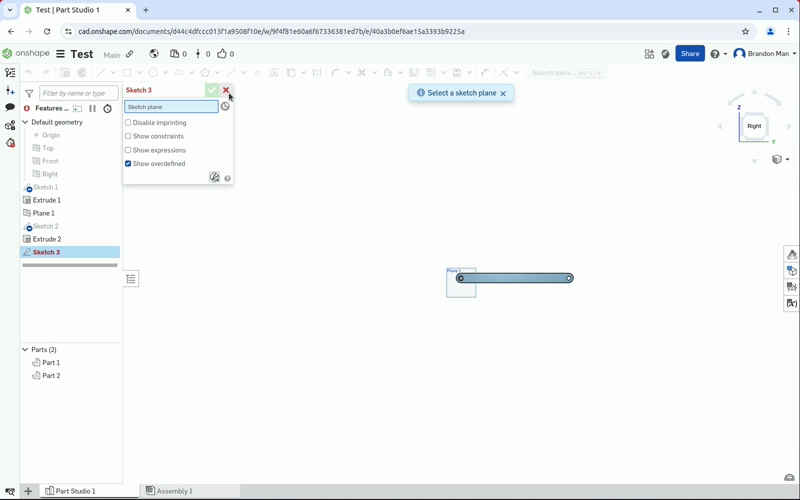
mouse_move(73, 215)
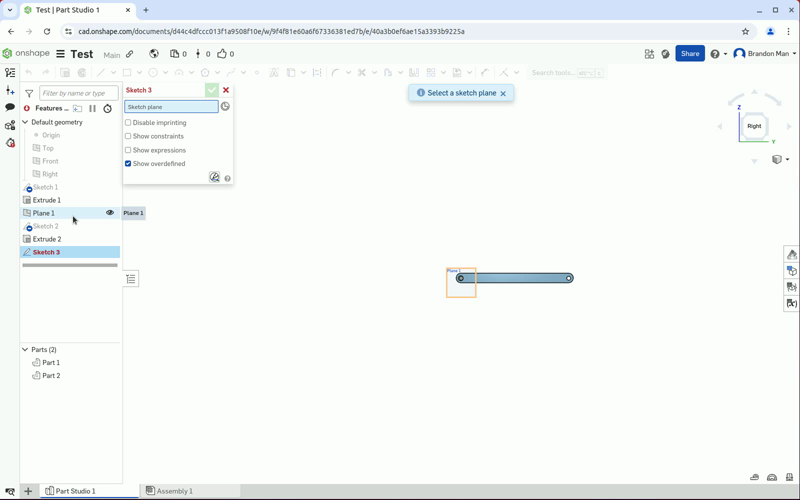
click(73, 215)
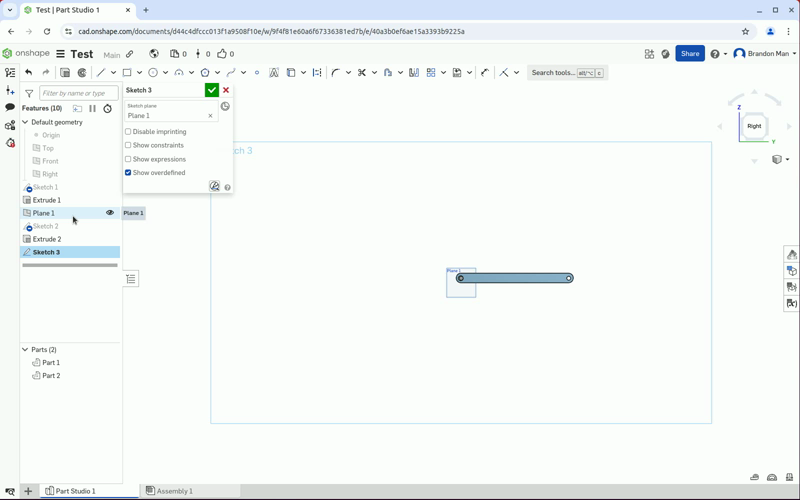
mouse_move(73, 352)
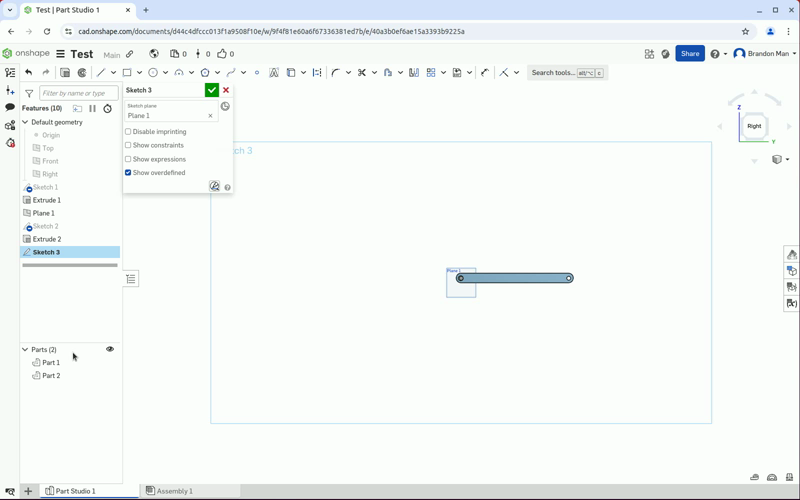
key(y)
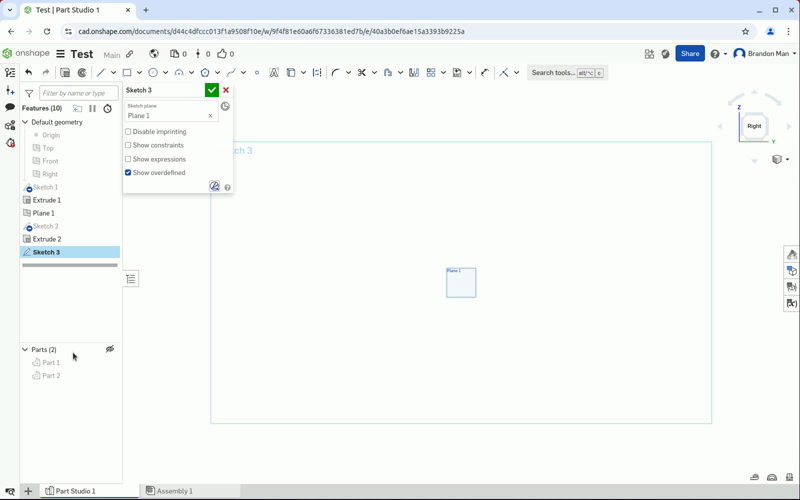
key(c)
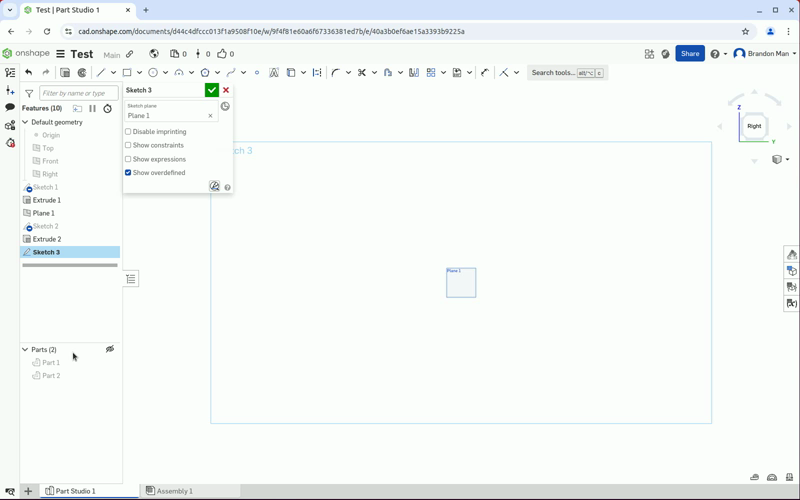
key_down(shift)
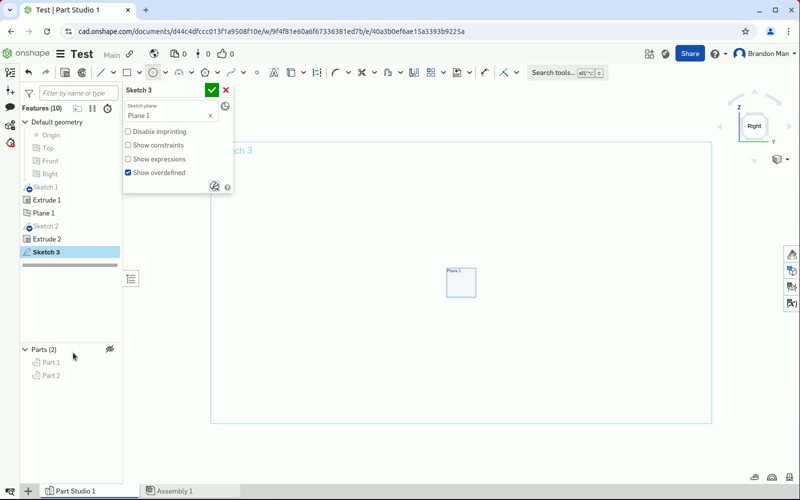
mouse_move(569, 278)
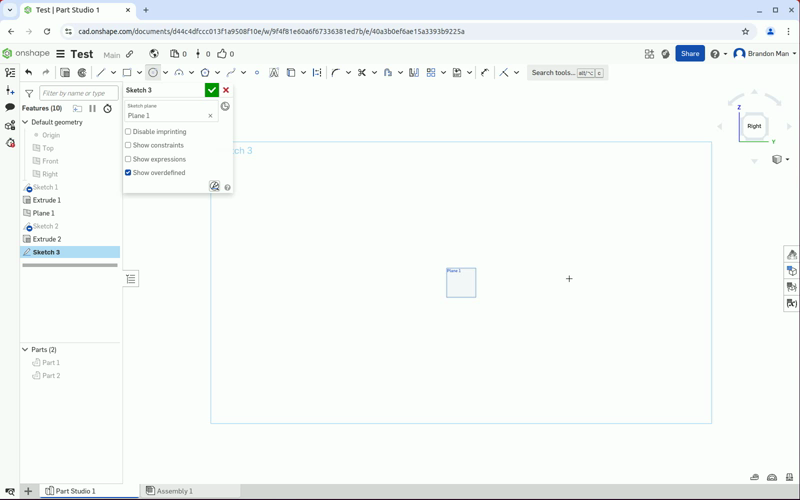
click(569, 278)
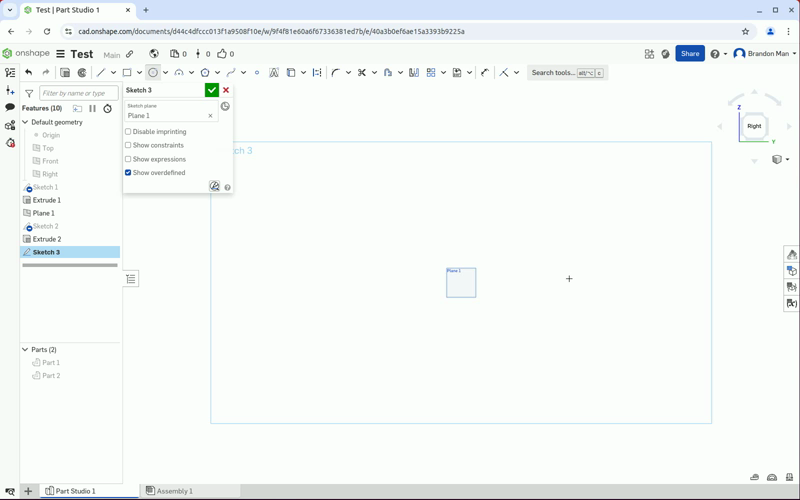
key_up(shift)
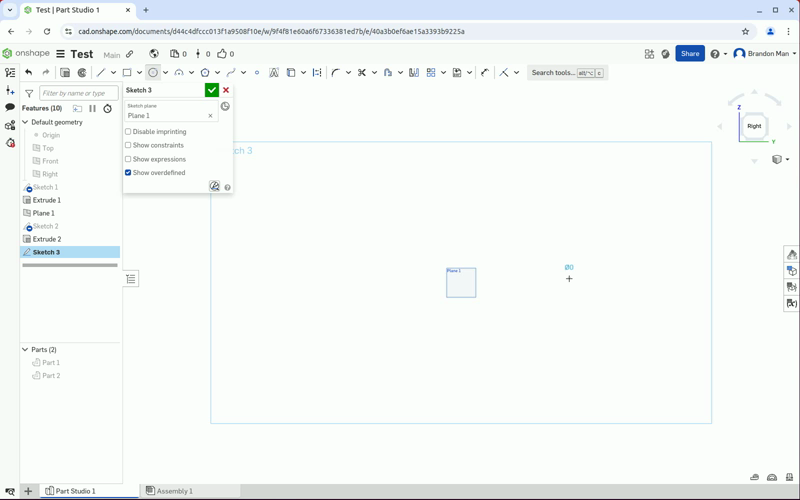
mouse_move(570, 278)
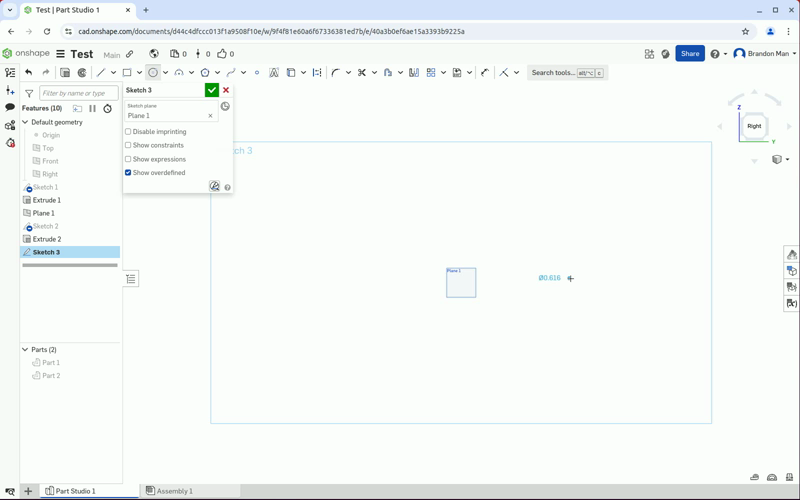
scroll(6)
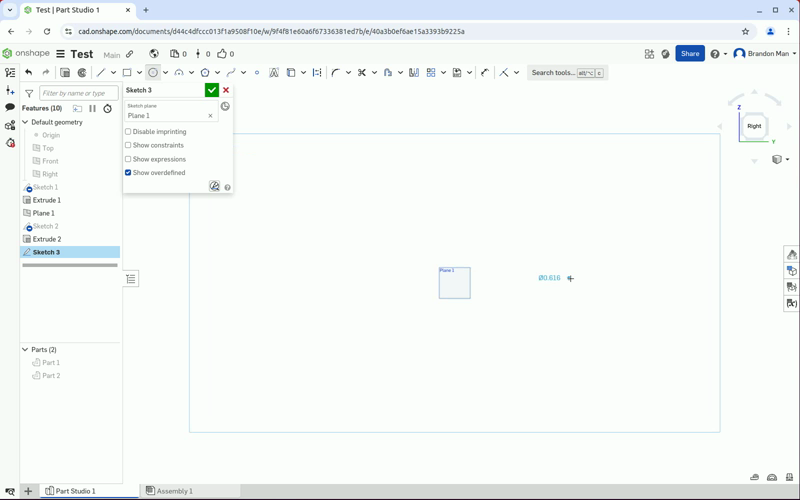
scroll(6)
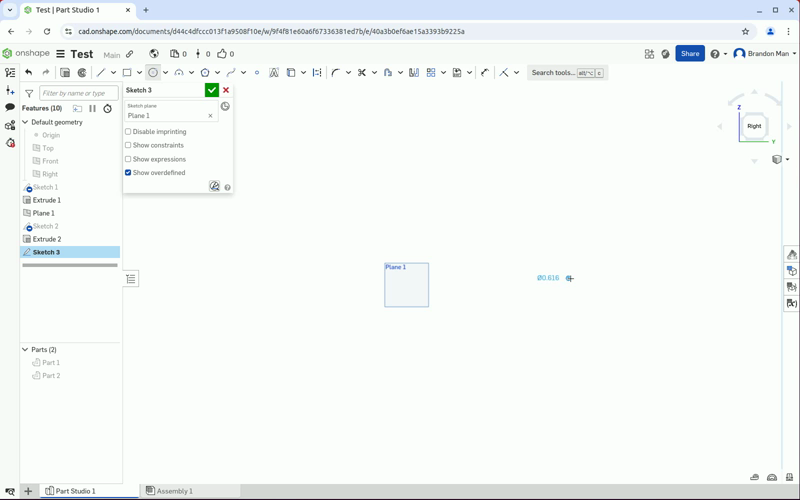
scroll(6)
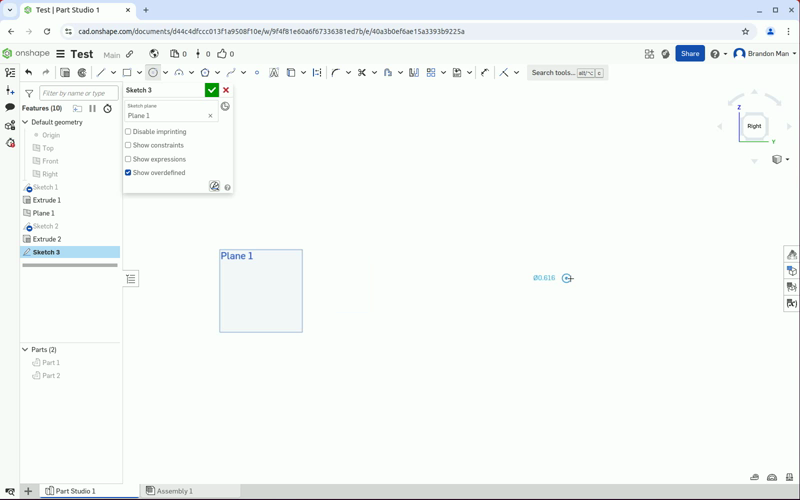
scroll(6)
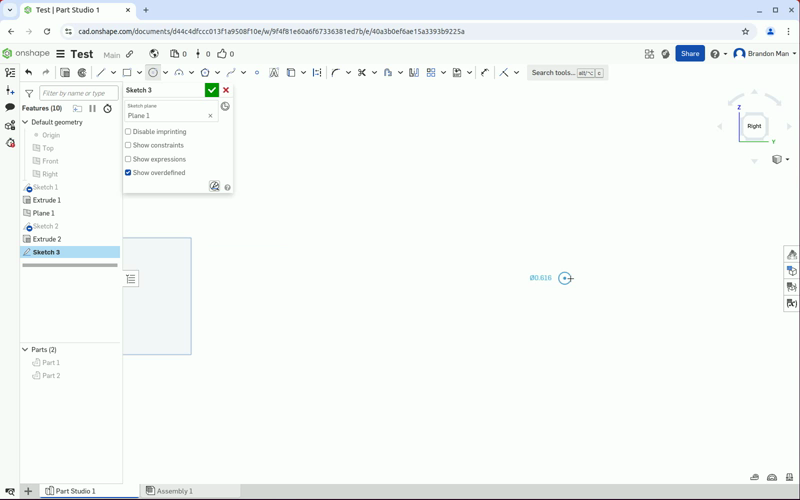
scroll(6)
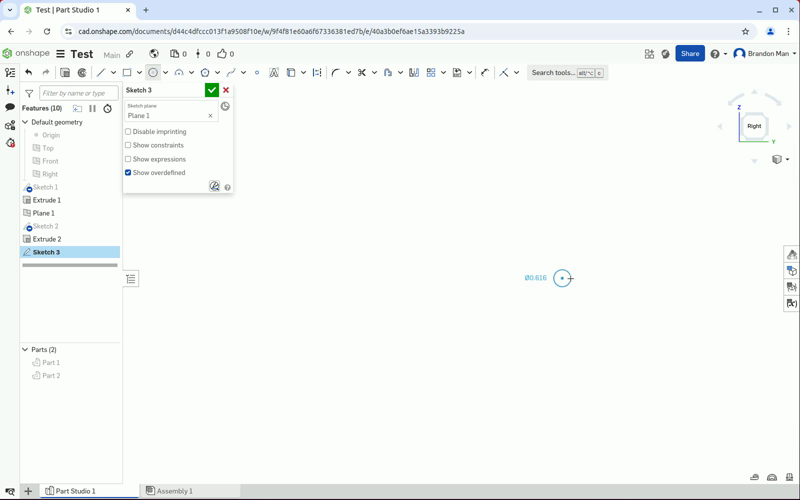
scroll(6)
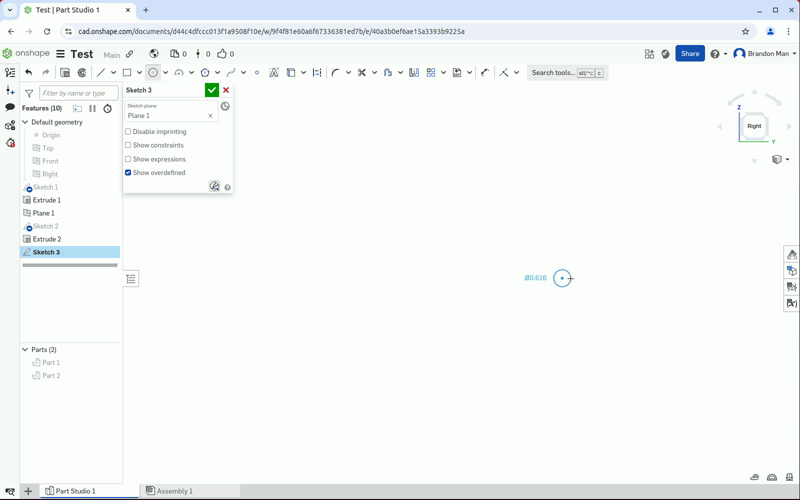
scroll(6)
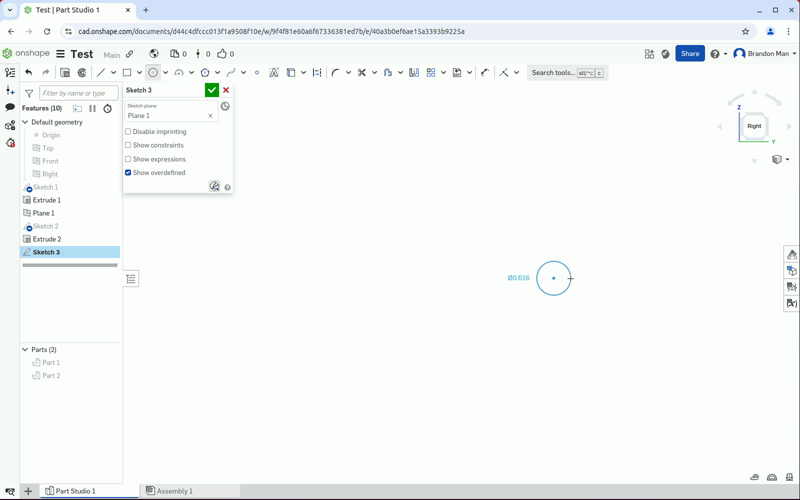
click(570, 278)
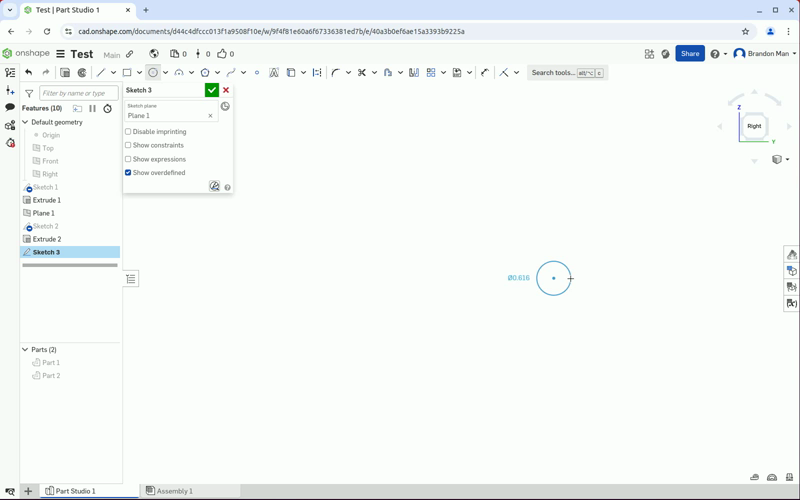
scroll(-6)
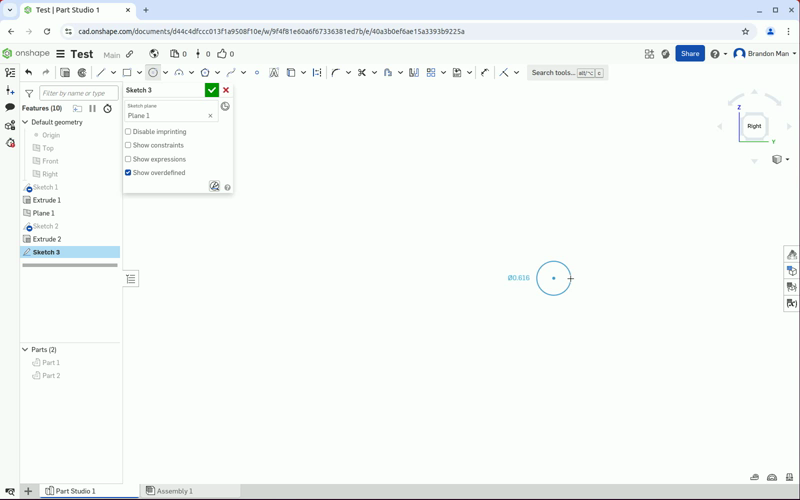
scroll(-6)
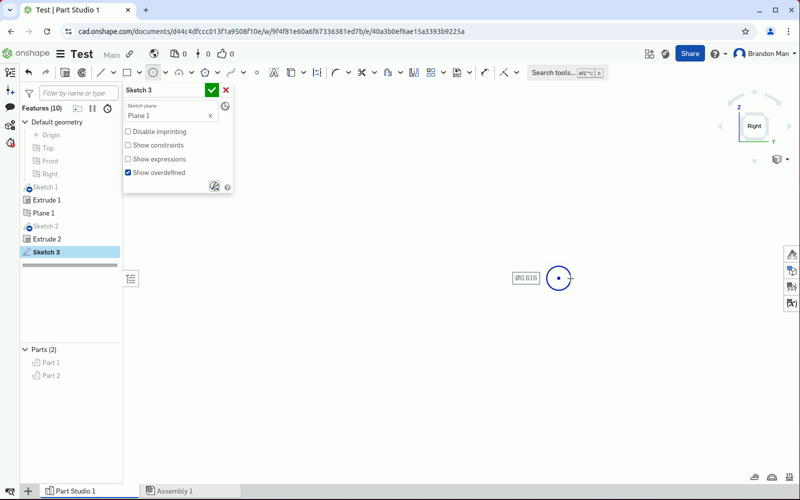
scroll(-6)
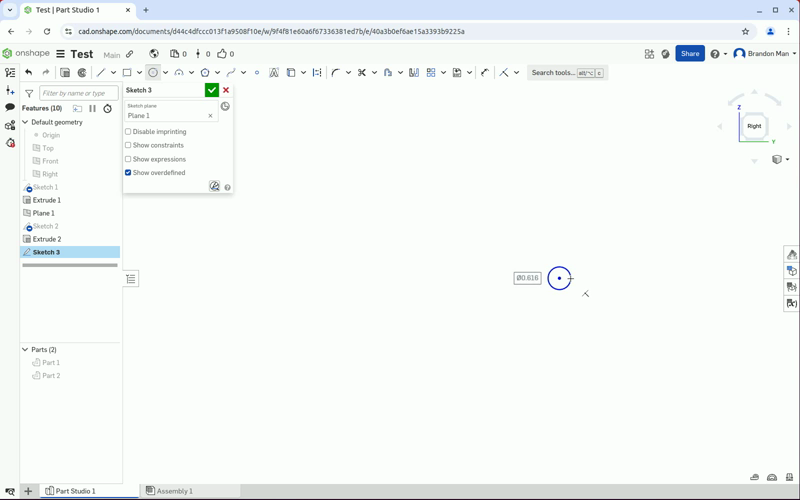
scroll(-6)
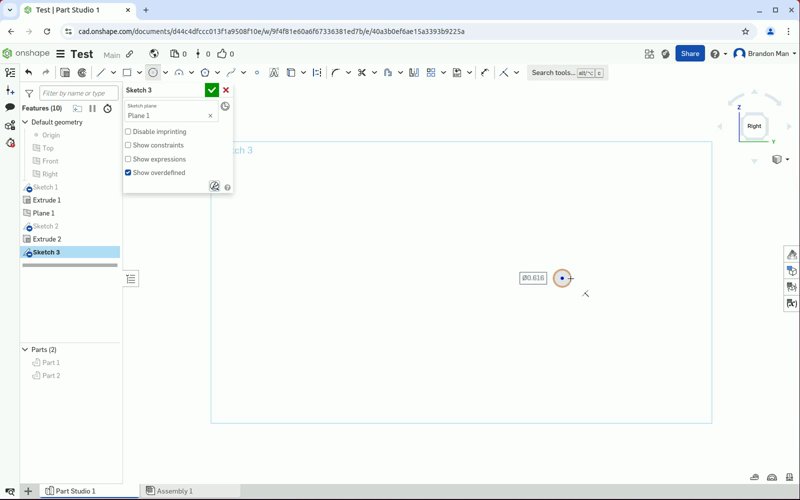
scroll(-6)
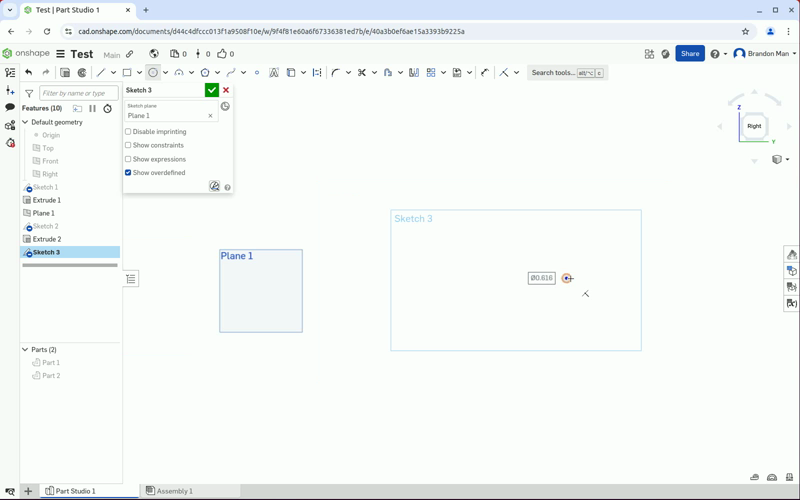
scroll(-6)
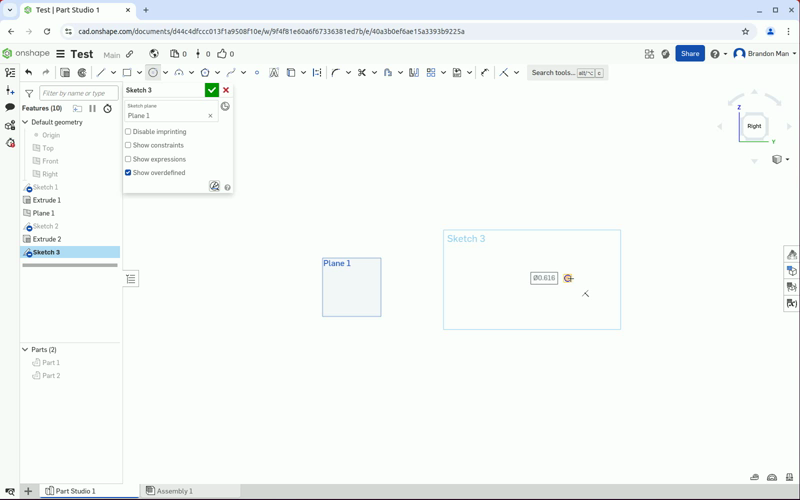
scroll(-6)
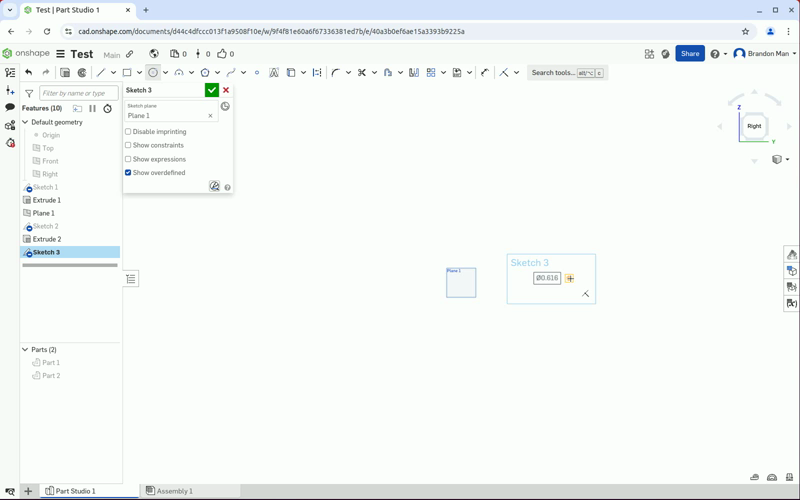
key(esc)
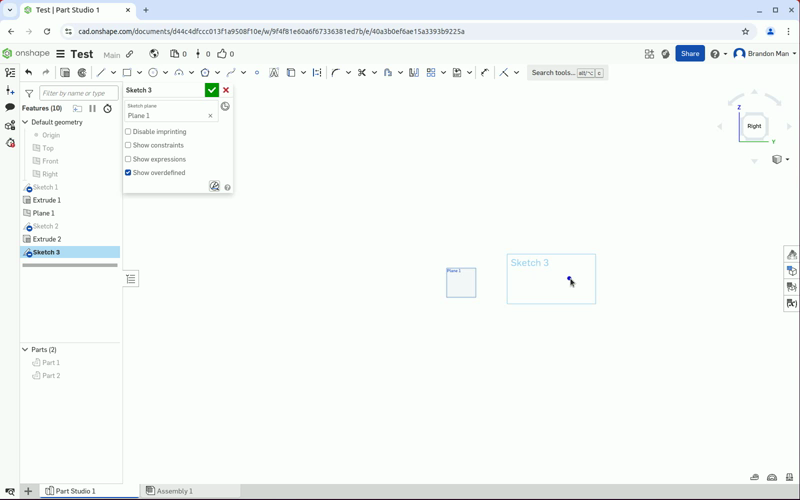
mouse_move(567, 279)
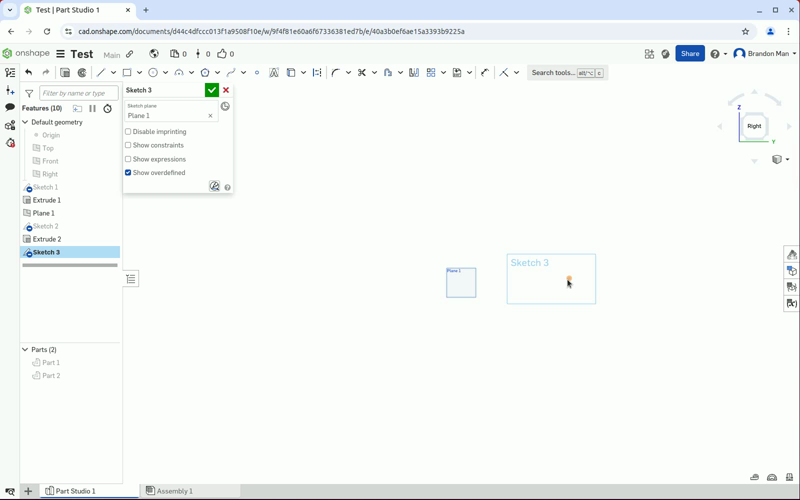
scroll(6)
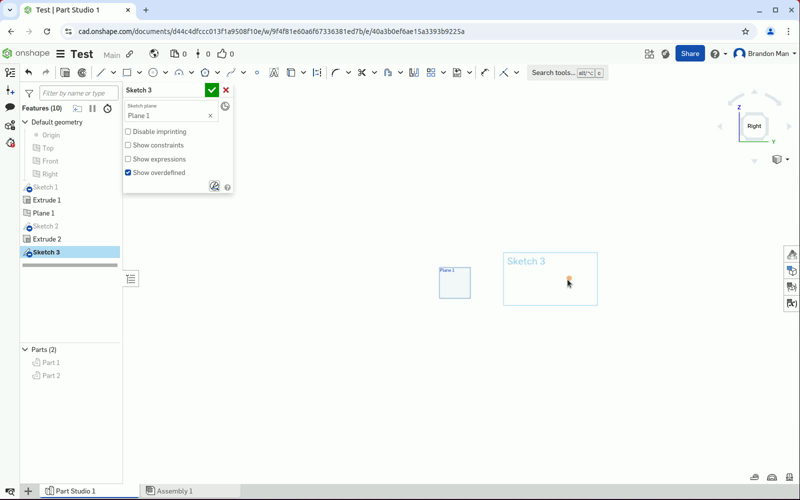
scroll(6)
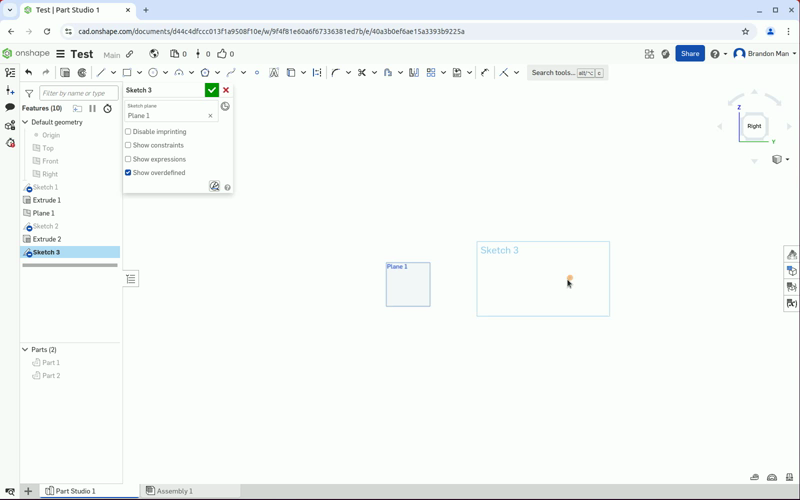
scroll(6)
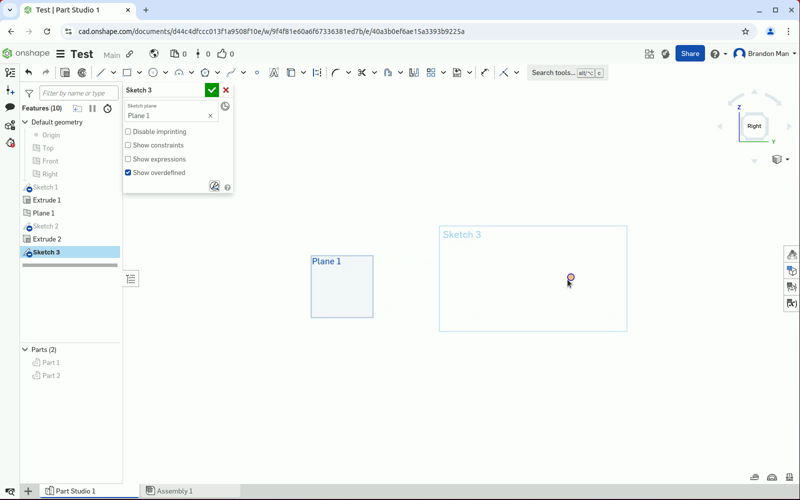
scroll(6)
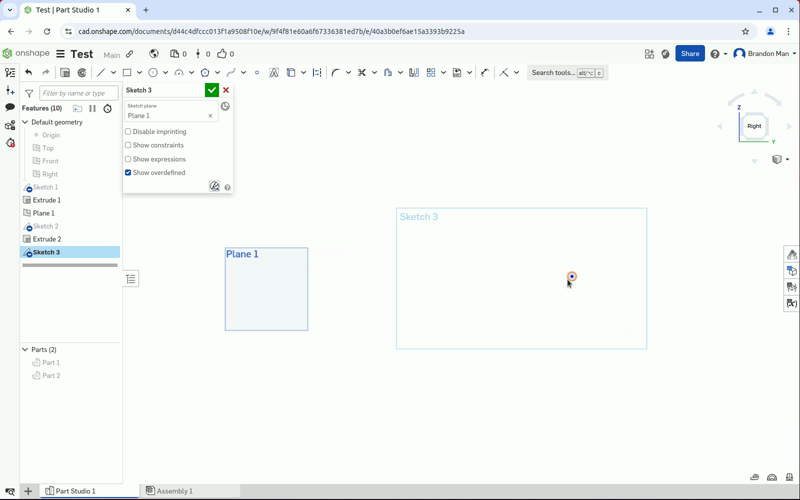
scroll(6)
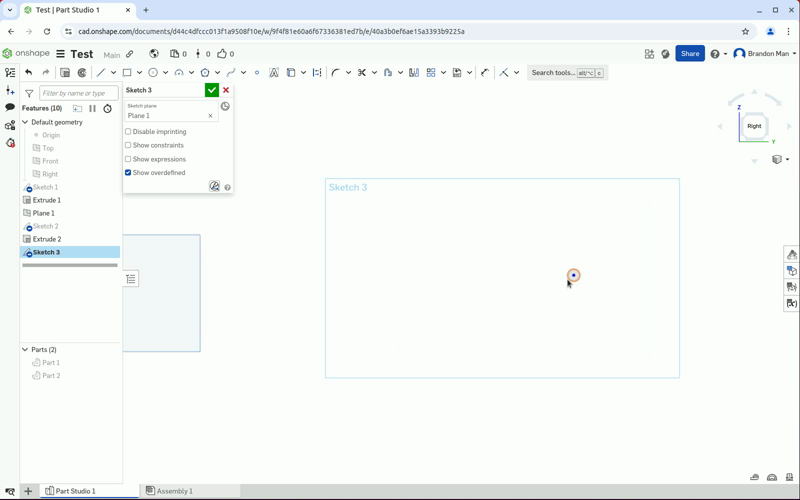
scroll(6)
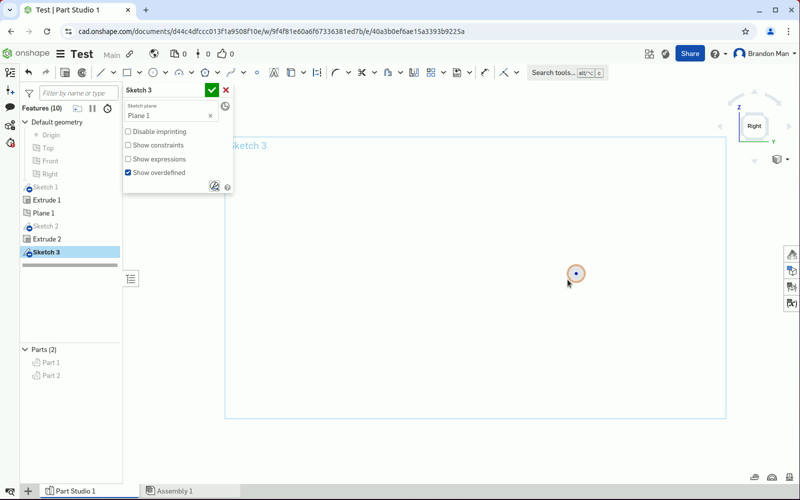
scroll(6)
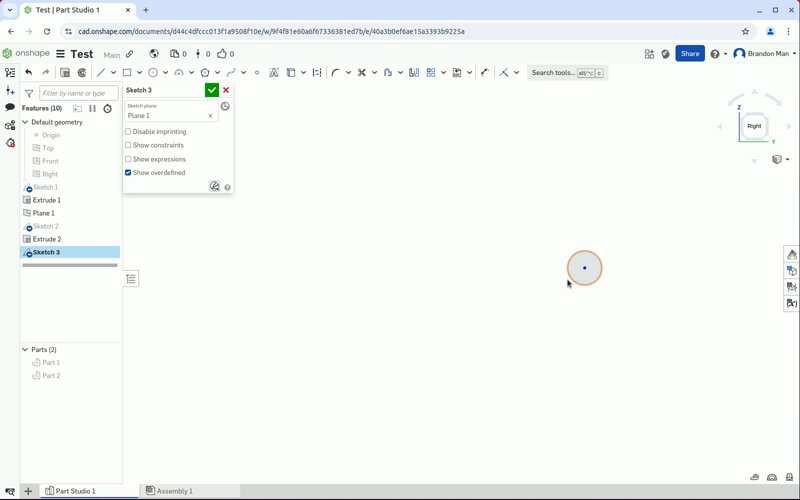
click(567, 279)
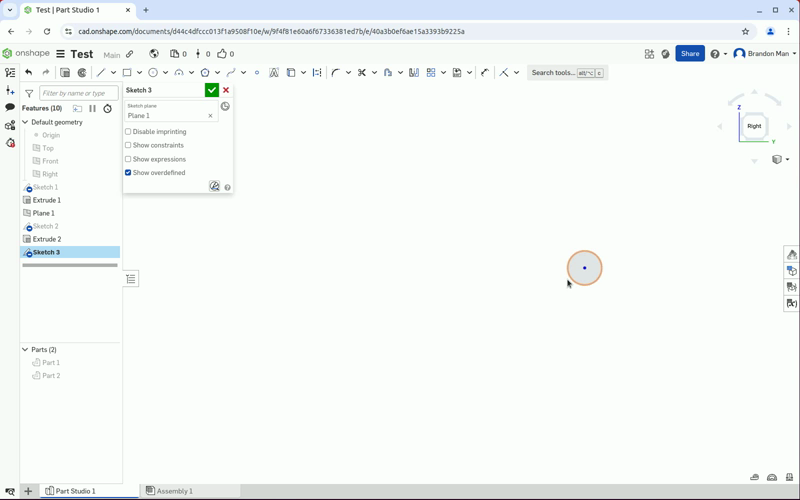
scroll(-6)
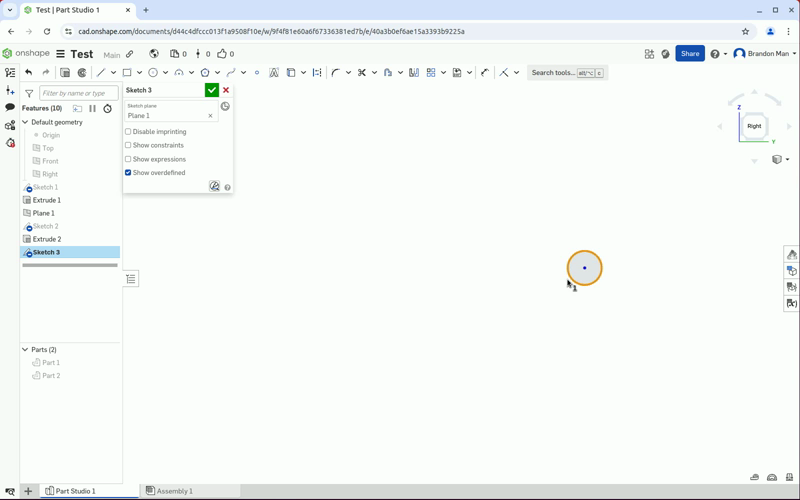
scroll(-6)
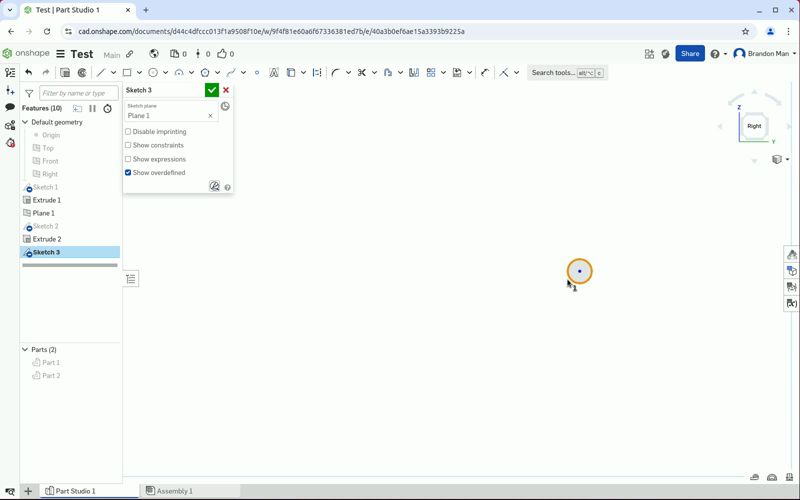
scroll(-6)
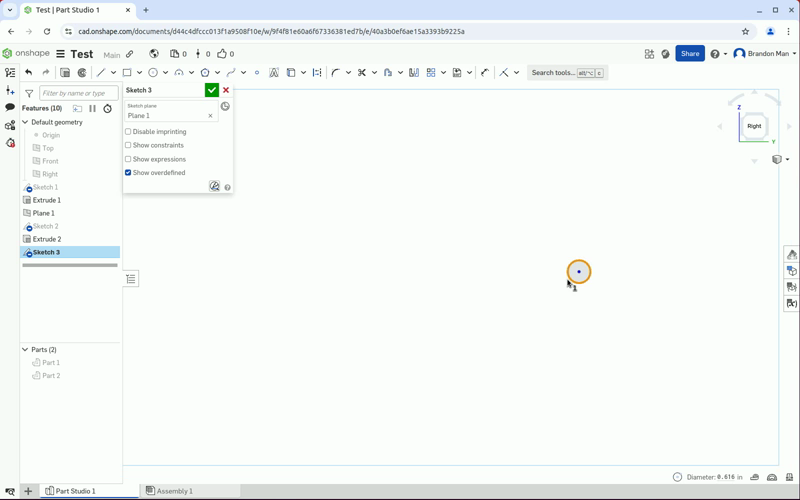
scroll(-6)
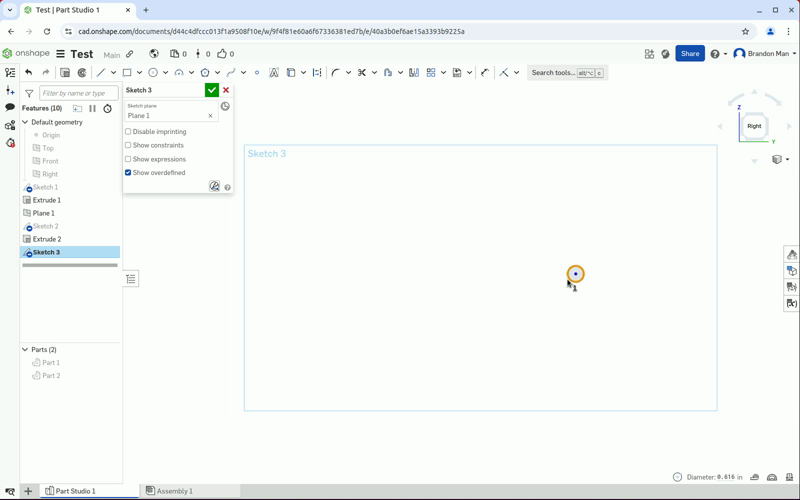
scroll(-6)
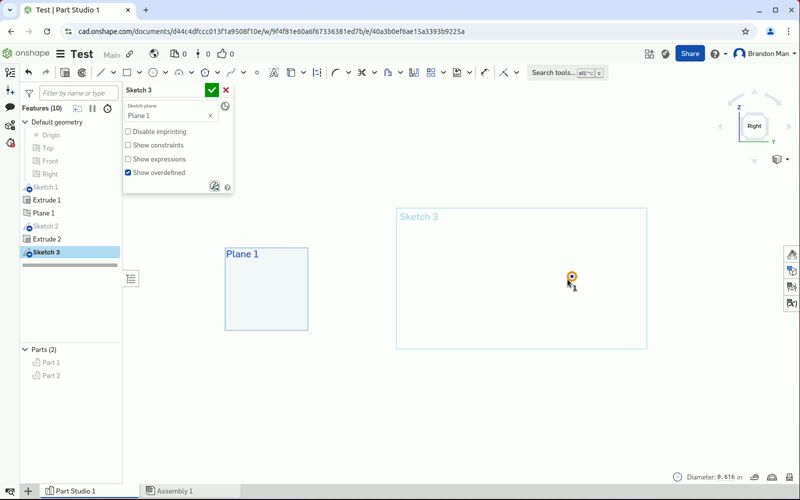
scroll(-6)
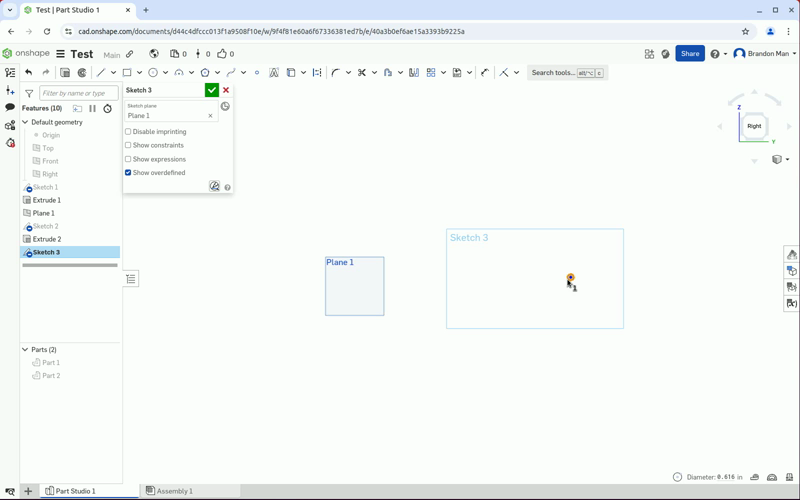
scroll(-6)
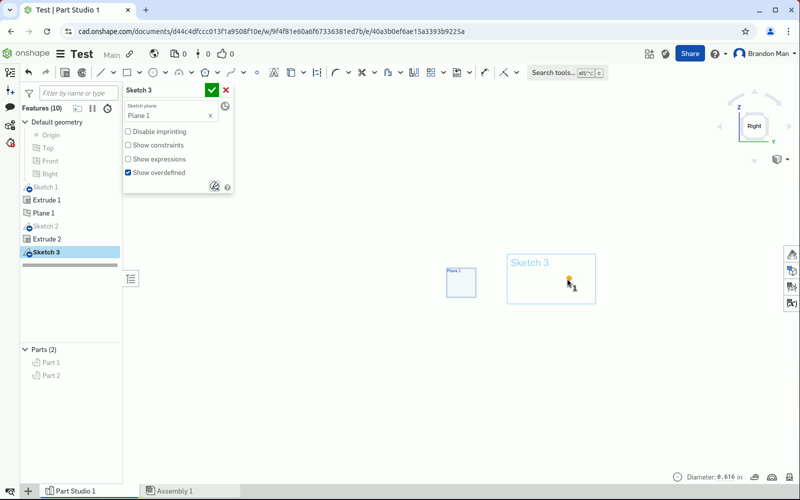
mouse_move(73, 352)
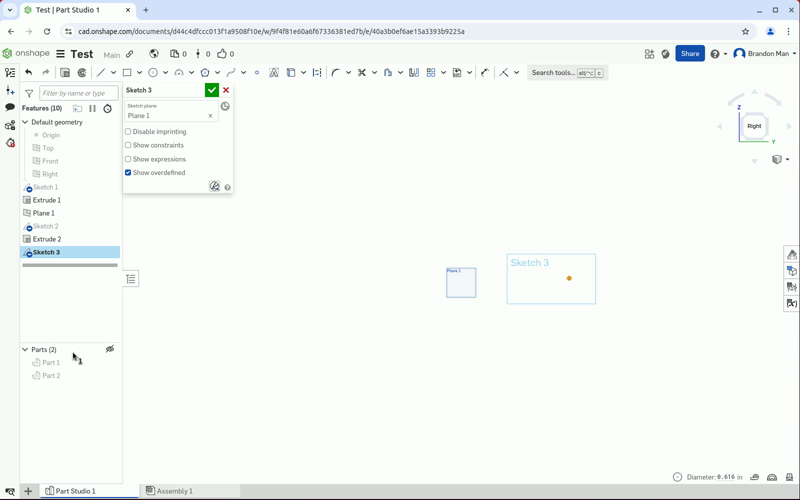
key(shift+y)
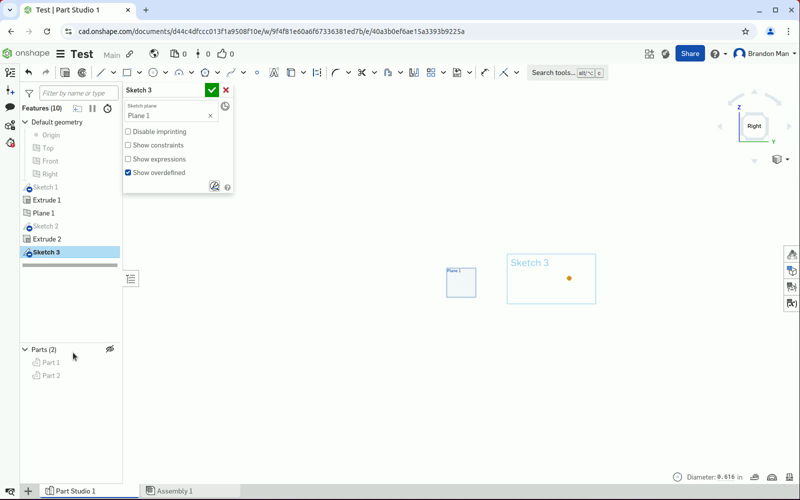
key(shift+e)
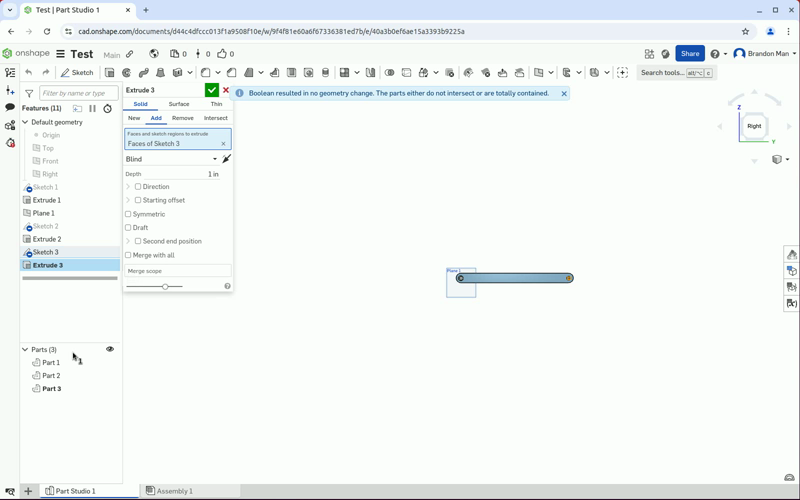
mouse_move(143, 106)
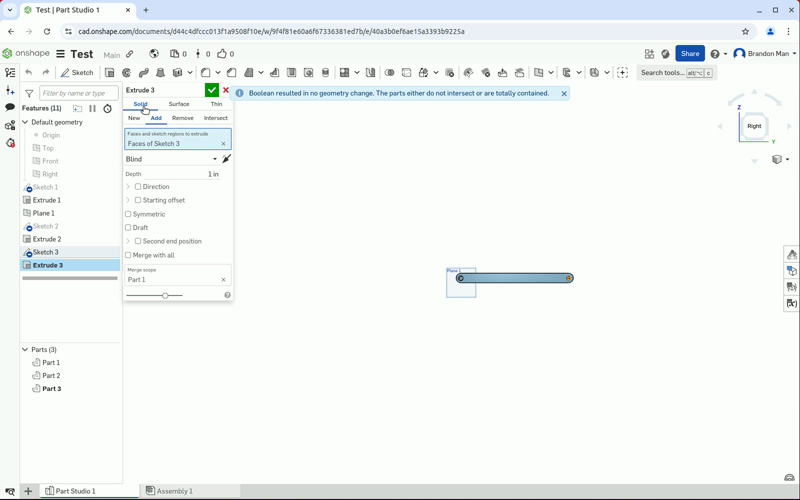
click(143, 106)
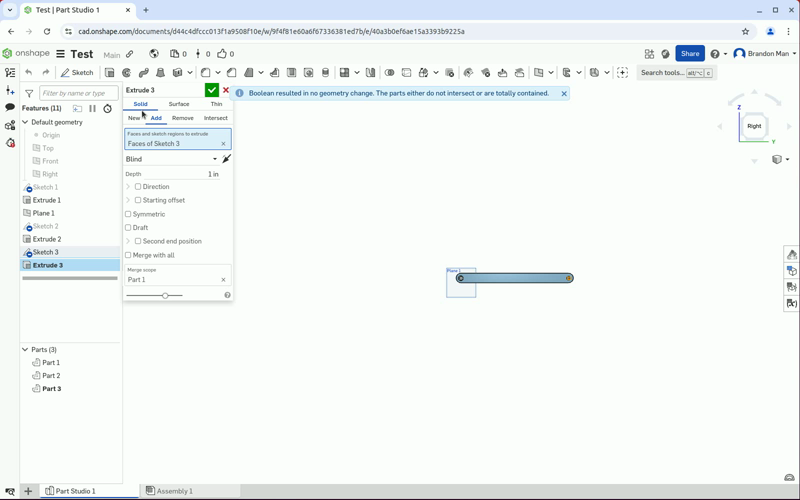
mouse_move(137, 120)
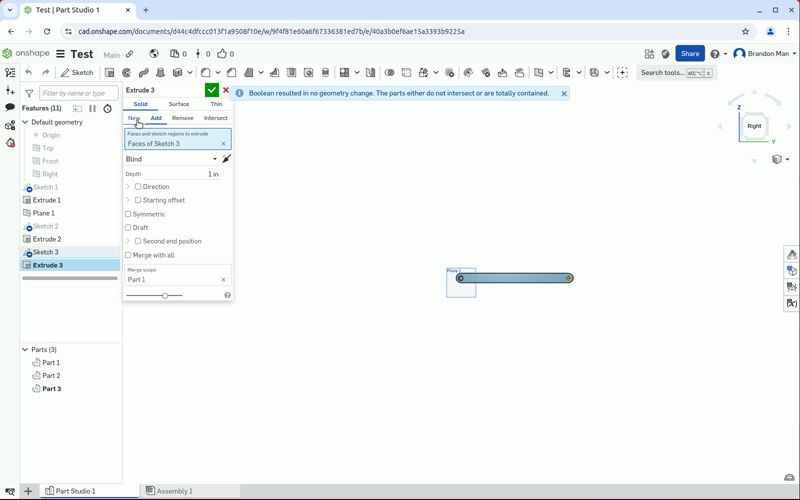
click(137, 120)
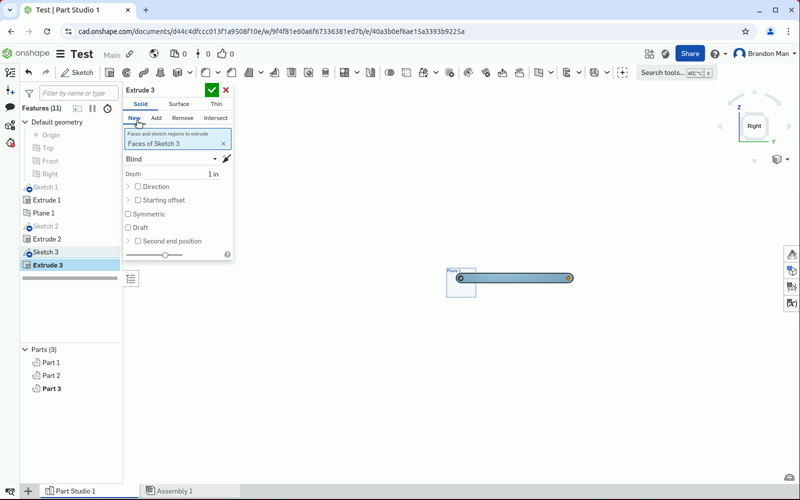
key(tab, 4)
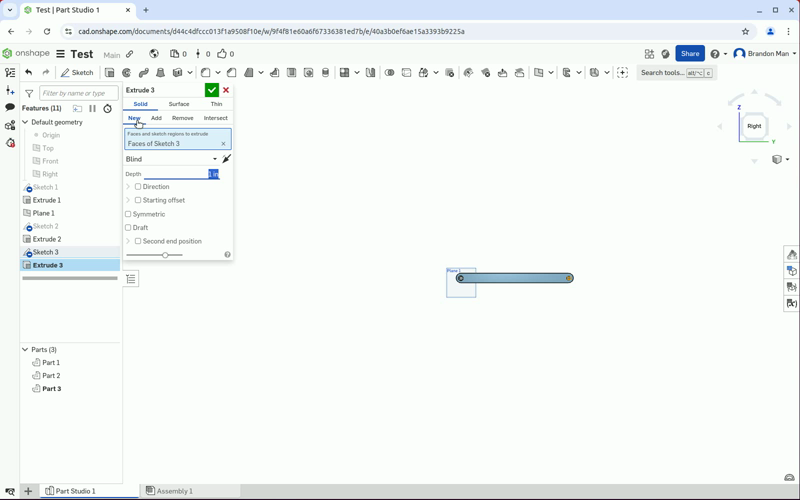
text(-0.722)
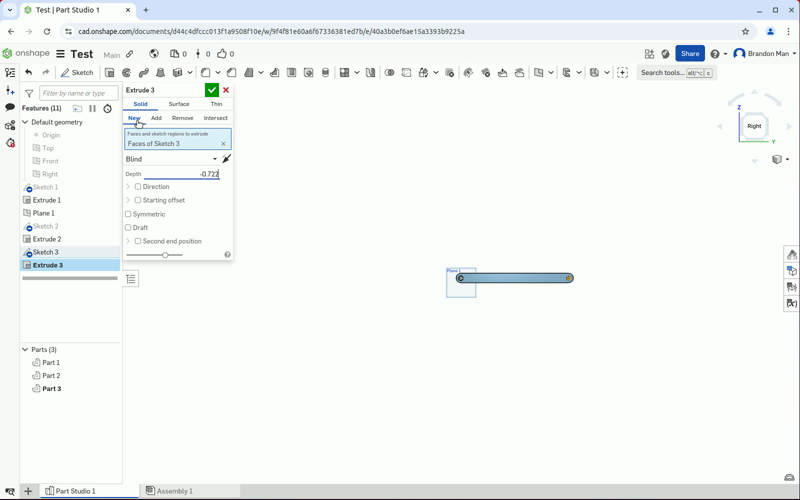
key(enter)
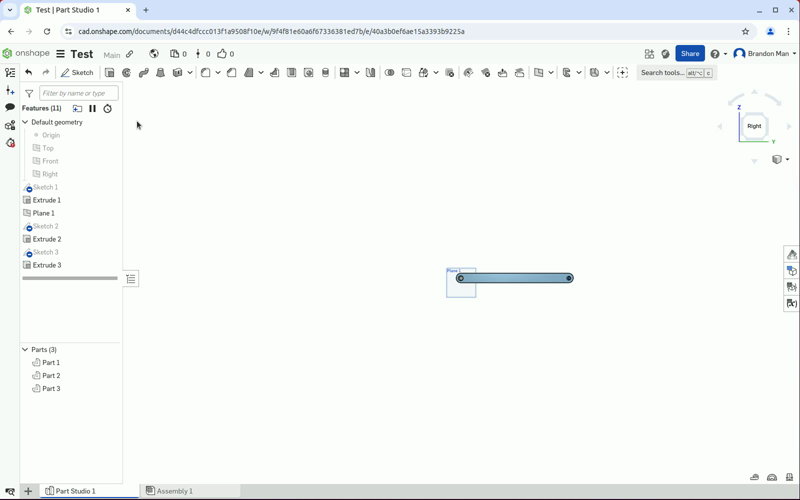
key(shift+h)
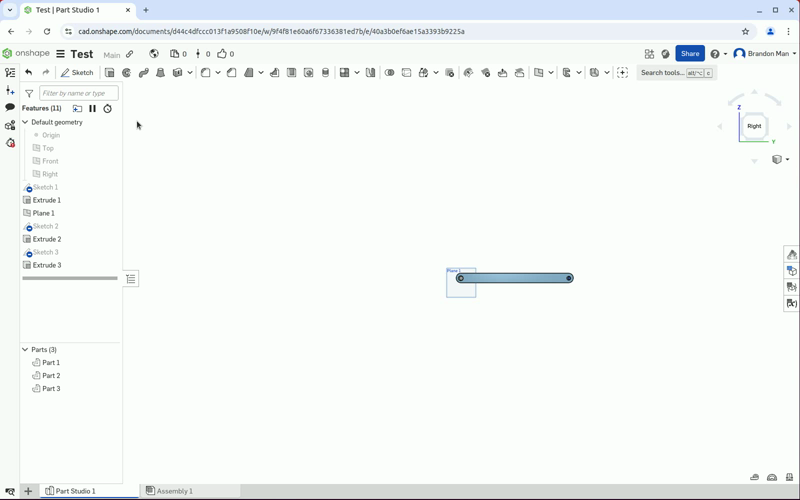
key(shift+h)
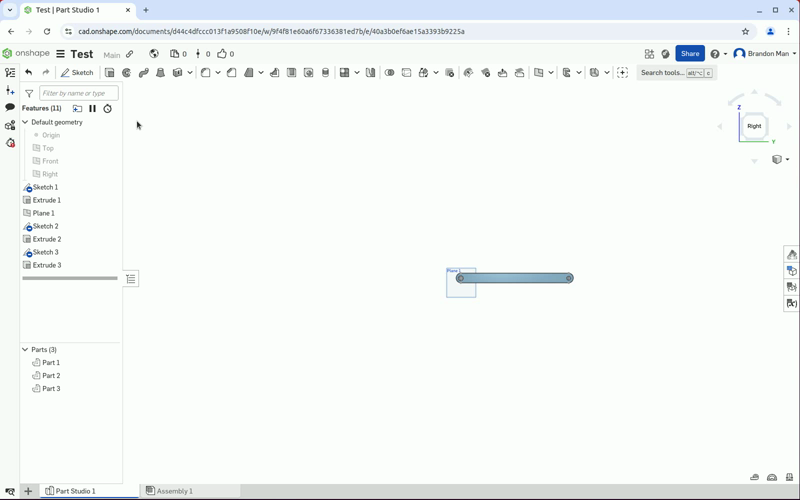
key(shift+7)
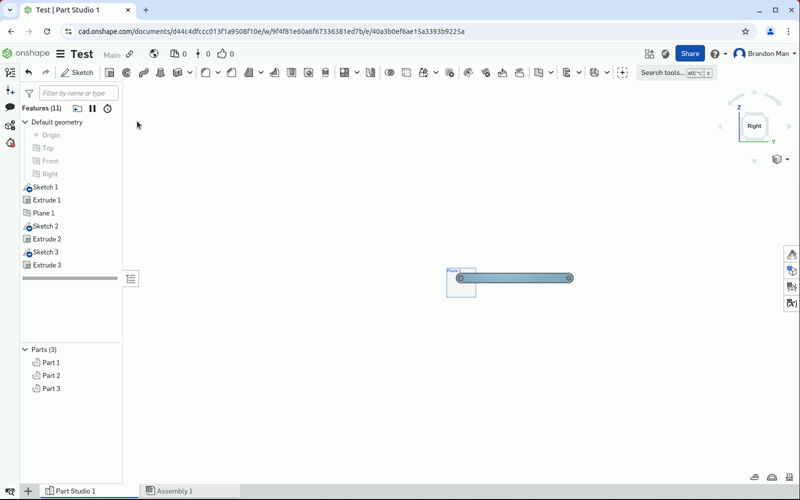
key(right, 2)
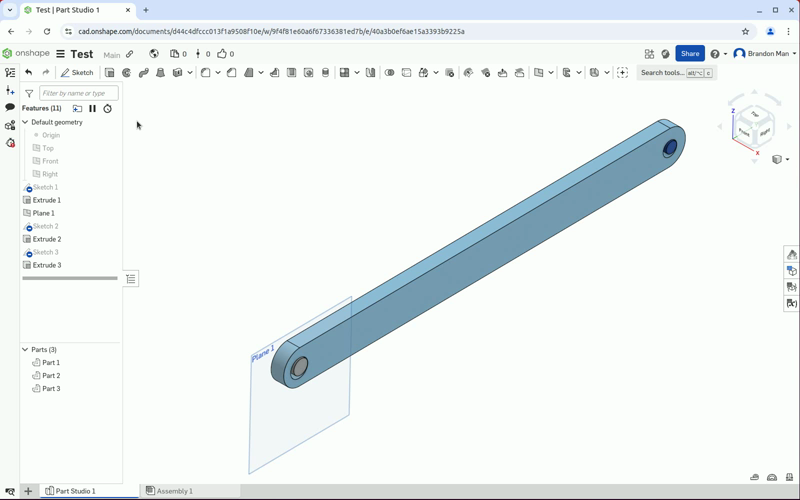
key(down, 2)
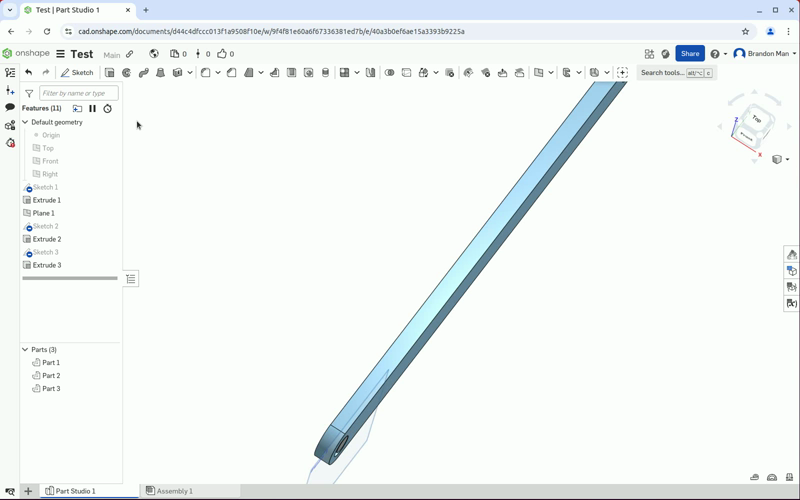
key(up, 2)
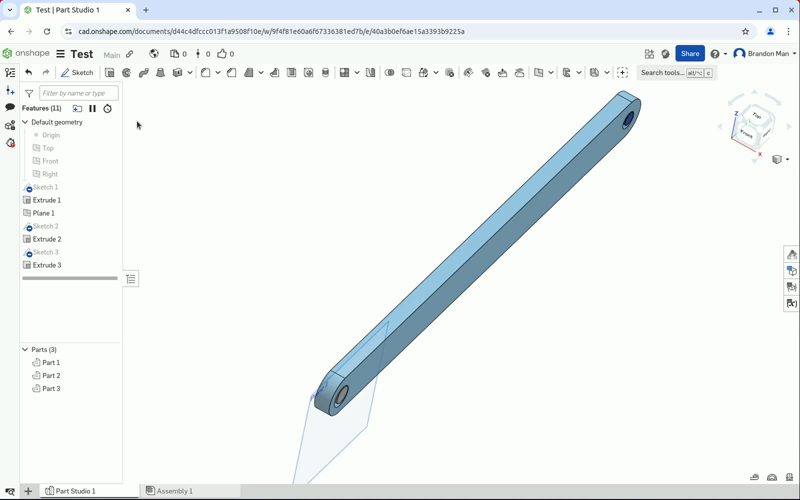
key(left, 2)
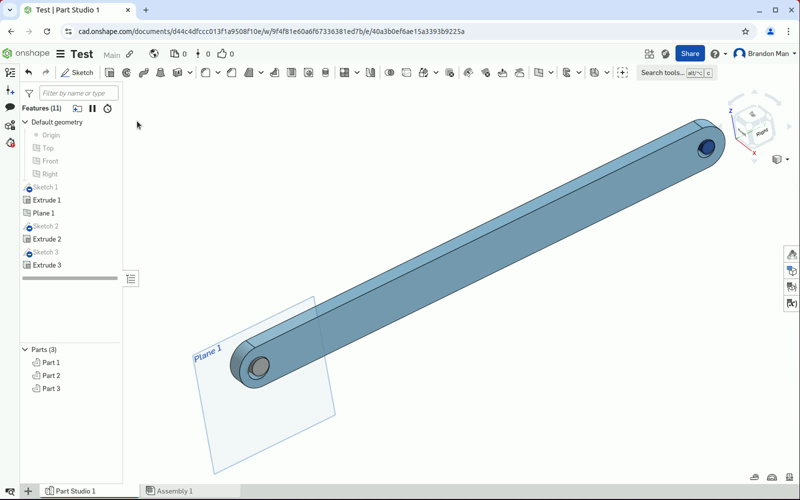
mouse_move(73, 189)
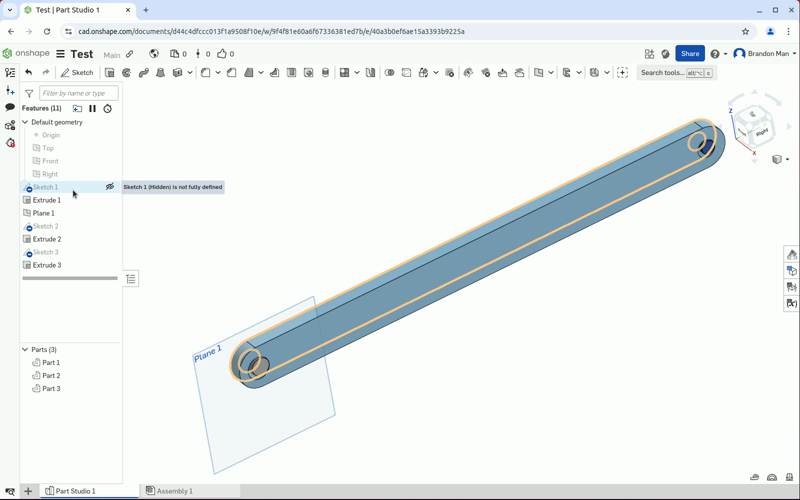
click(73, 189)